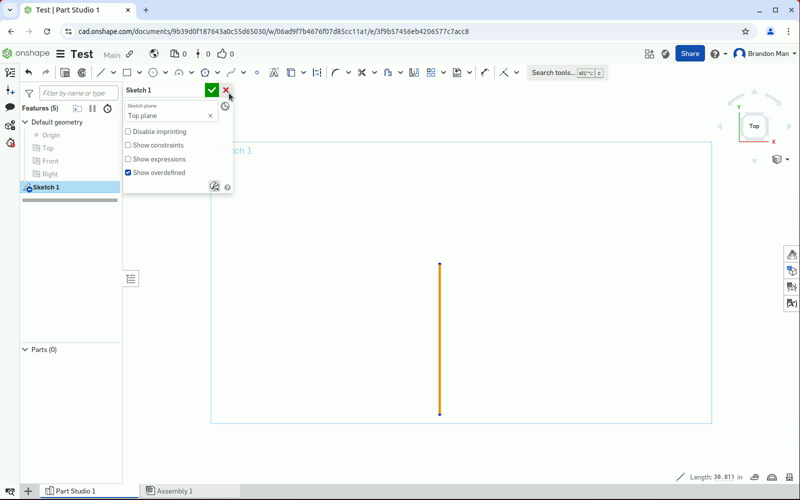
key(shift+h)
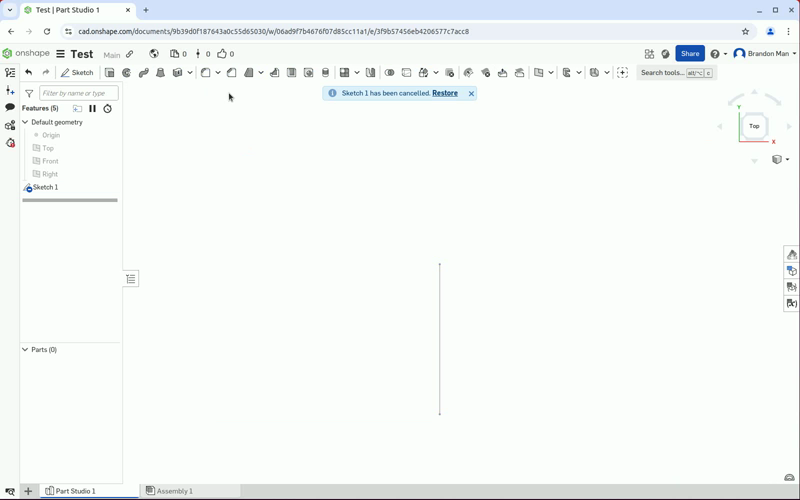
key(shift+s)
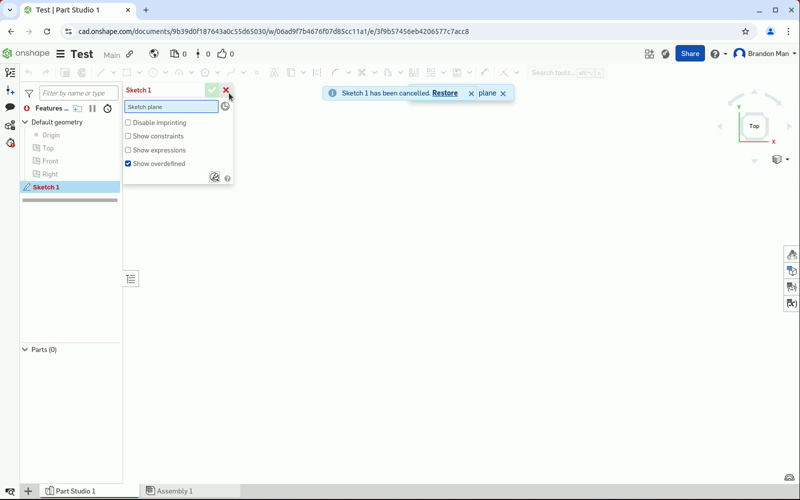
mouse_move(73, 150)
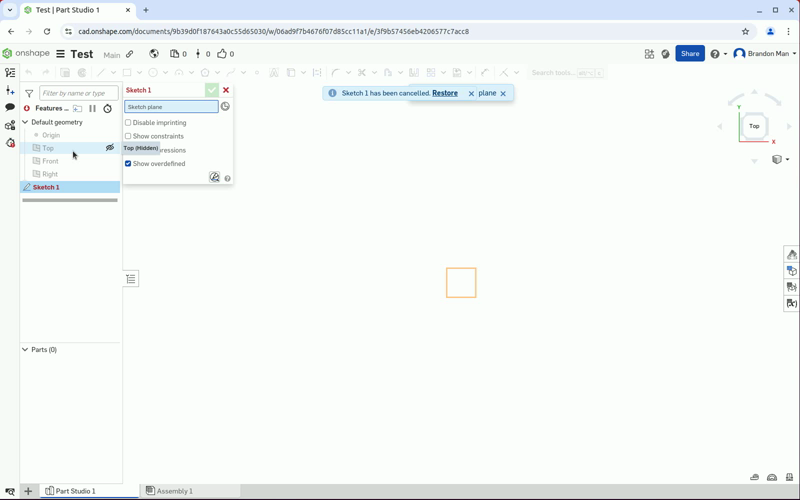
click(73, 150)
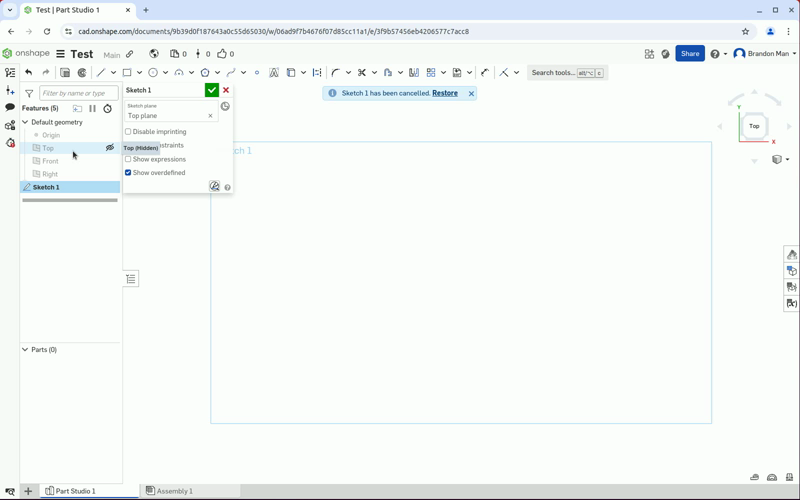
mouse_move(73, 352)
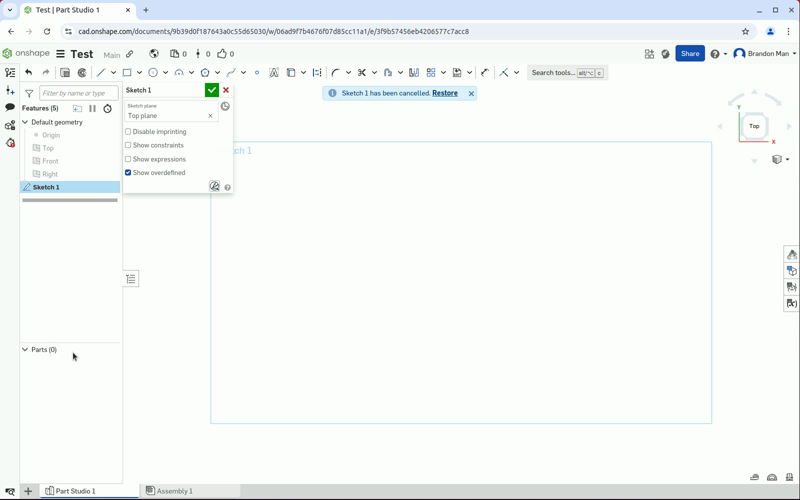
key(y)
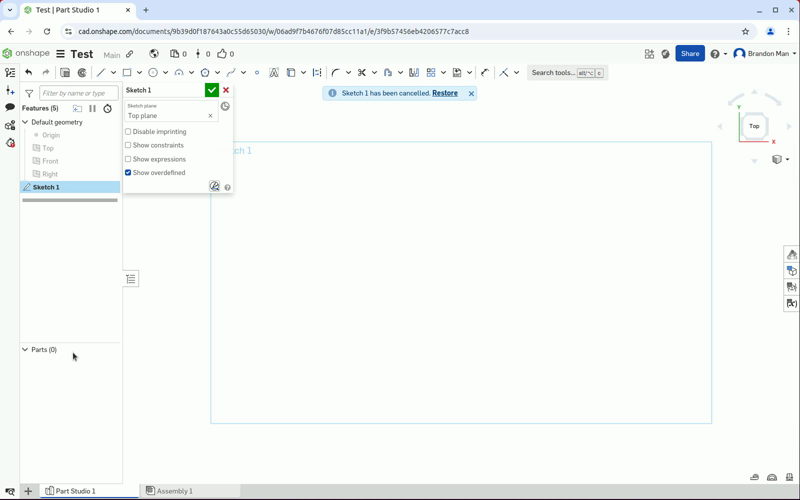
key(a)
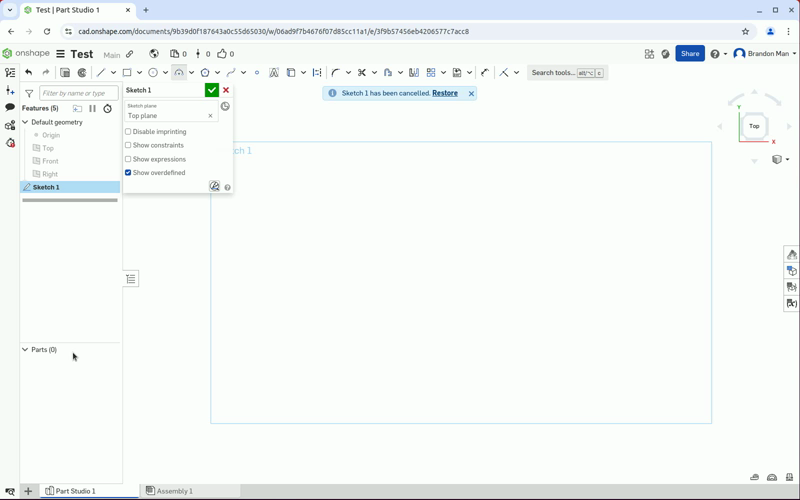
key_down(shift)
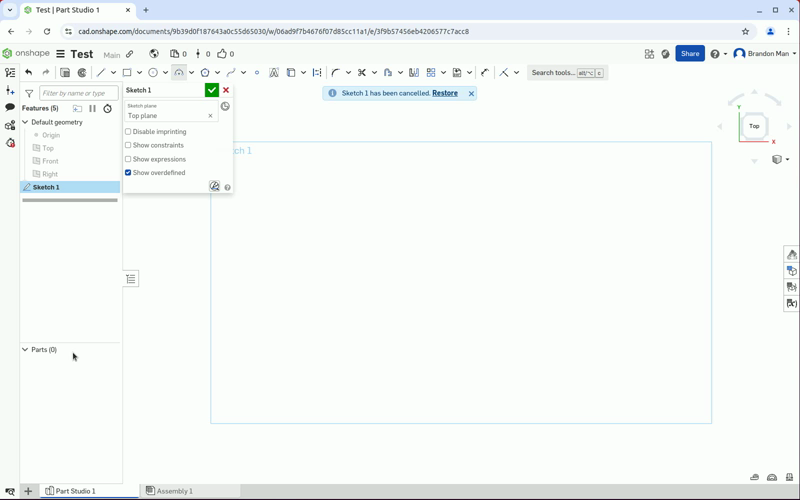
mouse_move(460, 306)
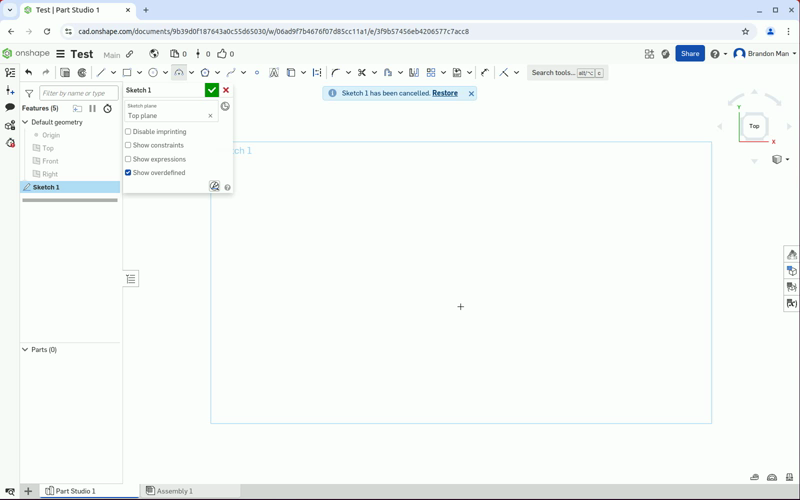
click(460, 306)
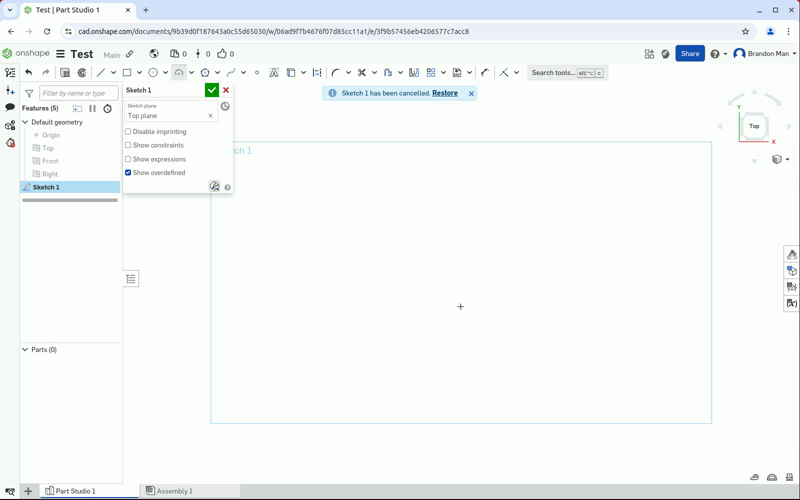
key_up(shift)
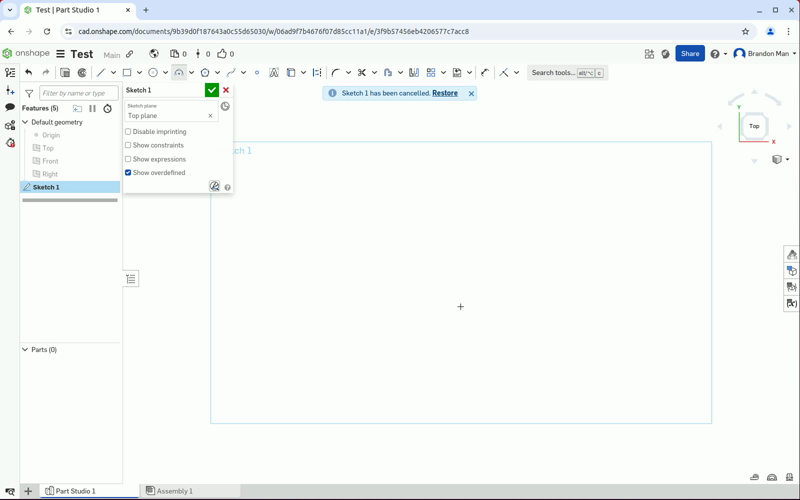
key_down(shift)
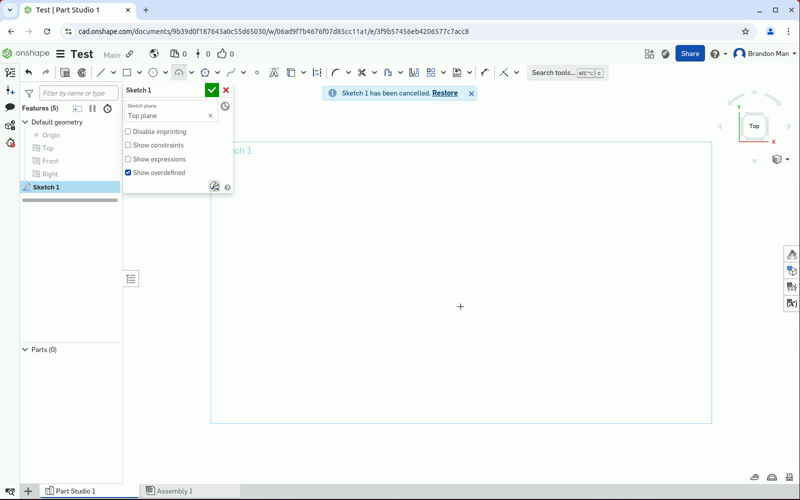
mouse_move(476, 265)
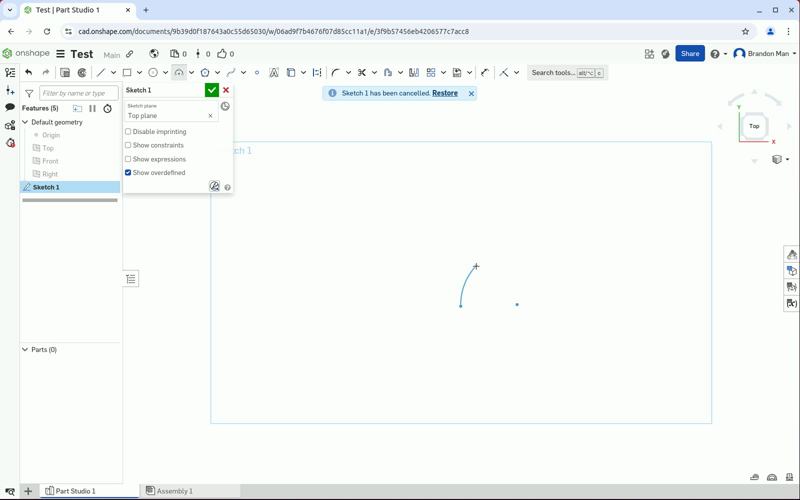
click(476, 265)
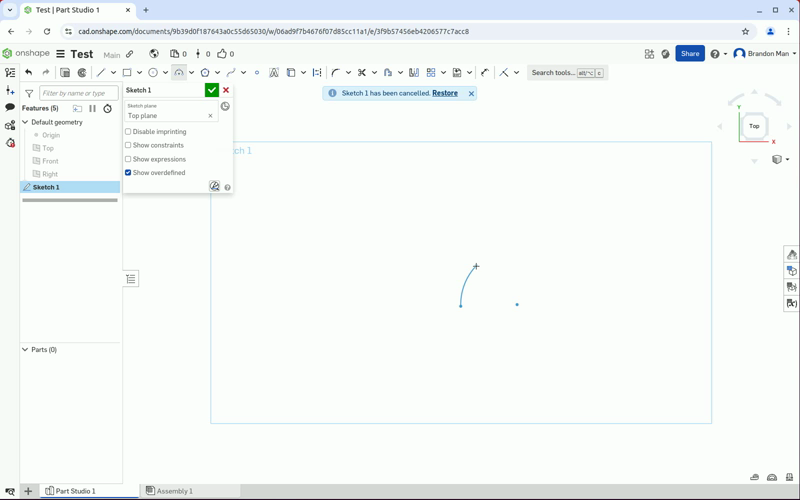
mouse_move(482, 291)
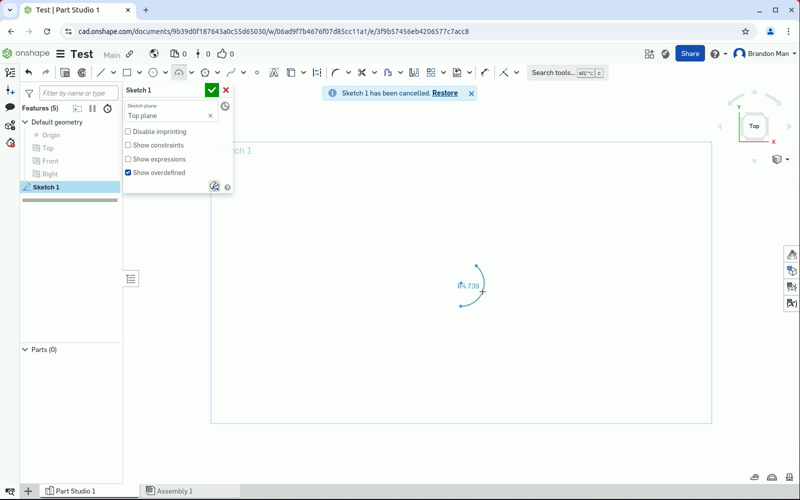
click(482, 291)
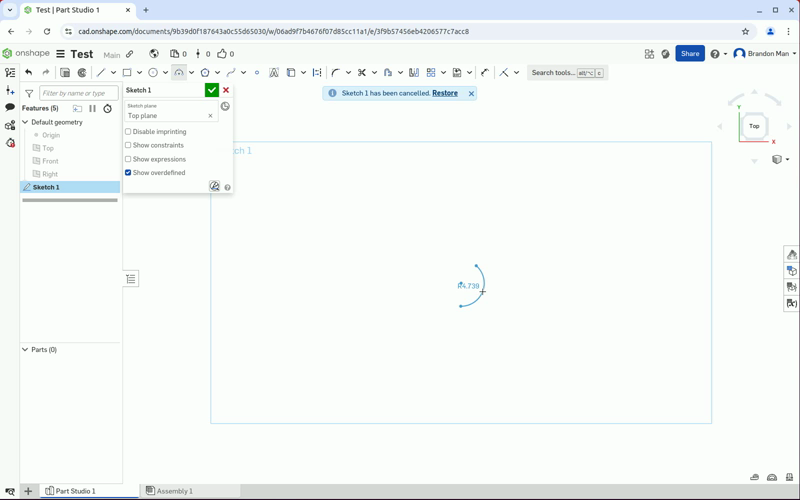
key_up(shift)
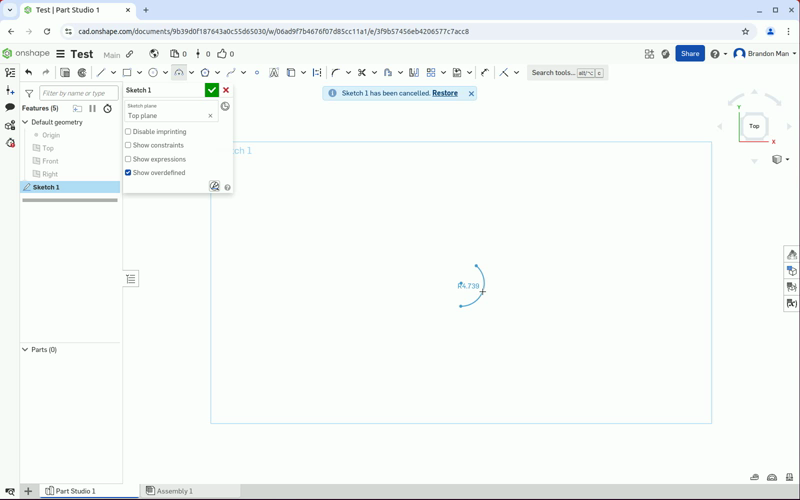
key(esc)
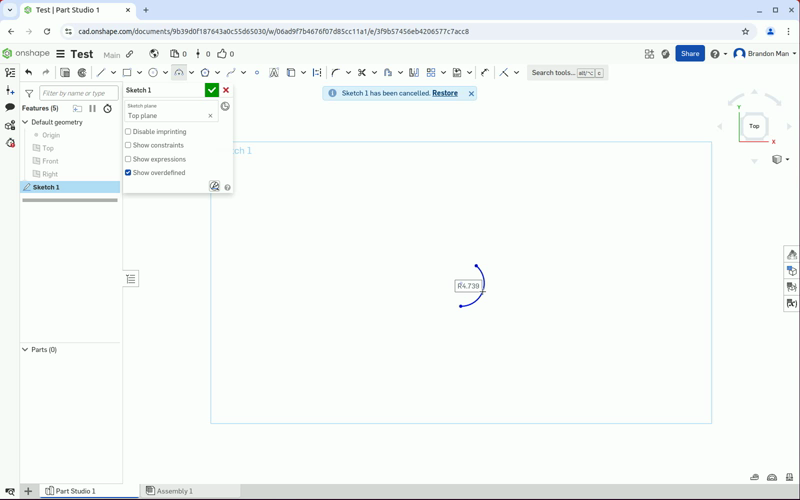
key(l)
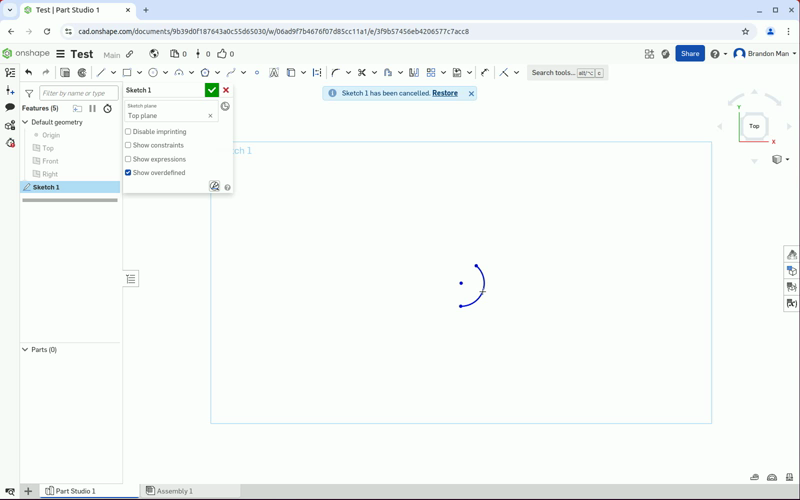
mouse_move(476, 265)
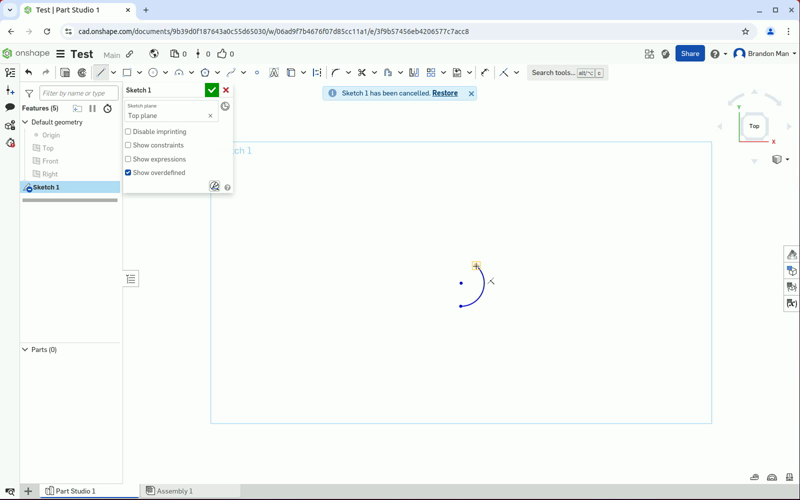
click(476, 265)
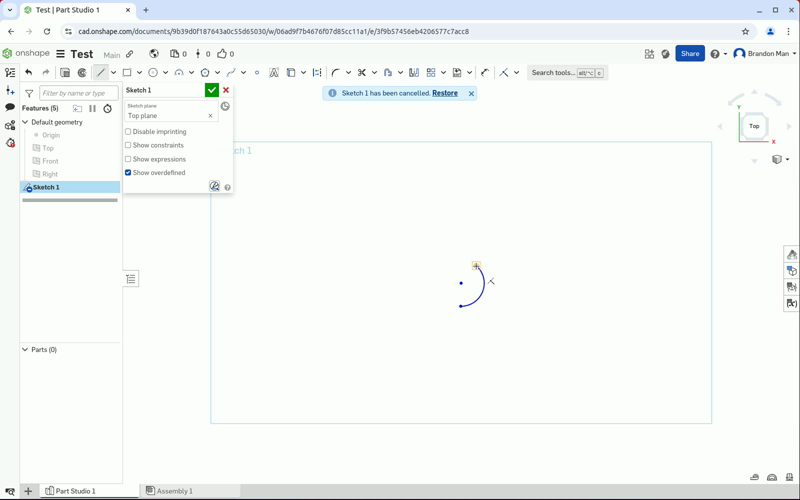
key_down(shift)
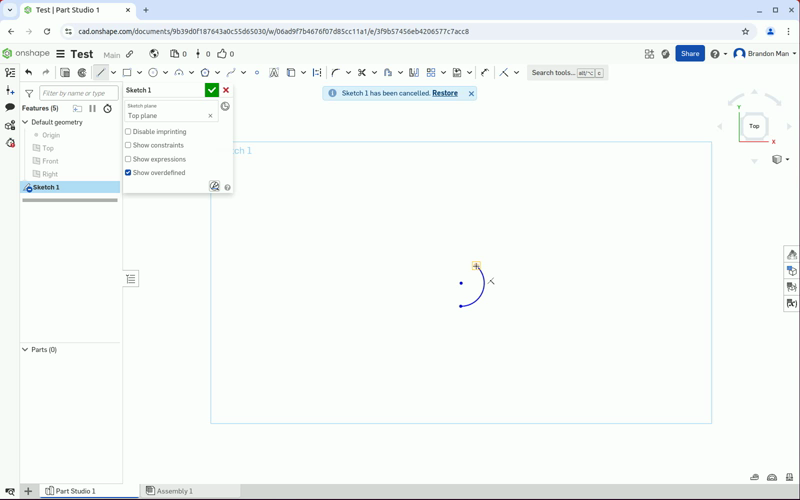
mouse_move(506, 265)
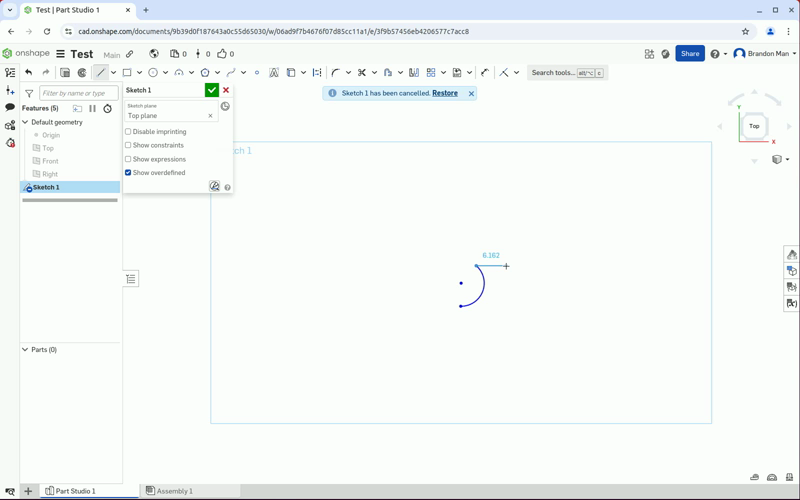
mouse_move(460, 265)
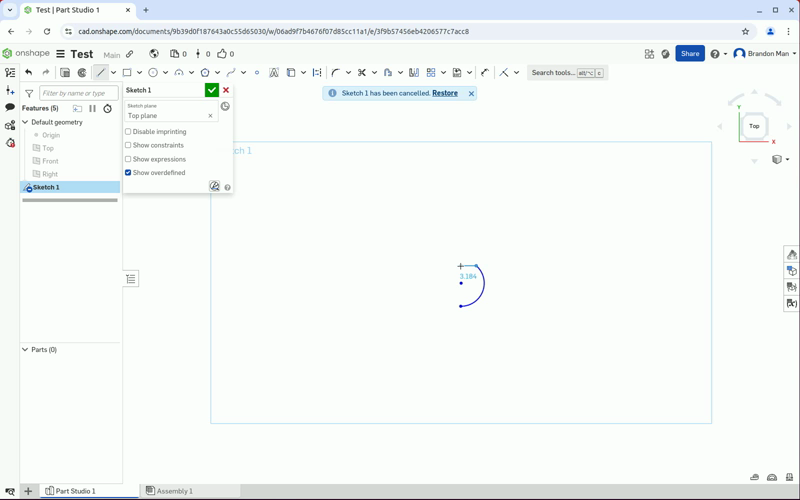
click(460, 265)
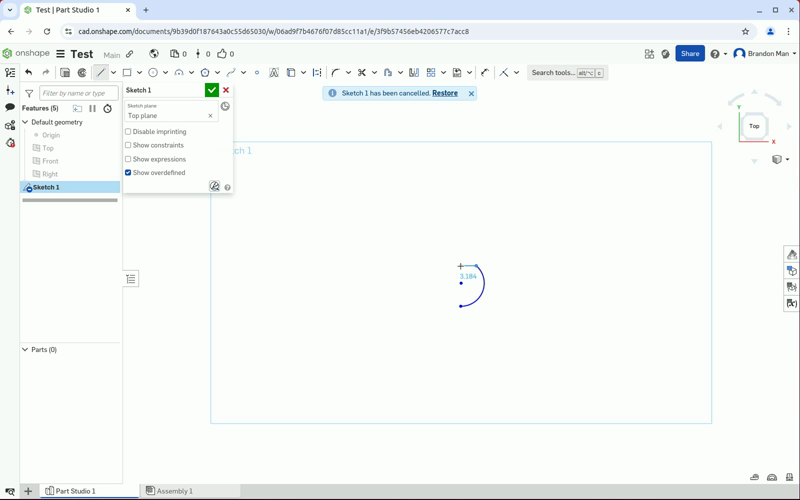
key_up(shift)
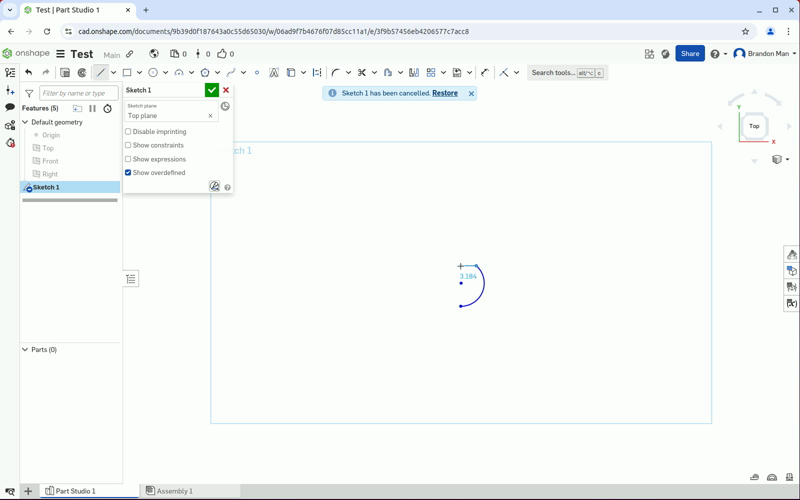
key_down(shift)
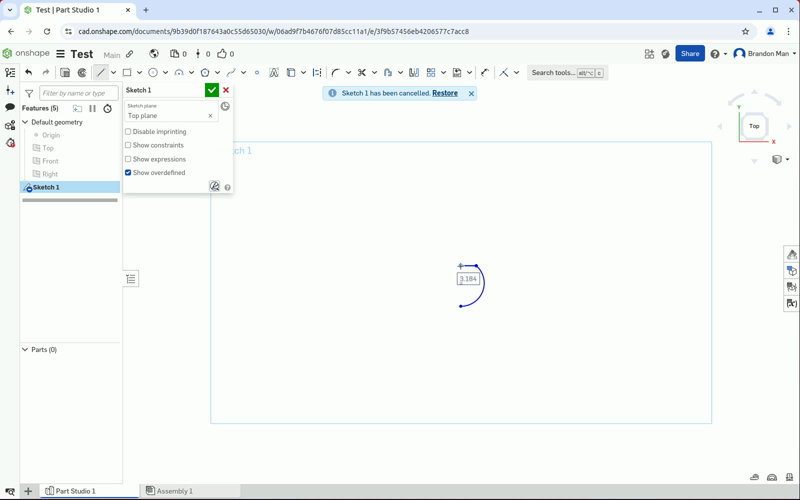
mouse_move(490, 265)
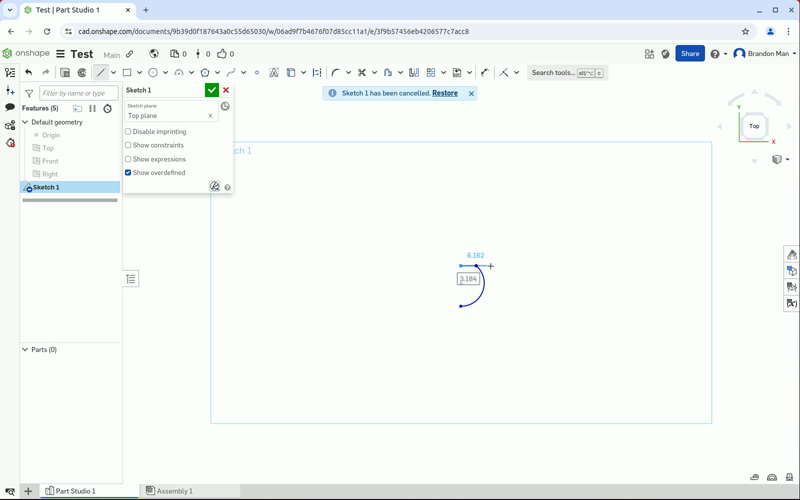
mouse_move(460, 274)
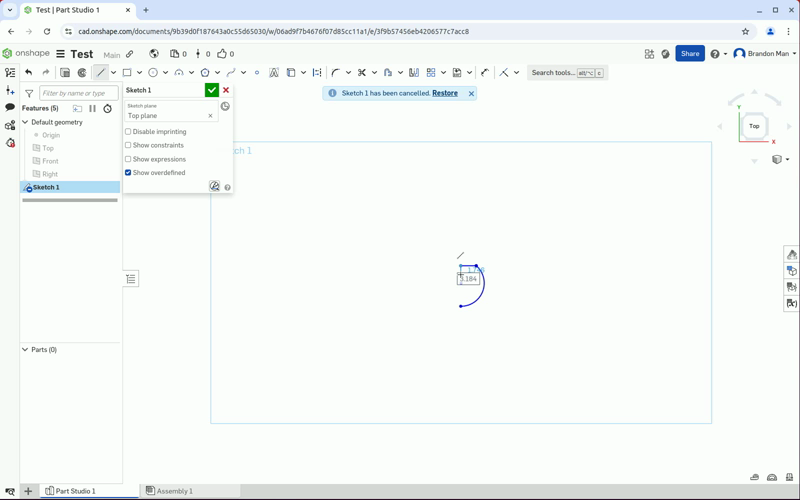
click(460, 274)
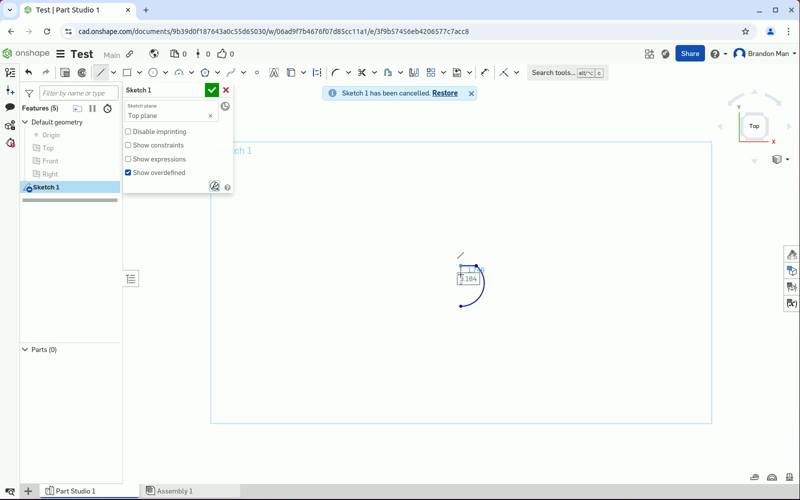
key_up(shift)
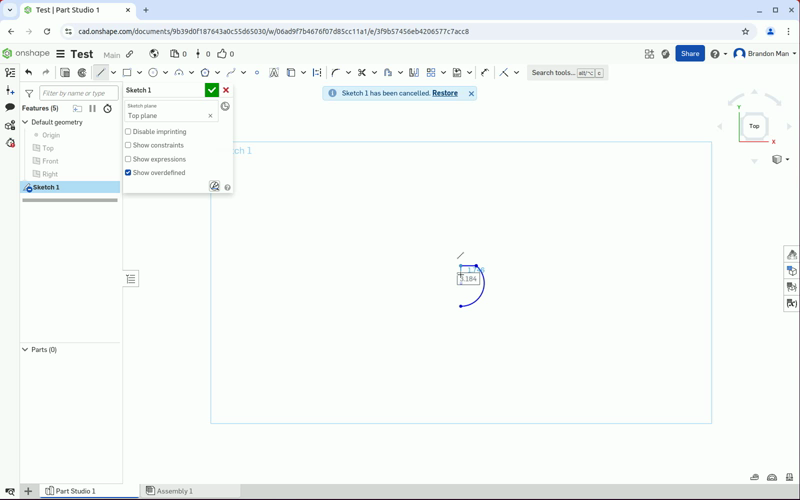
key(esc)
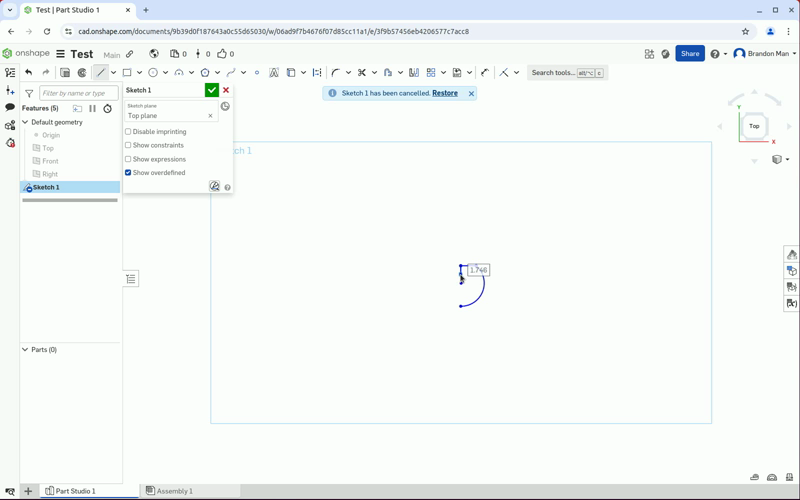
key(a)
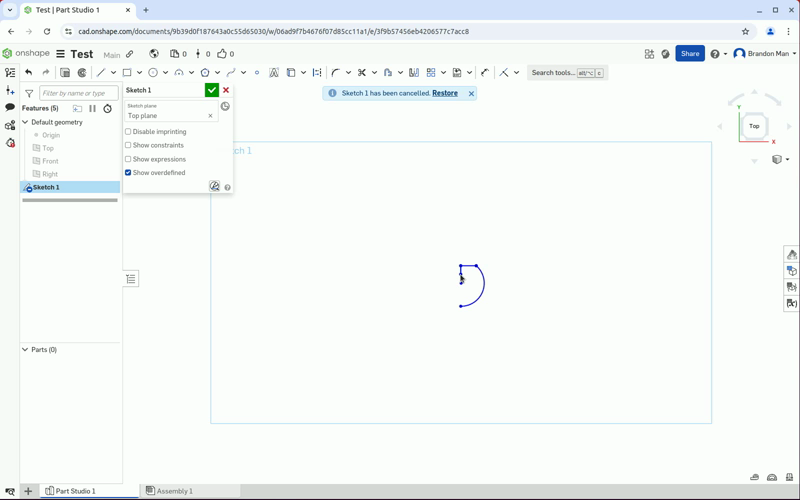
mouse_move(460, 274)
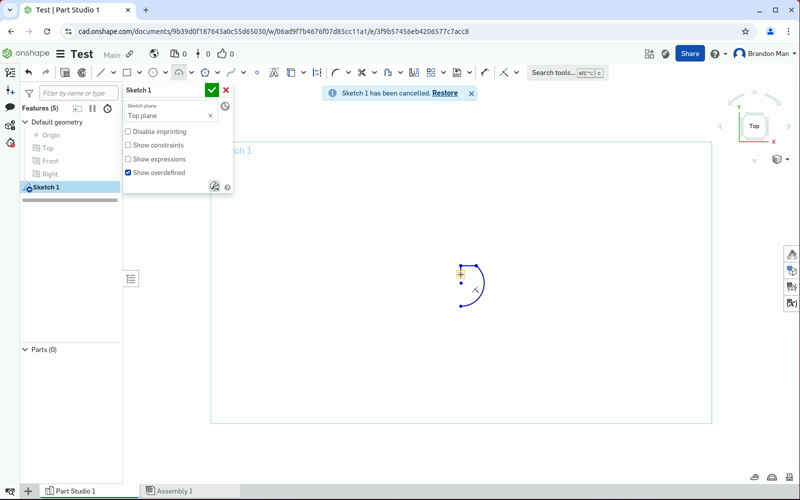
click(460, 274)
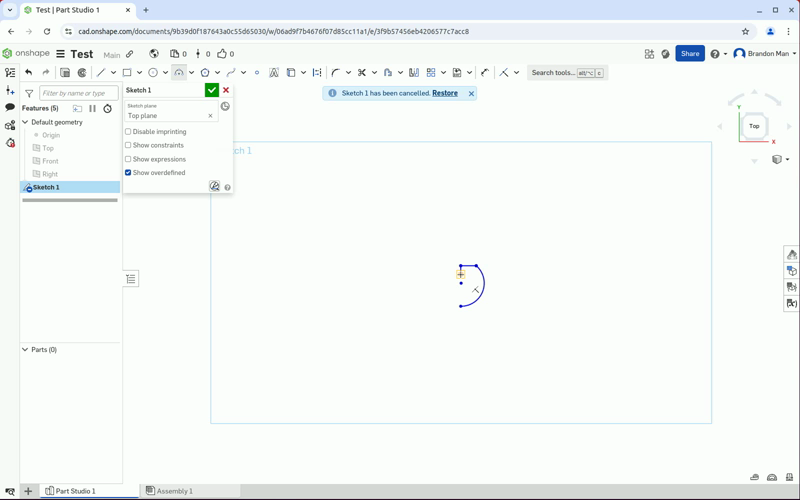
key_down(shift)
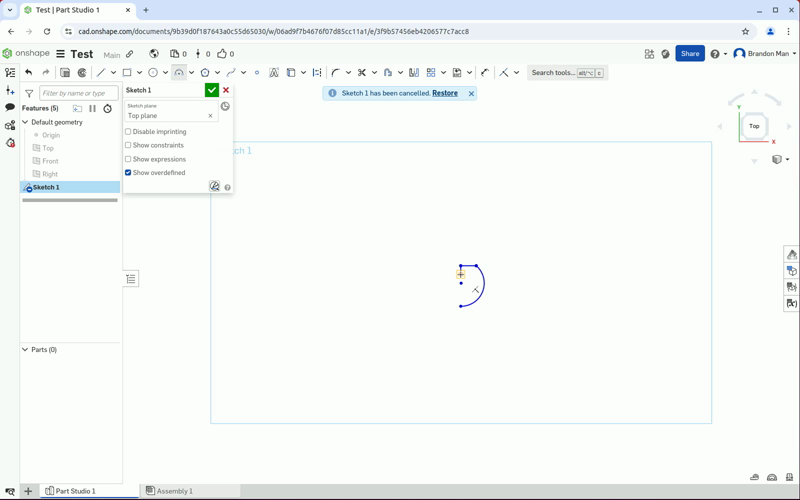
mouse_move(460, 291)
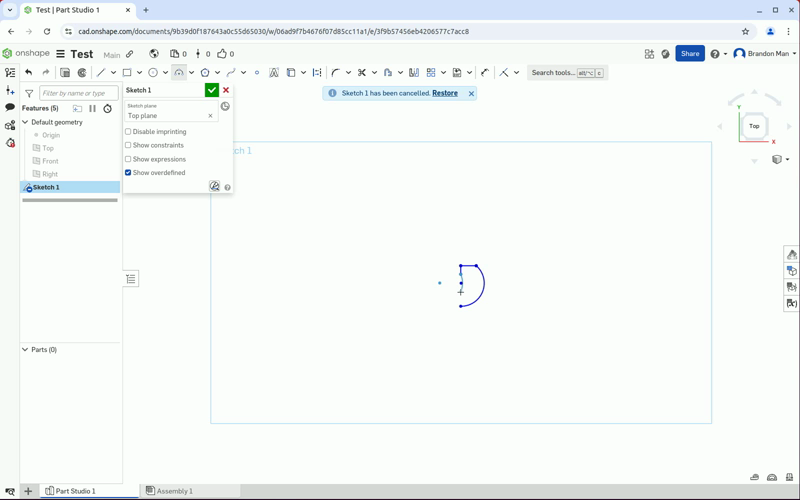
click(460, 291)
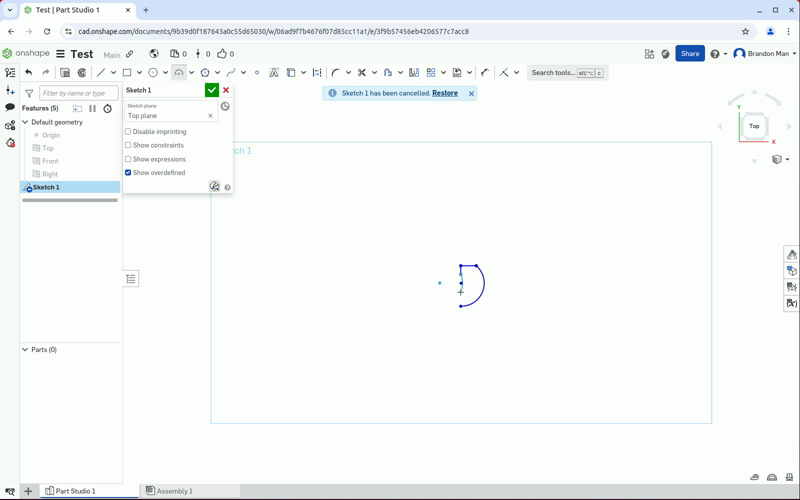
mouse_move(469, 282)
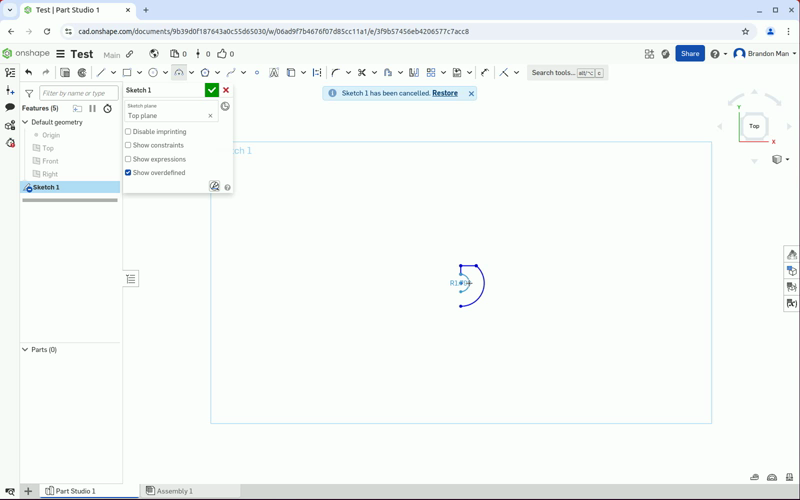
click(469, 282)
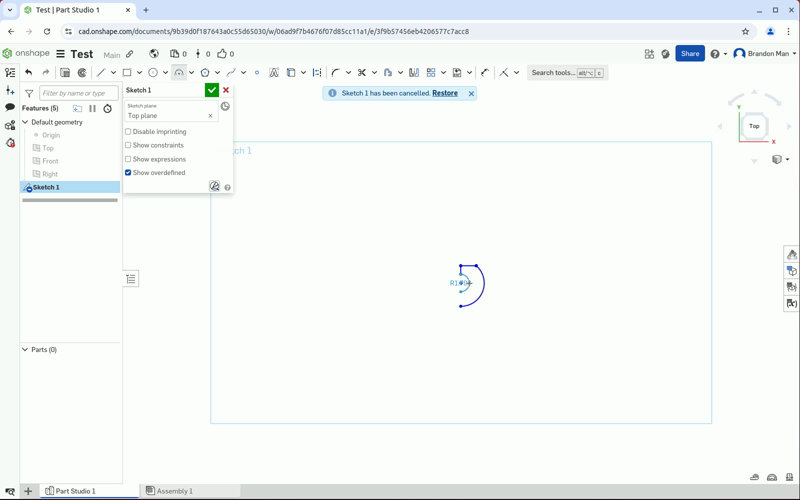
key_up(shift)
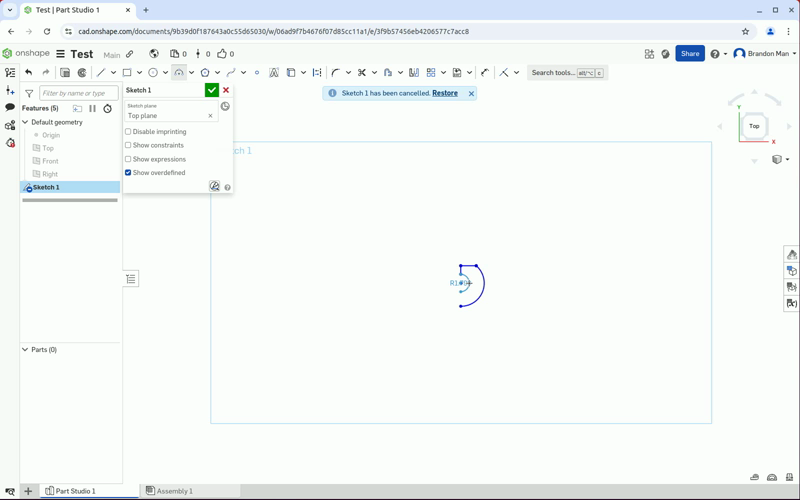
key(esc)
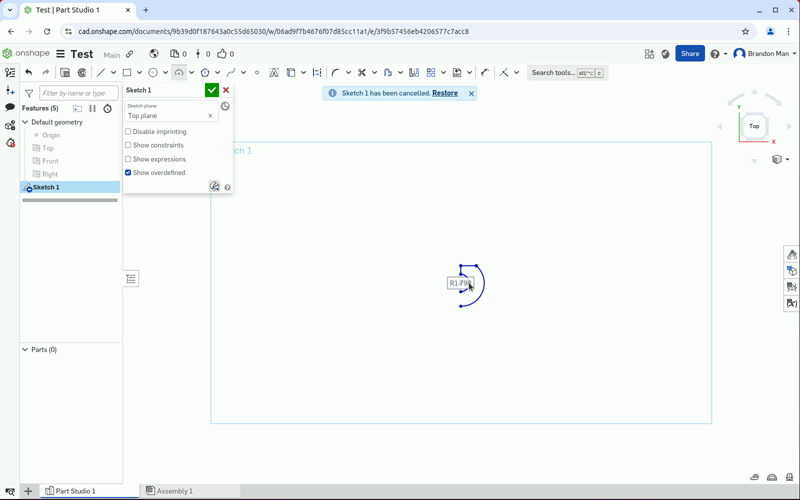
key(l)
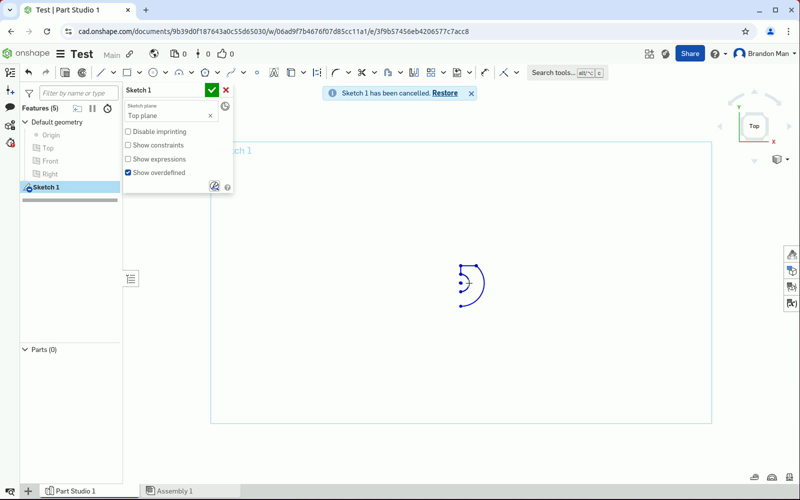
mouse_move(460, 291)
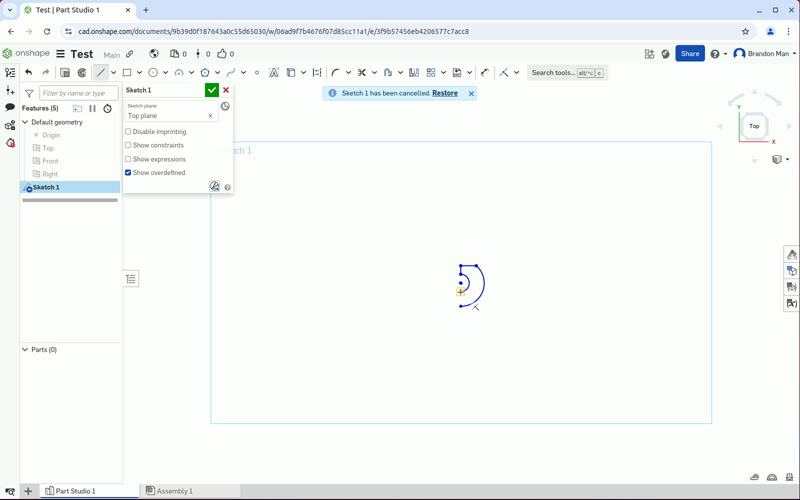
click(460, 291)
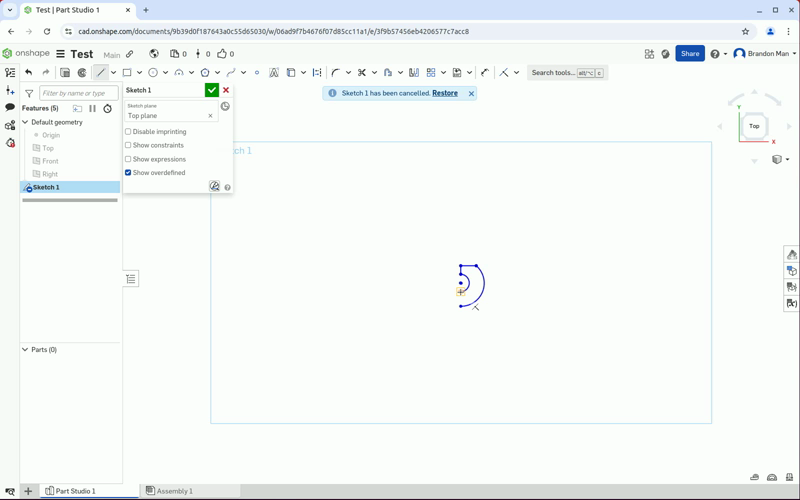
mouse_move(490, 291)
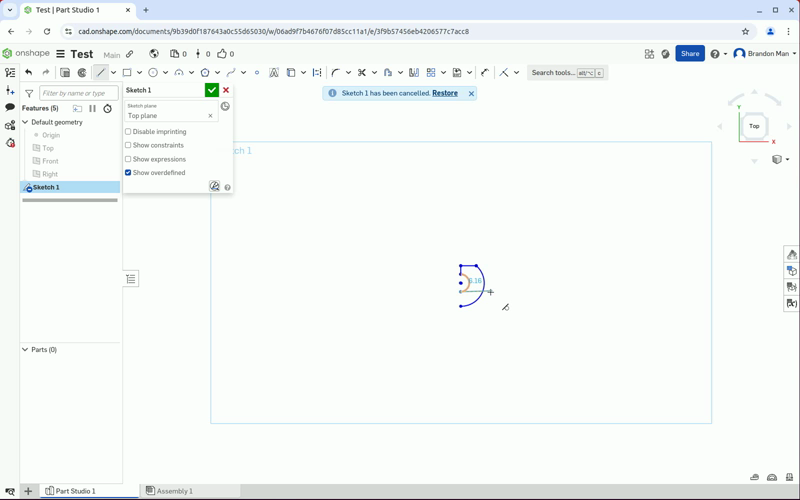
key_down(shift)
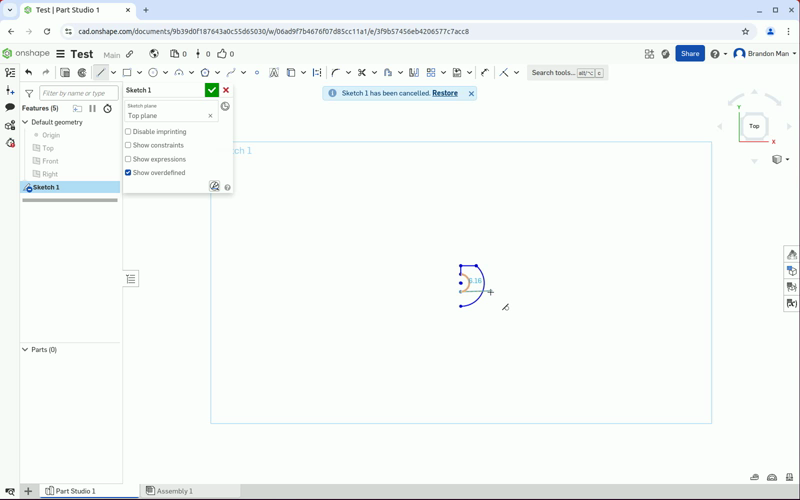
mouse_move(460, 306)
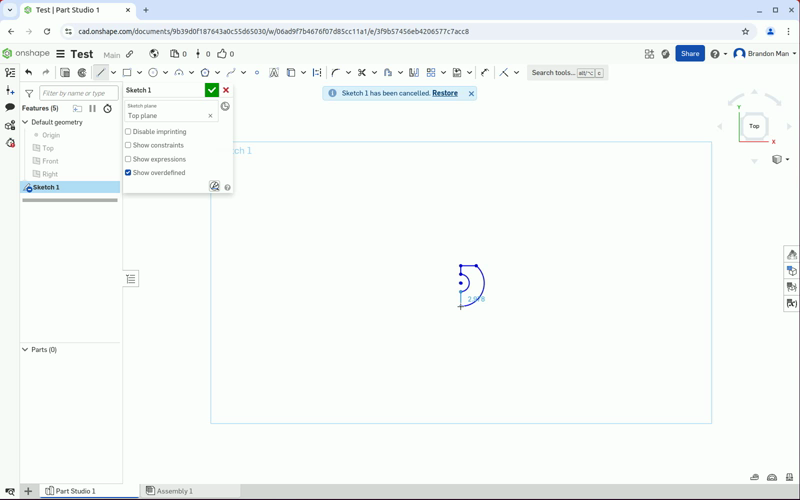
key_up(shift)
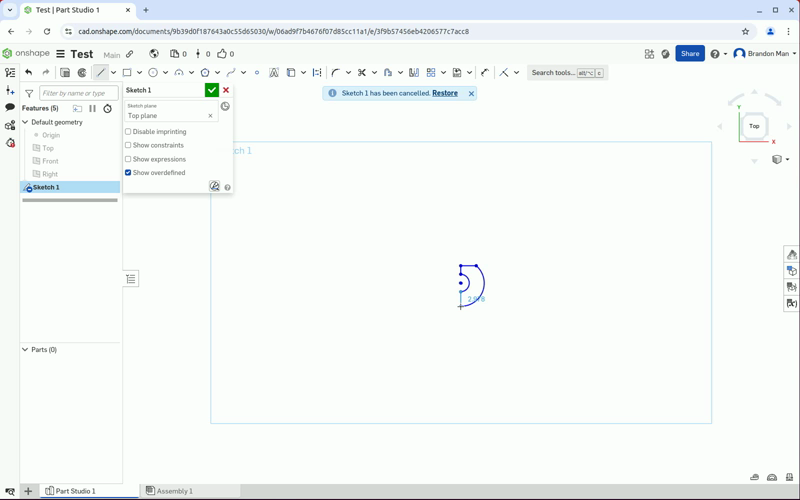
click(460, 306)
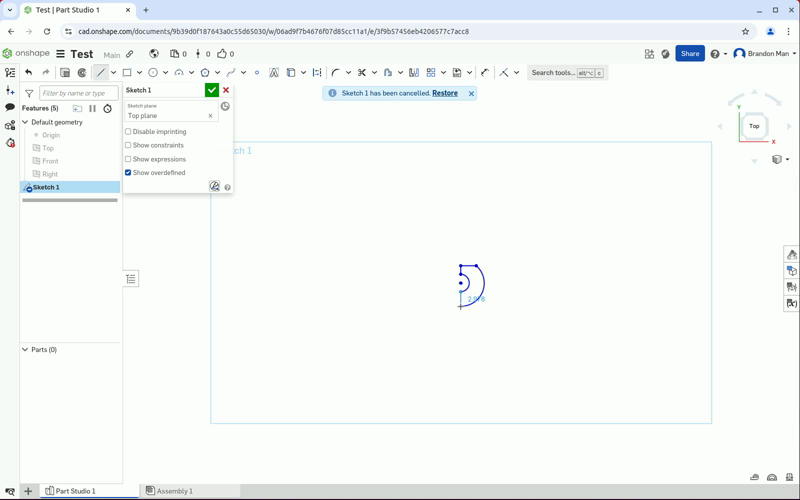
key(esc)
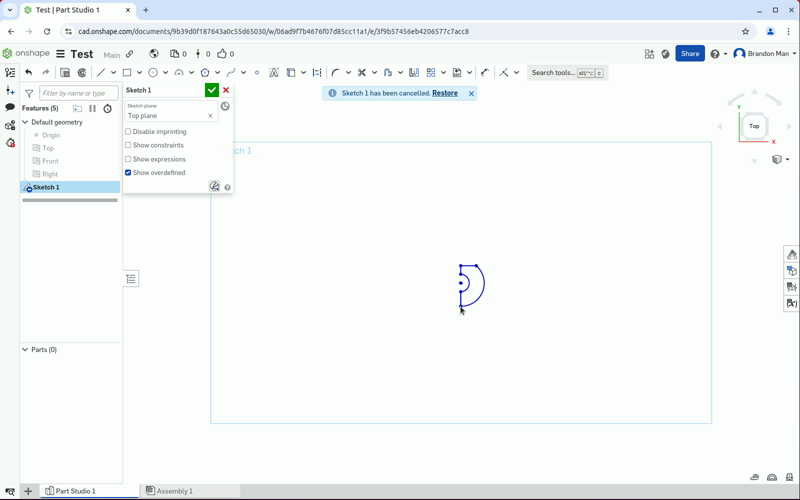
mouse_move(479, 282)
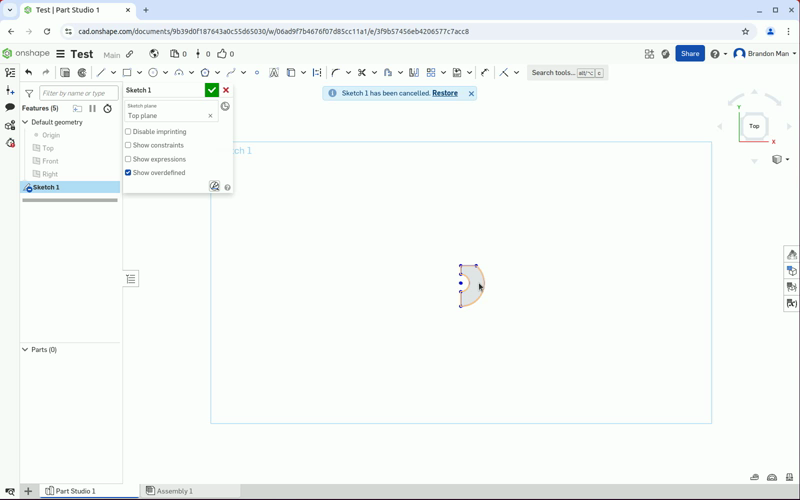
scroll(6)
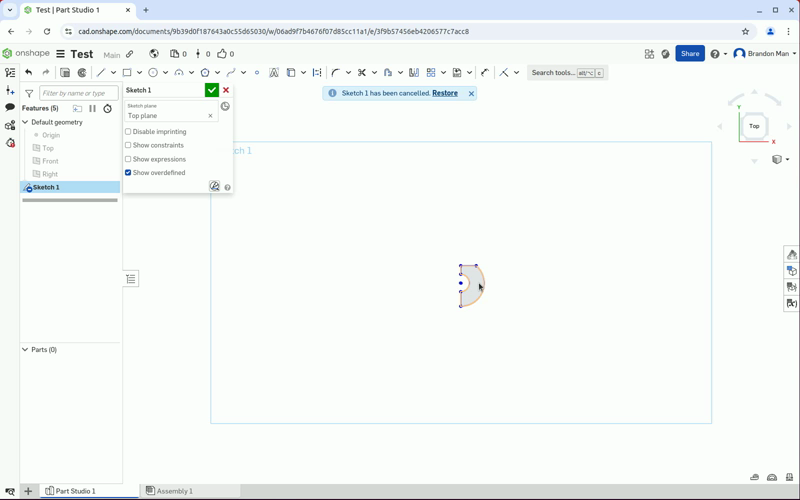
scroll(6)
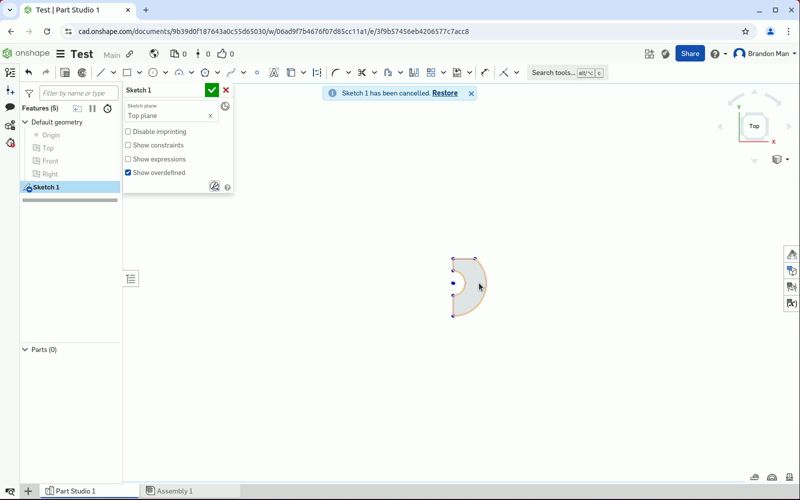
scroll(6)
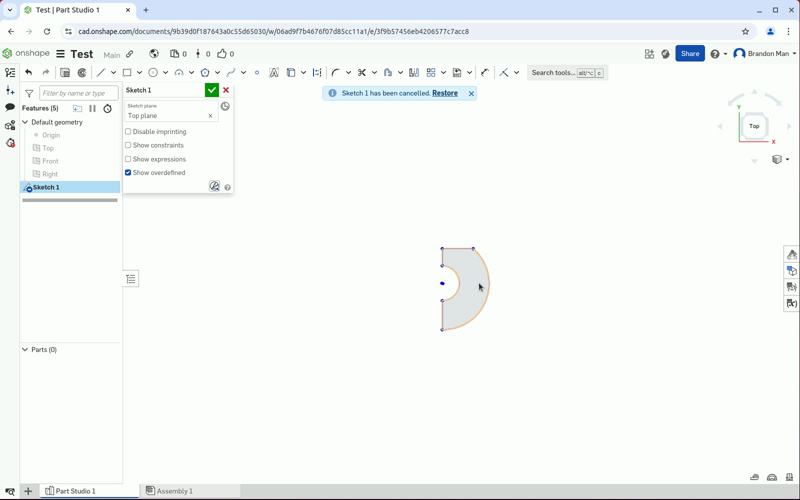
scroll(6)
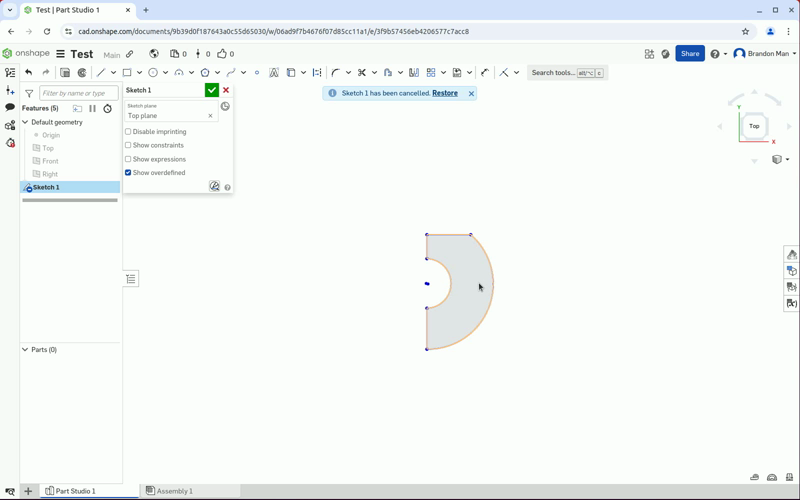
scroll(6)
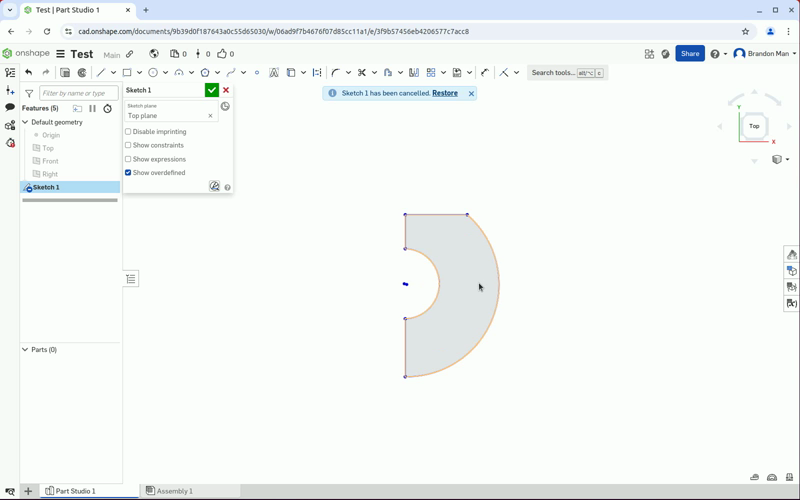
scroll(6)
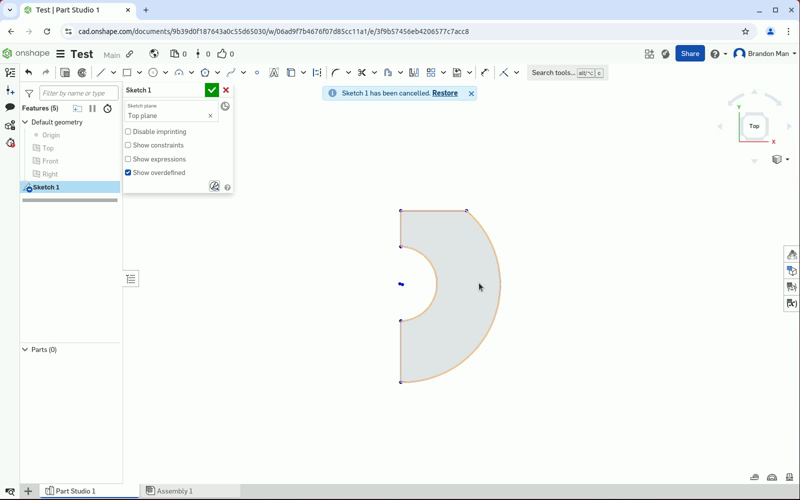
scroll(6)
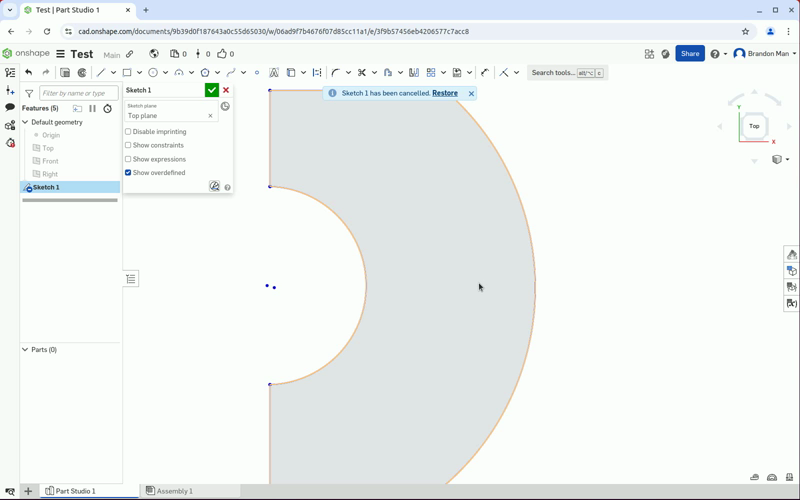
click(479, 282)
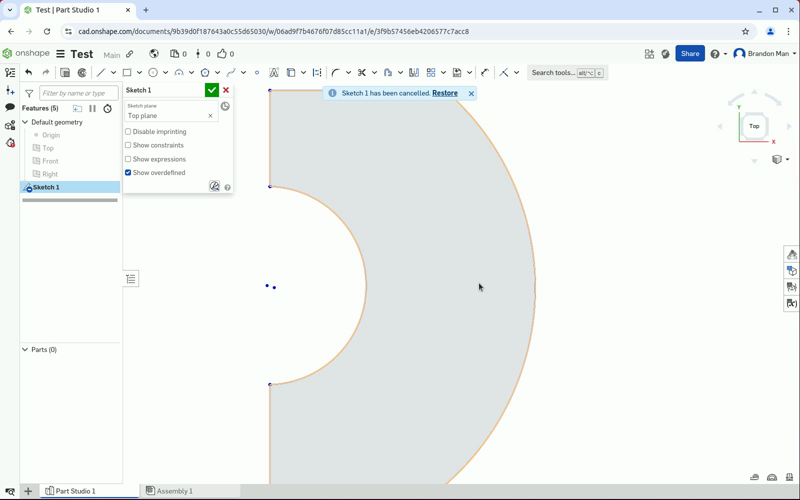
scroll(-6)
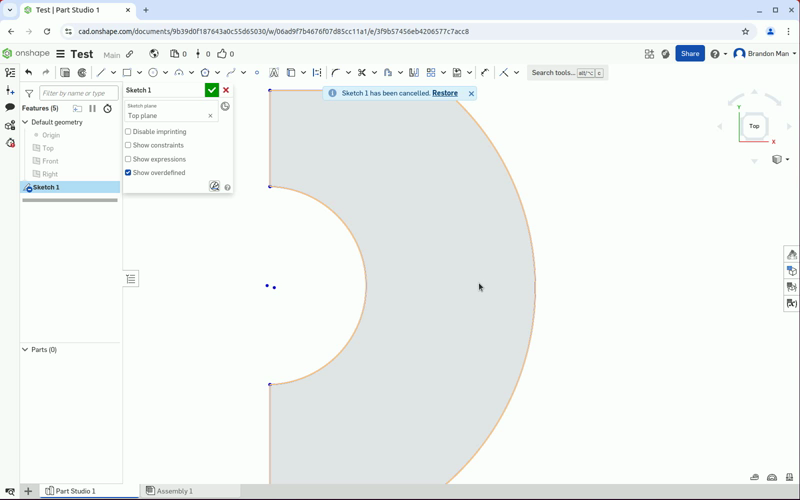
scroll(-6)
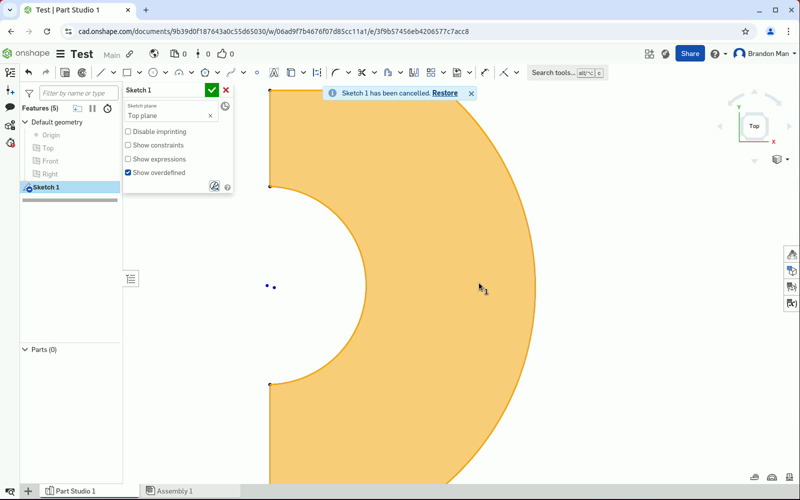
scroll(-6)
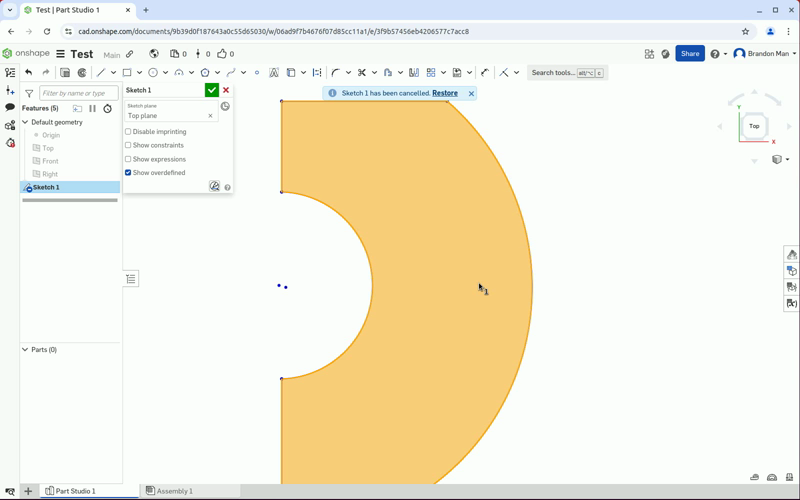
scroll(-6)
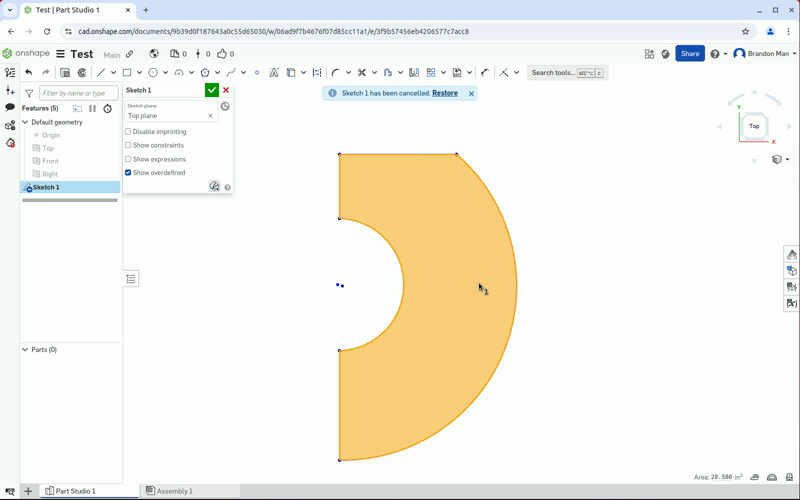
scroll(-6)
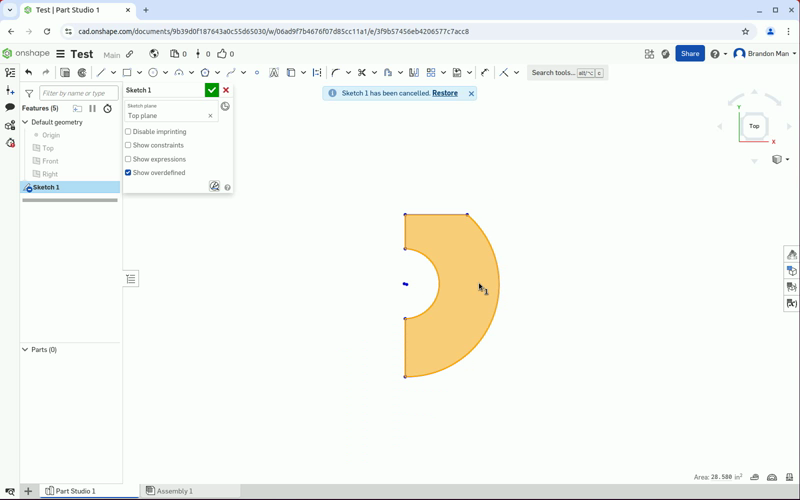
scroll(-6)
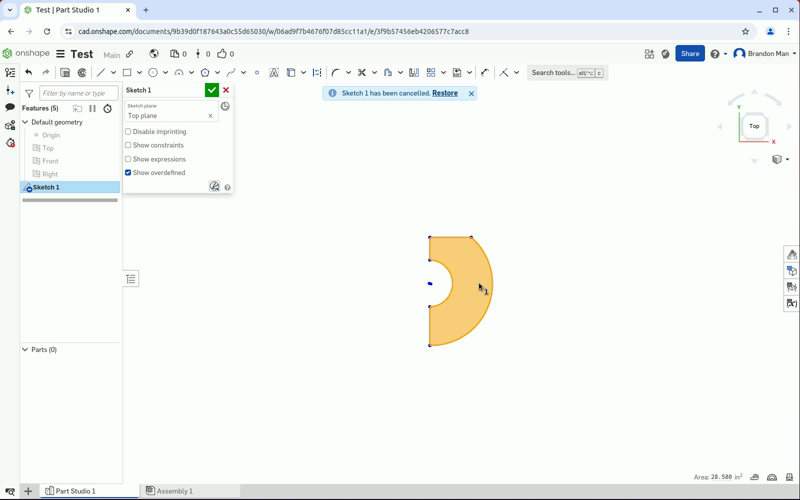
scroll(-6)
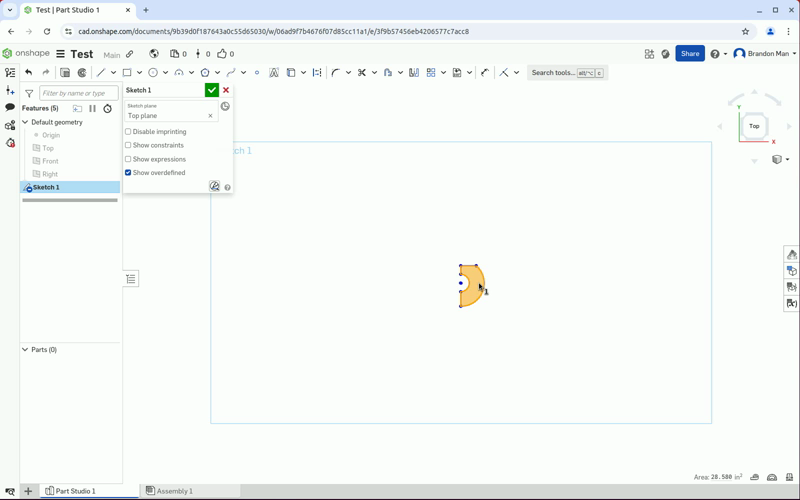
mouse_move(73, 352)
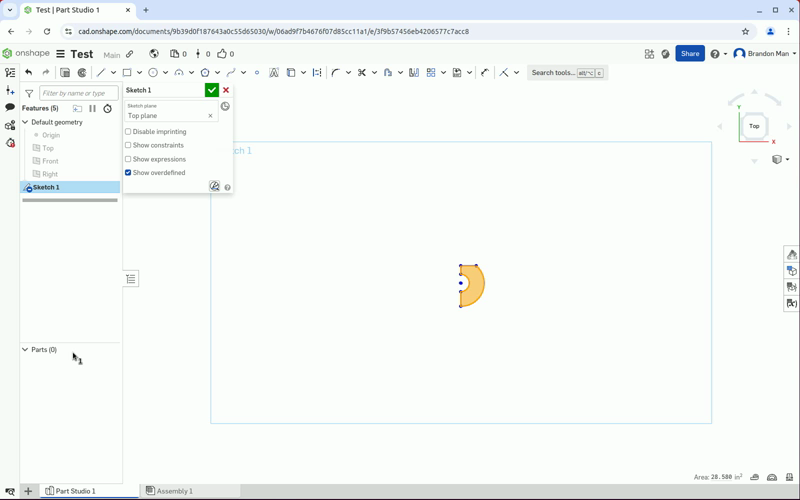
key(shift+y)
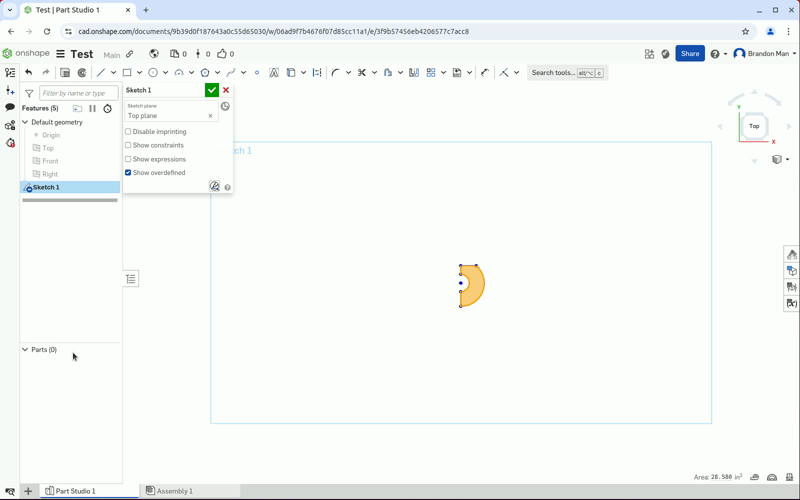
key(shift+e)
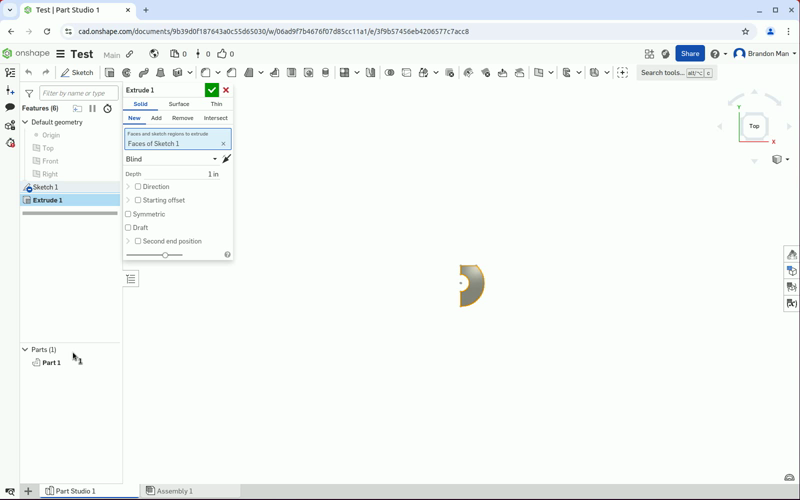
mouse_move(143, 106)
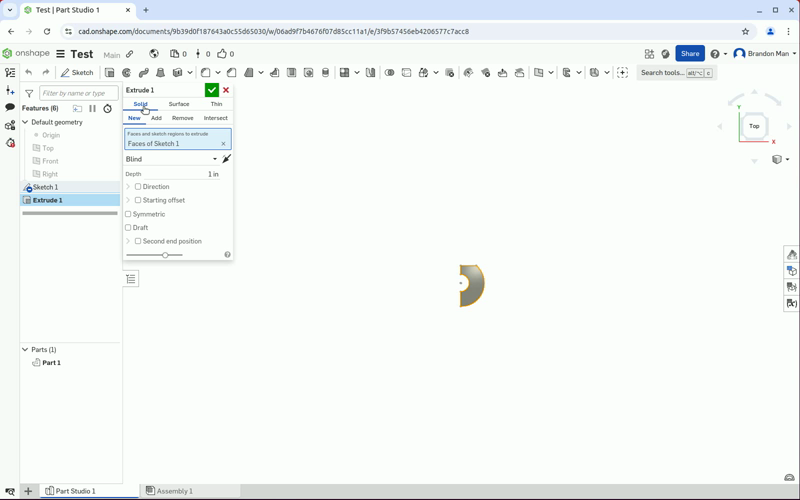
click(143, 106)
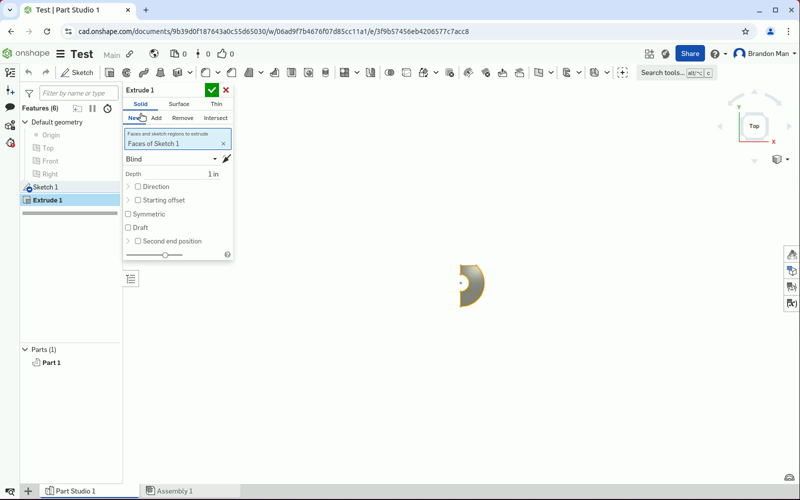
mouse_move(137, 120)
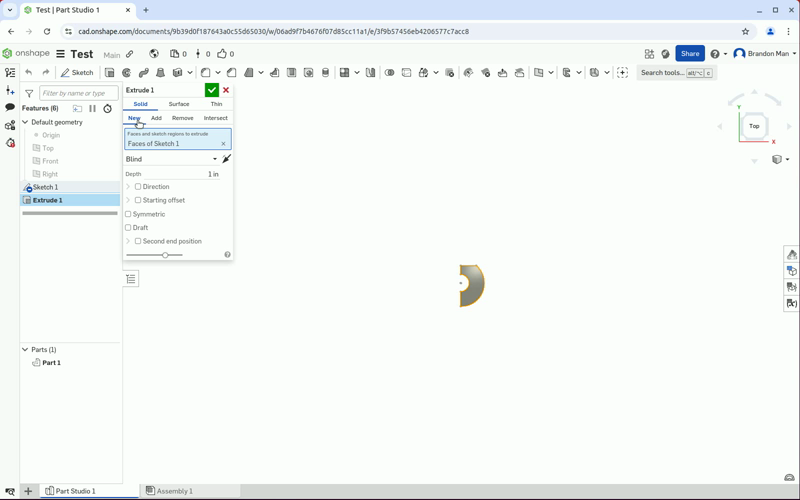
click(137, 120)
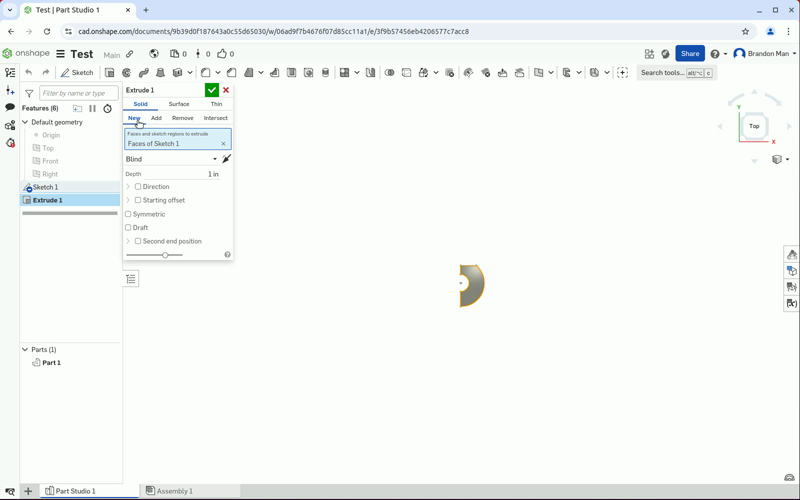
key(tab, 4)
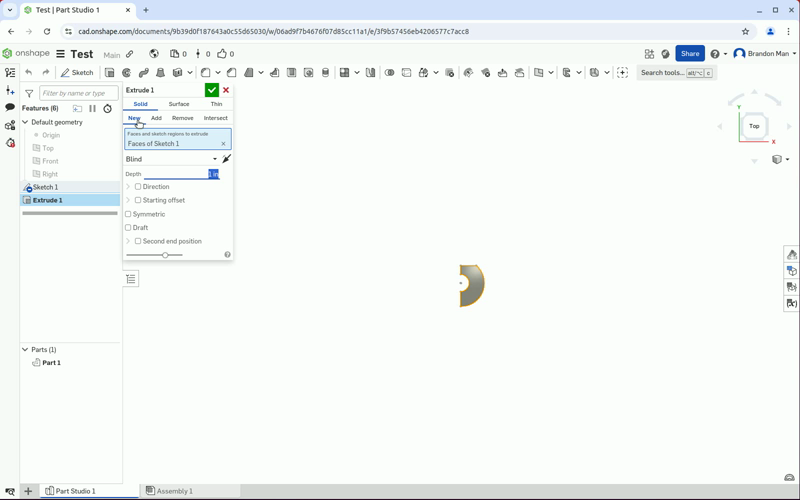
text(-4.574)
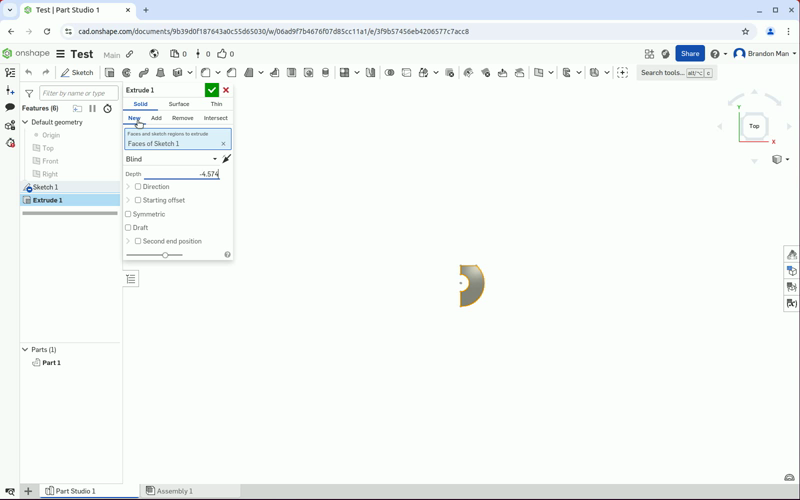
key(enter)
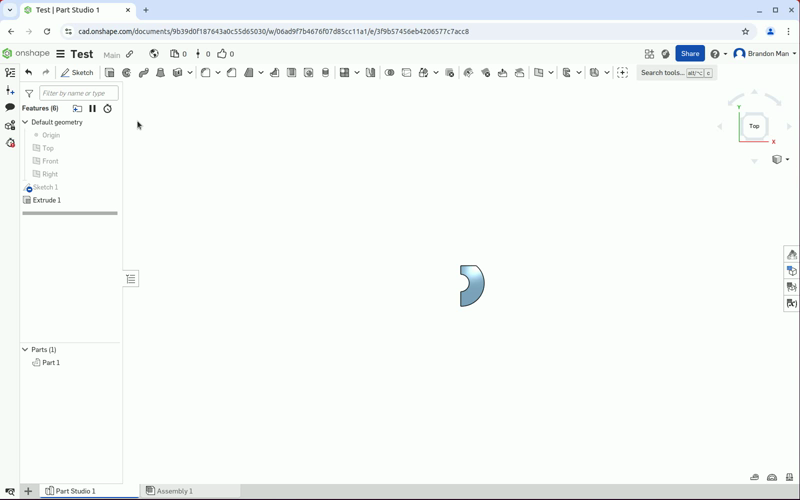
key(shift+h)
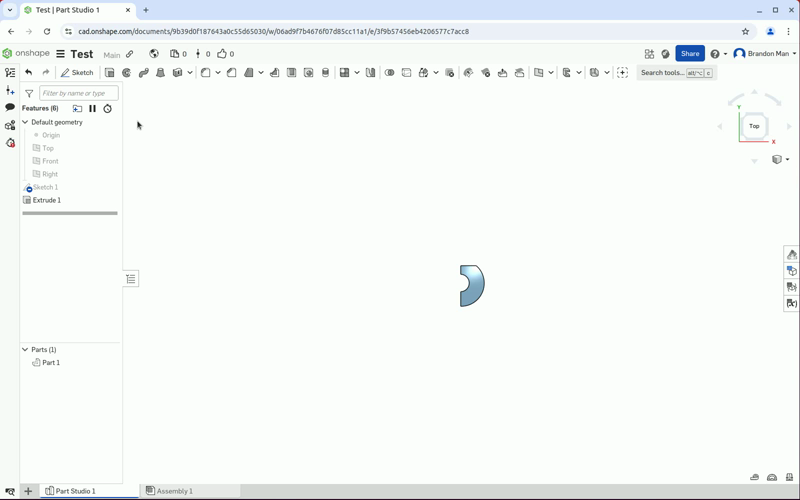
key(shift+h)
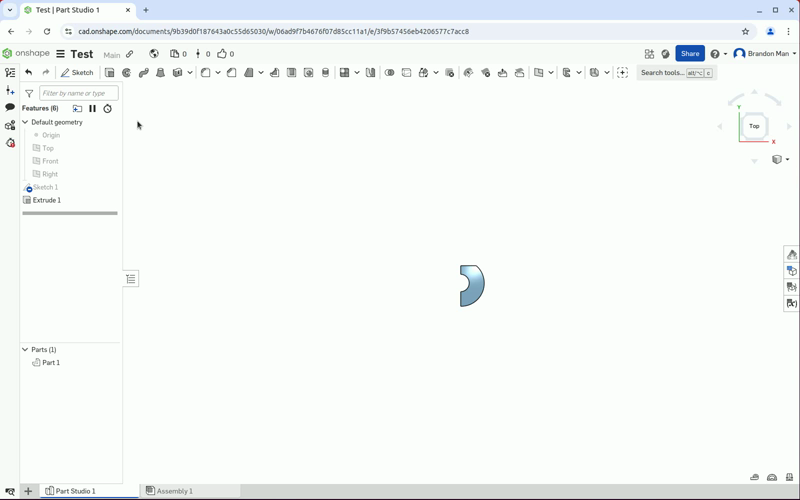
mouse_move(73, 189)
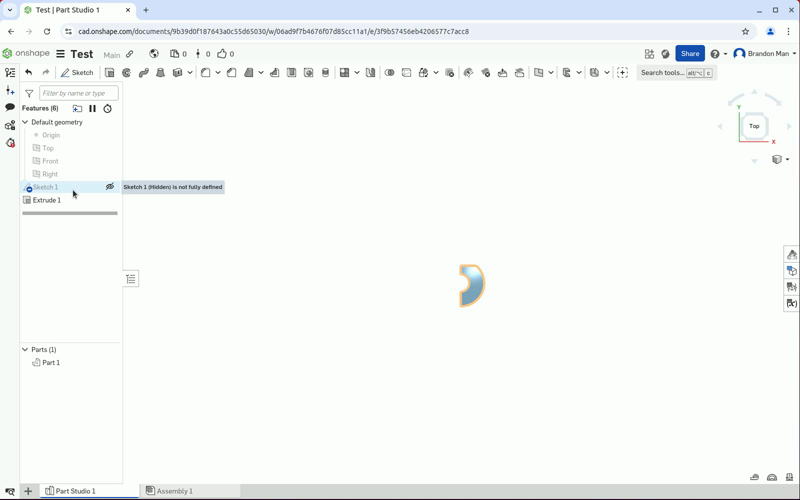
click(73, 189)
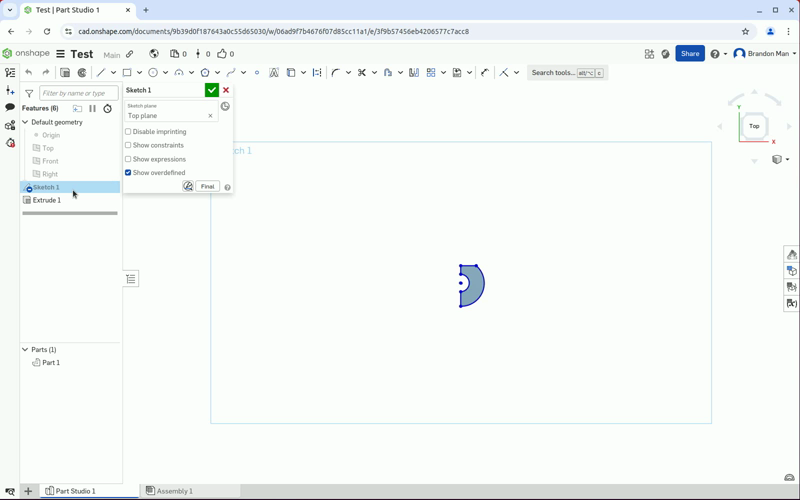
mouse_move(229, 92)
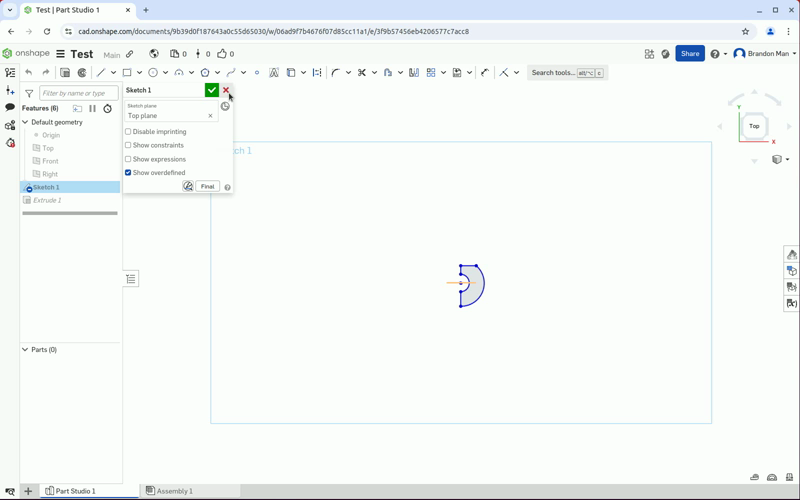
click(229, 92)
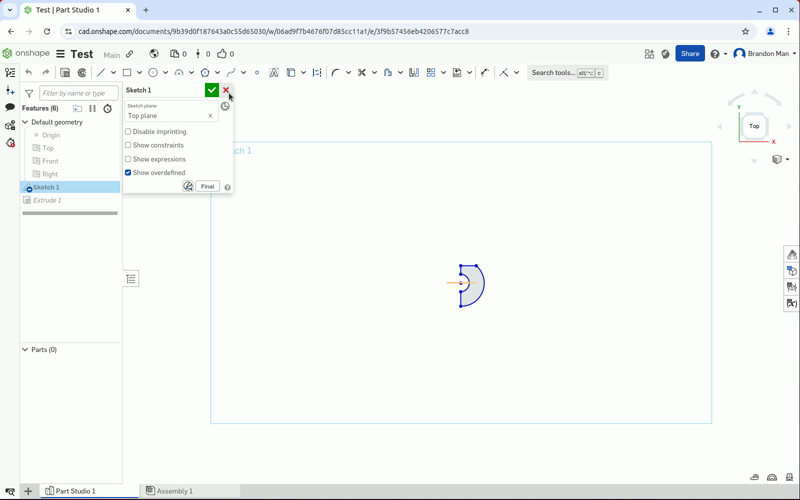
key(shift+s)
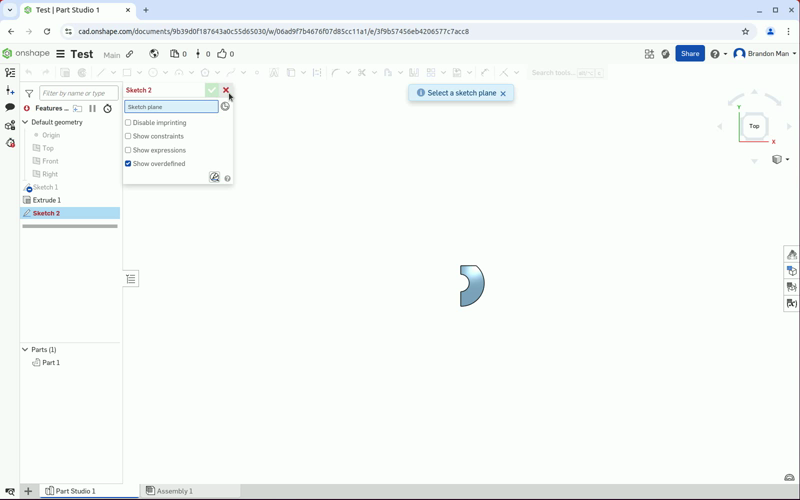
mouse_move(73, 150)
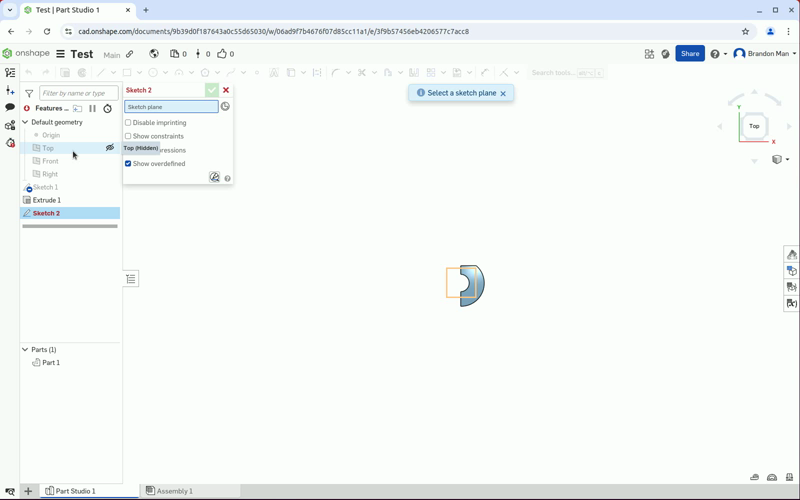
click(73, 150)
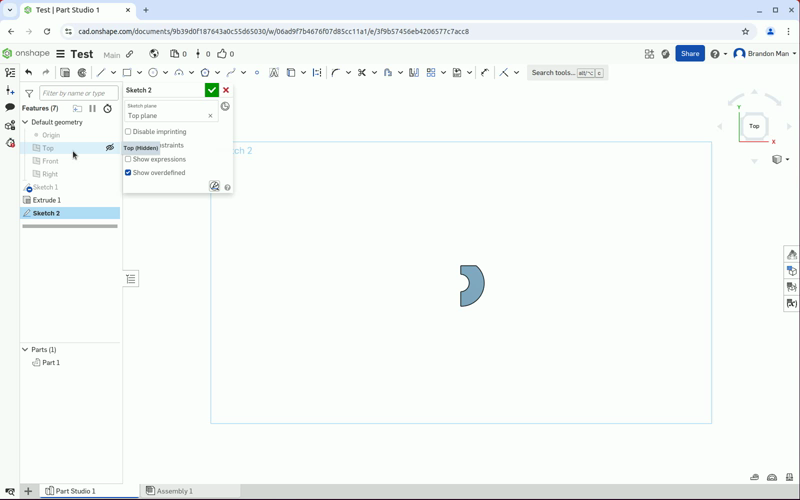
mouse_move(73, 352)
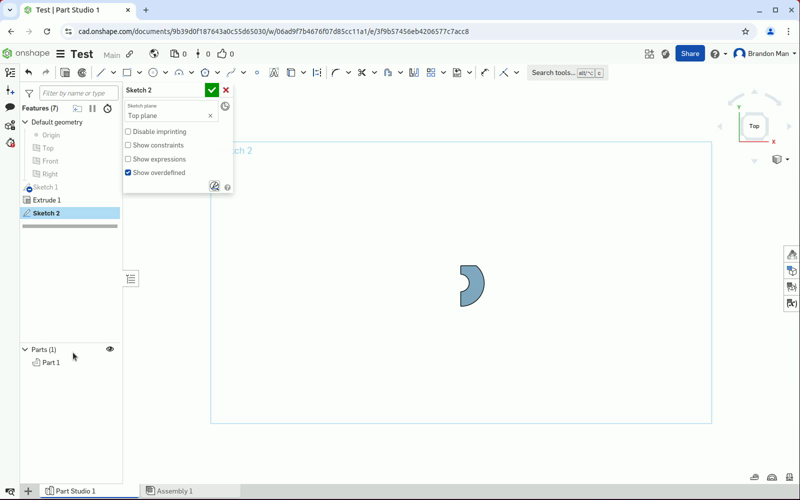
key(y)
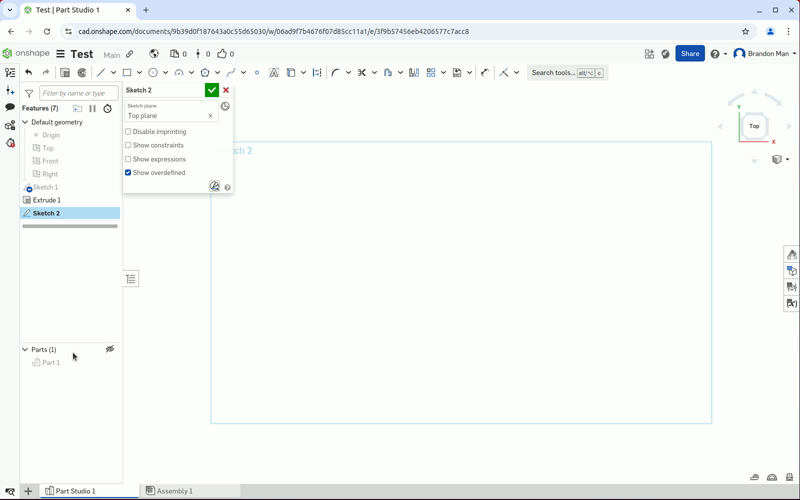
key(a)
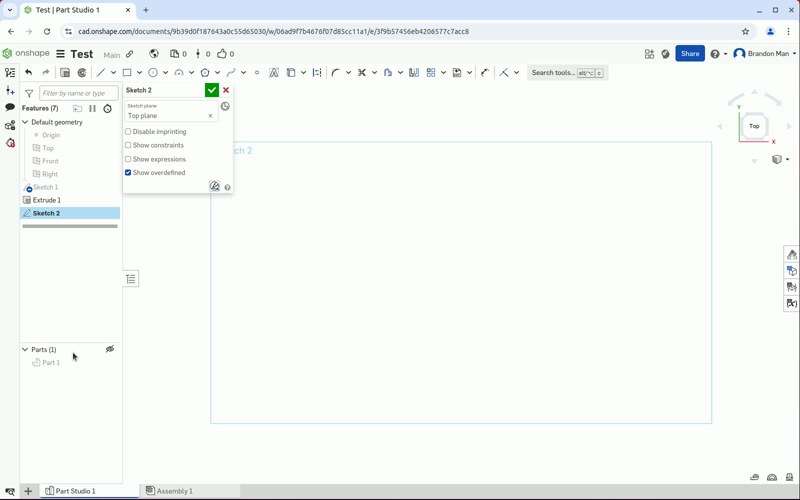
key_down(shift)
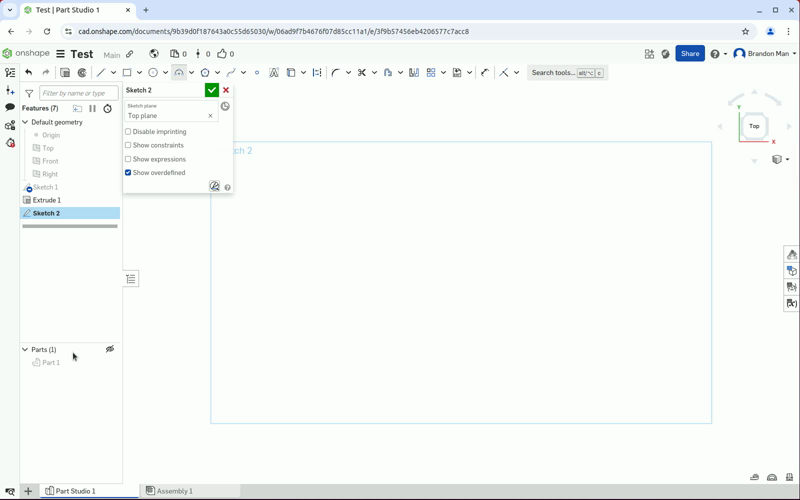
mouse_move(445, 265)
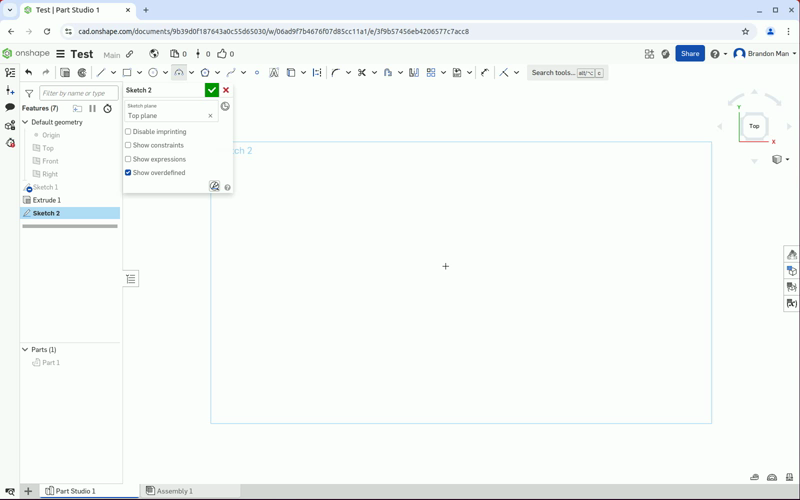
click(445, 265)
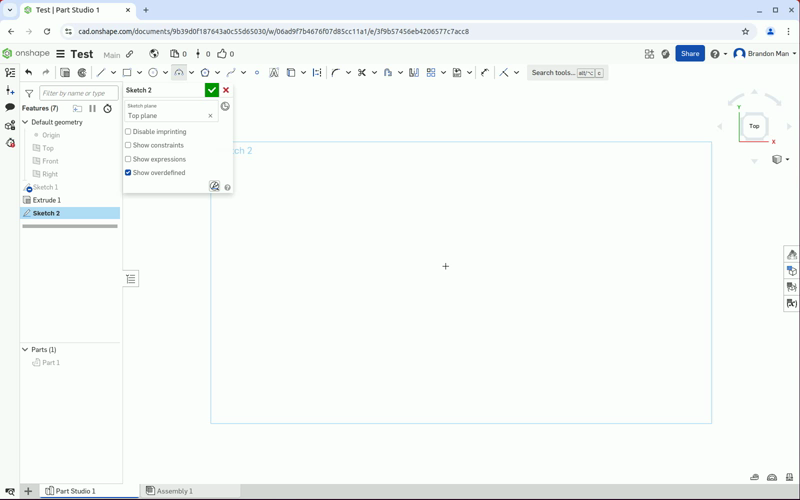
key_up(shift)
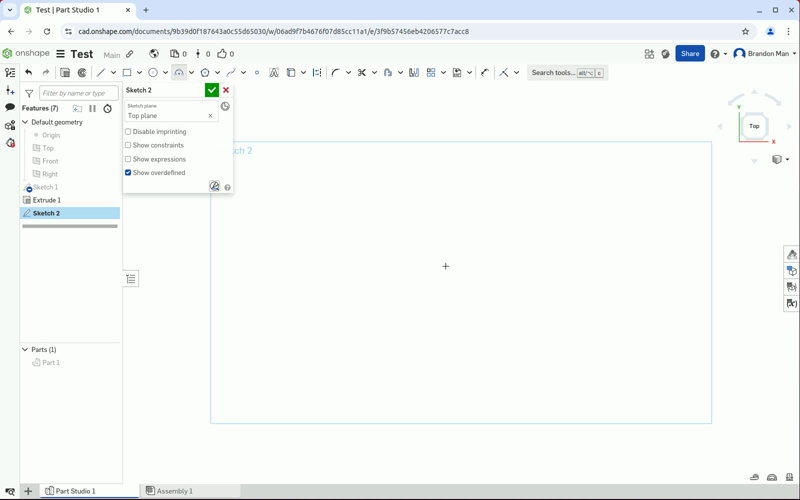
key_down(shift)
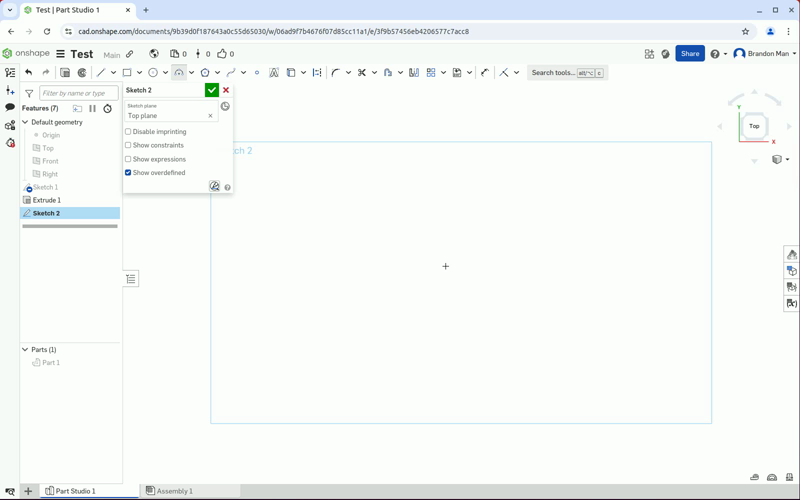
mouse_move(460, 306)
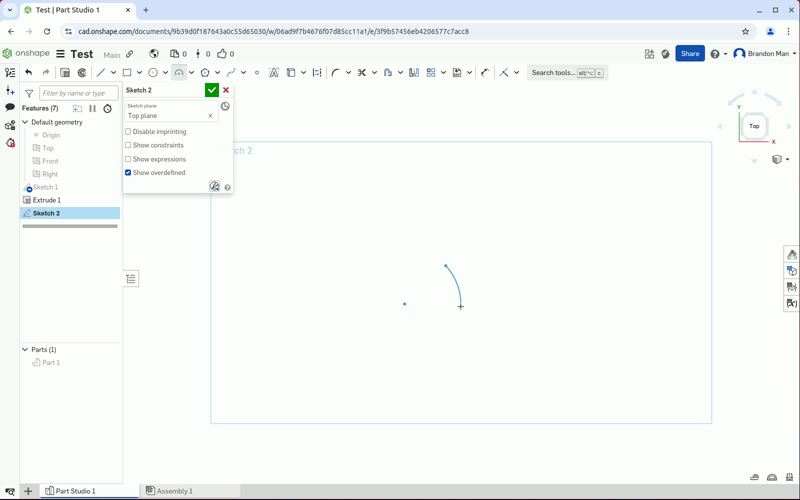
click(460, 306)
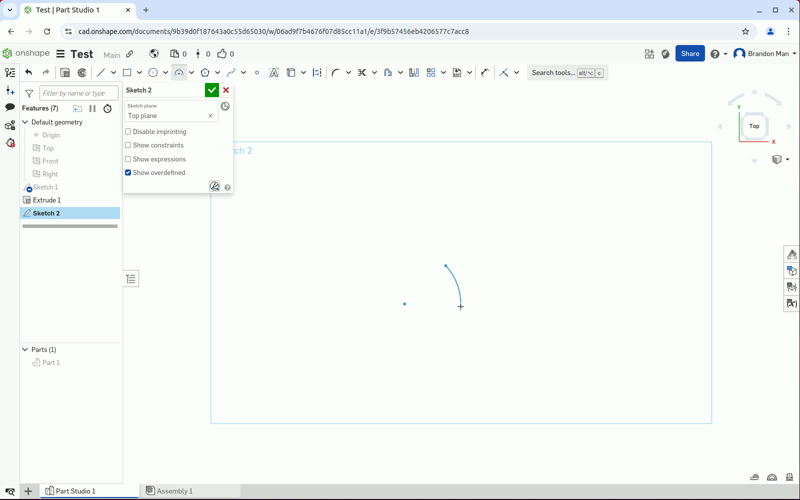
mouse_move(439, 291)
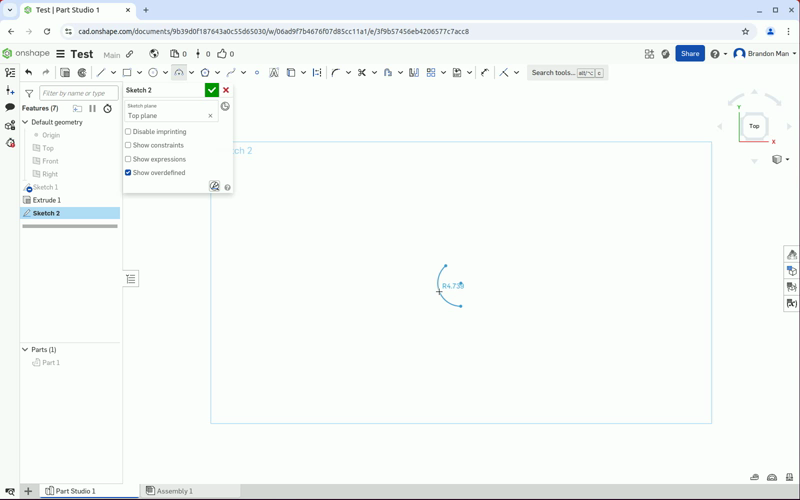
click(439, 291)
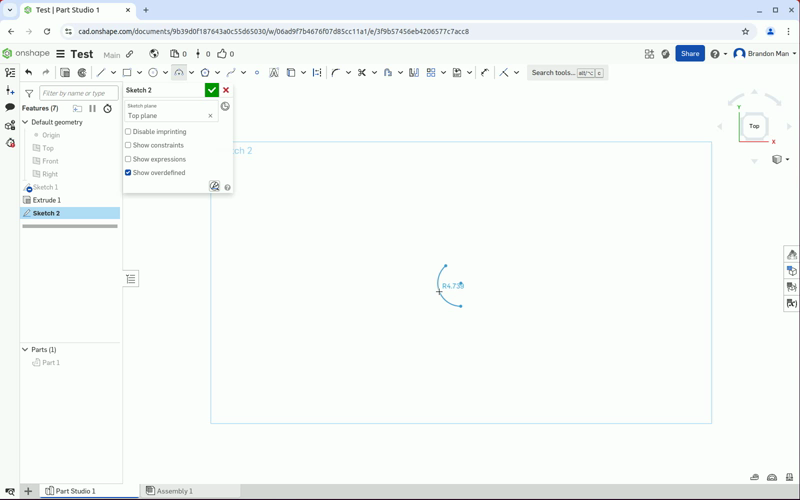
key_up(shift)
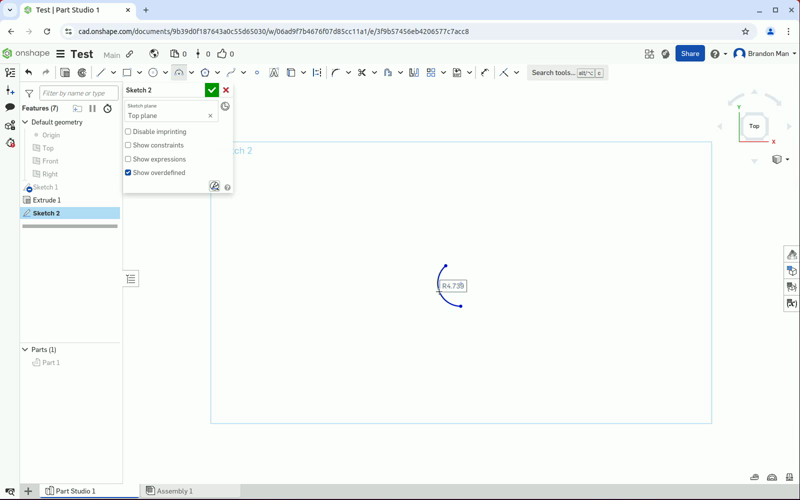
key(esc)
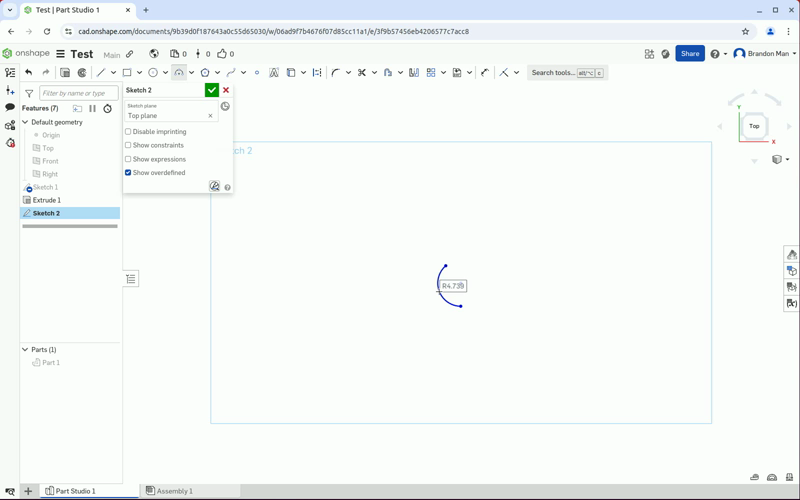
key(l)
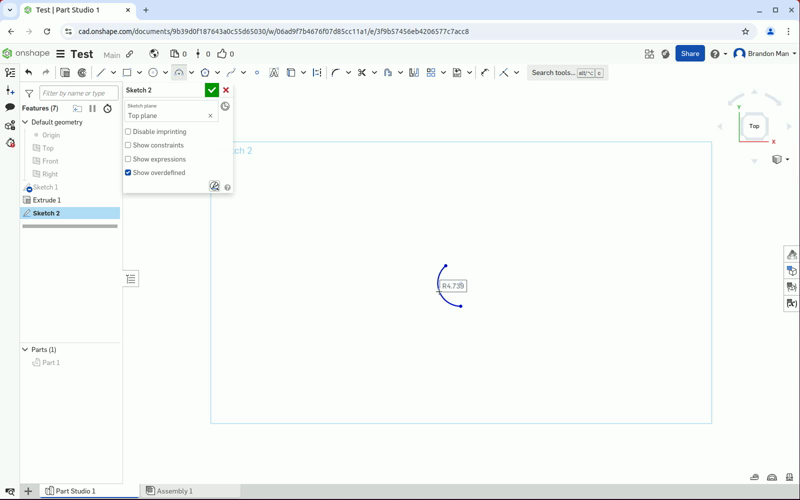
mouse_move(460, 306)
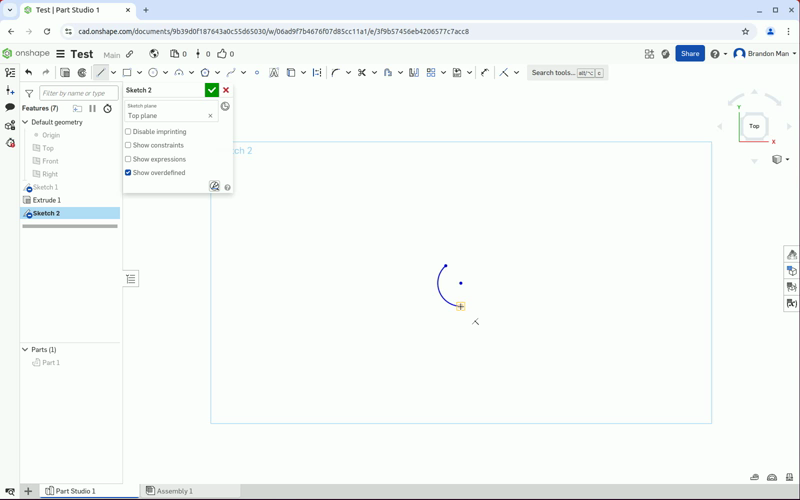
click(460, 306)
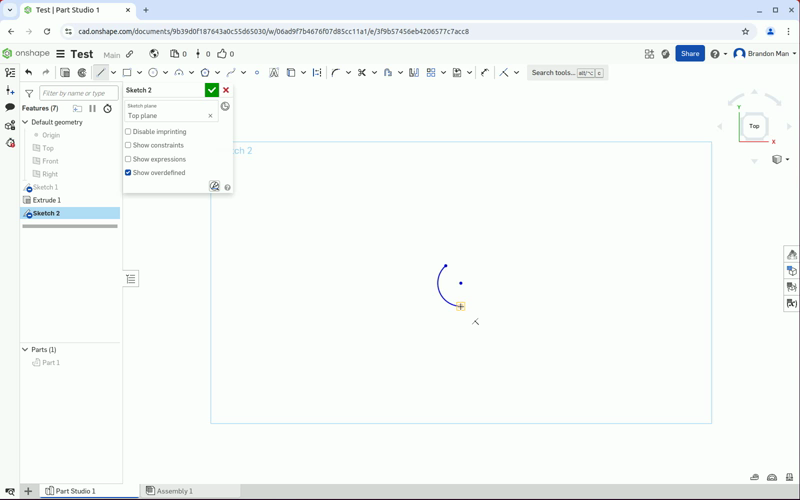
key_down(shift)
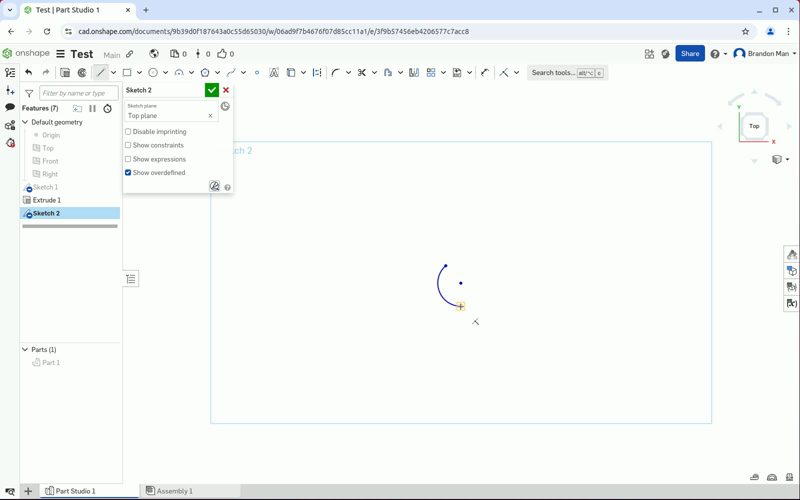
mouse_move(490, 306)
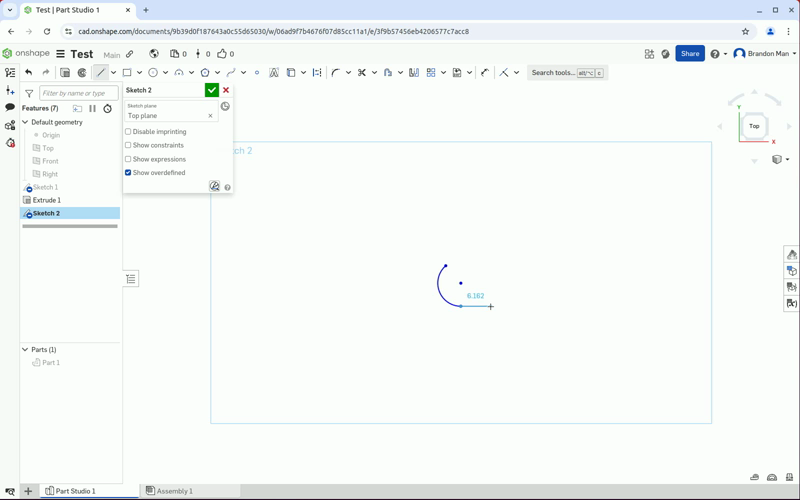
mouse_move(460, 291)
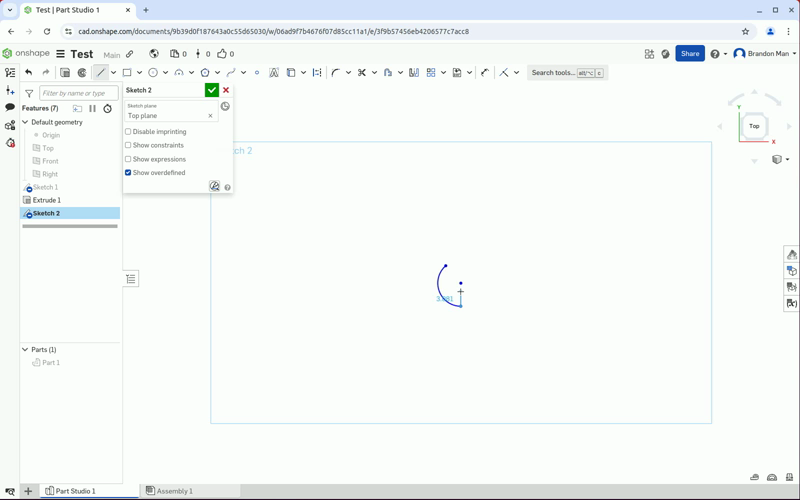
click(460, 291)
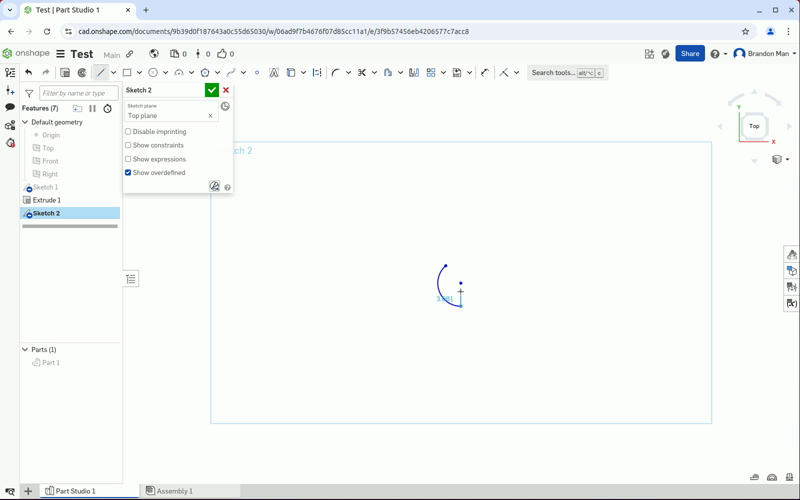
key_up(shift)
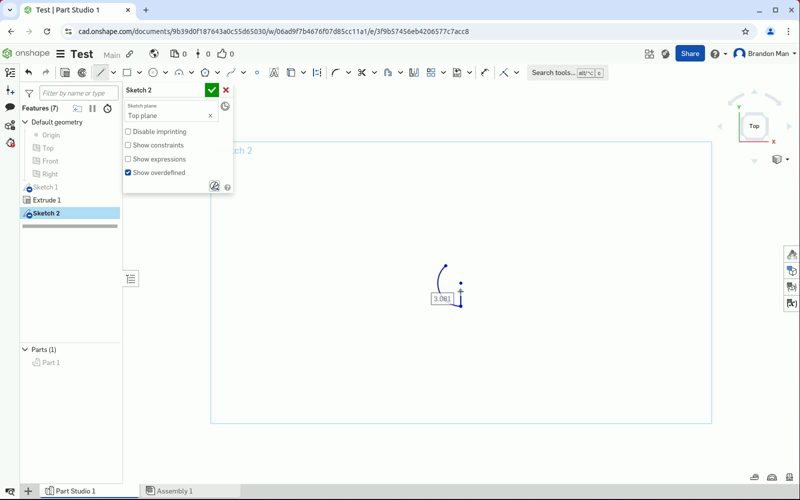
key(esc)
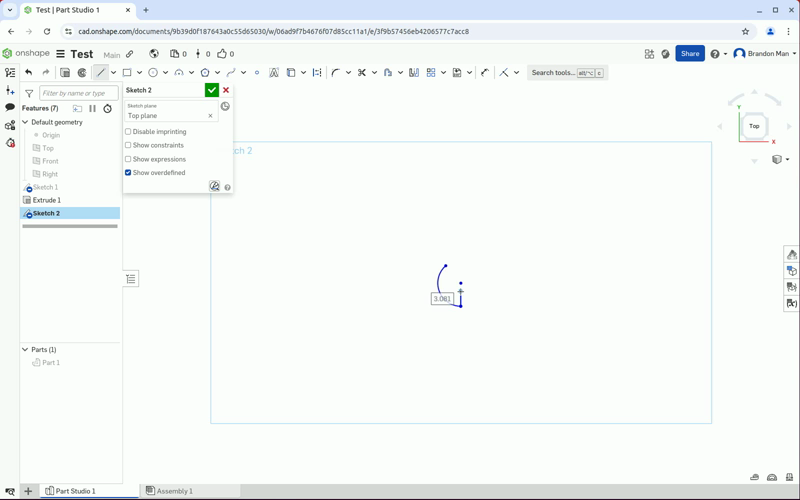
key(a)
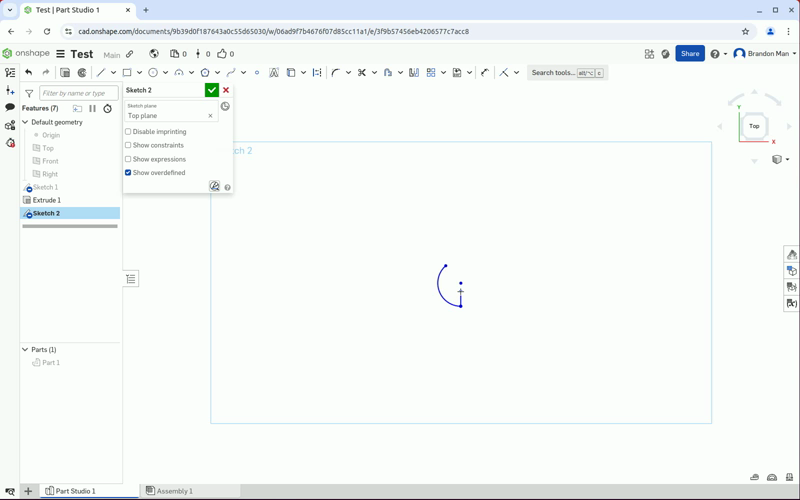
mouse_move(460, 291)
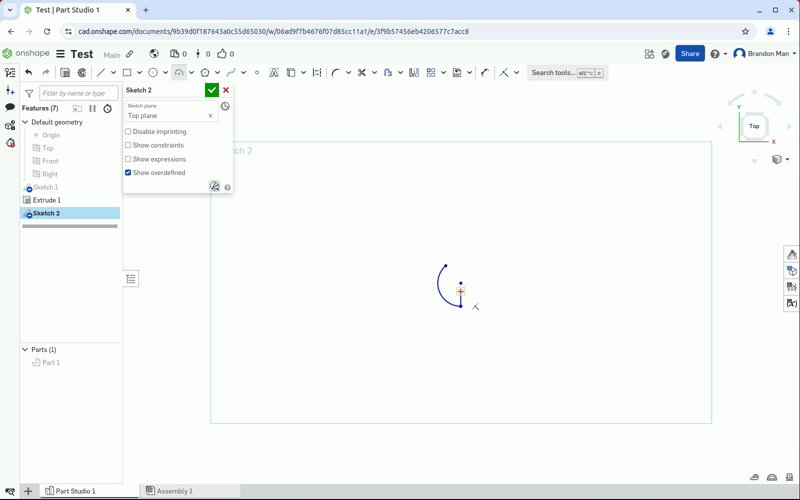
click(460, 291)
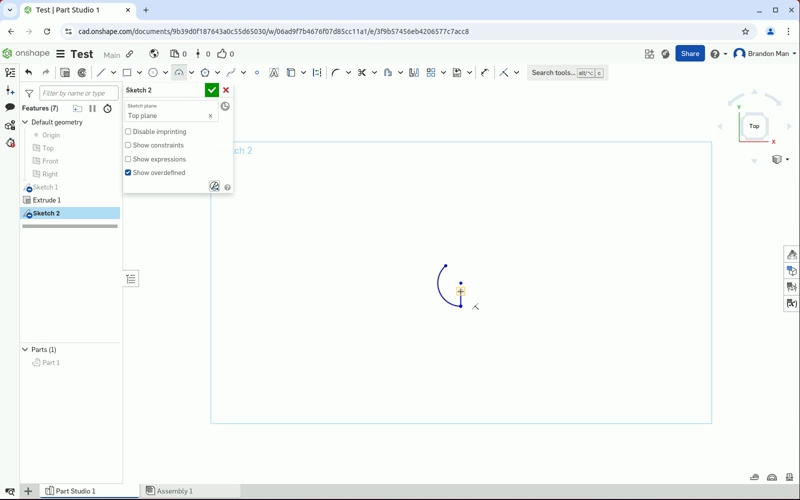
key_down(shift)
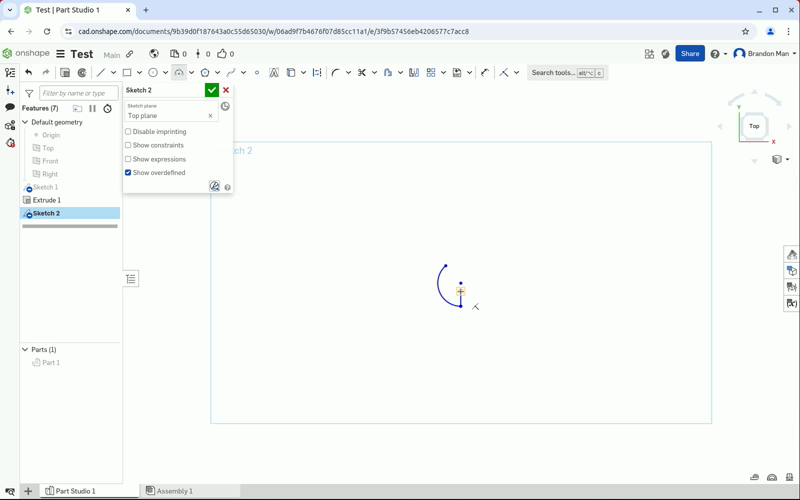
mouse_move(460, 273)
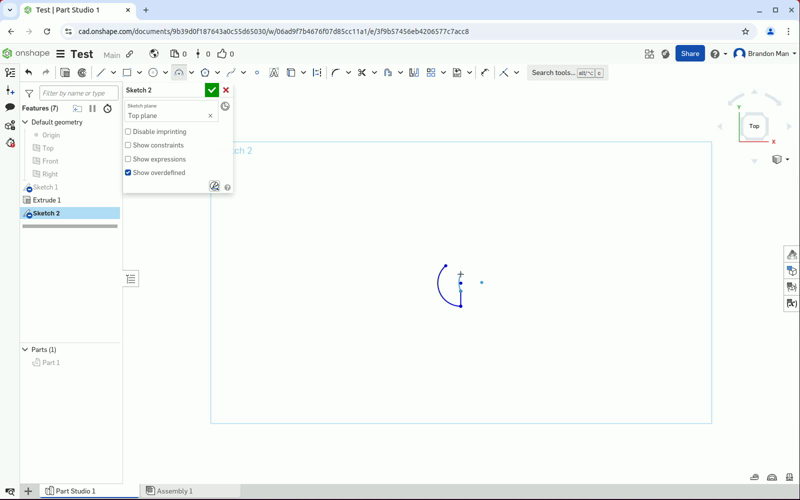
click(460, 273)
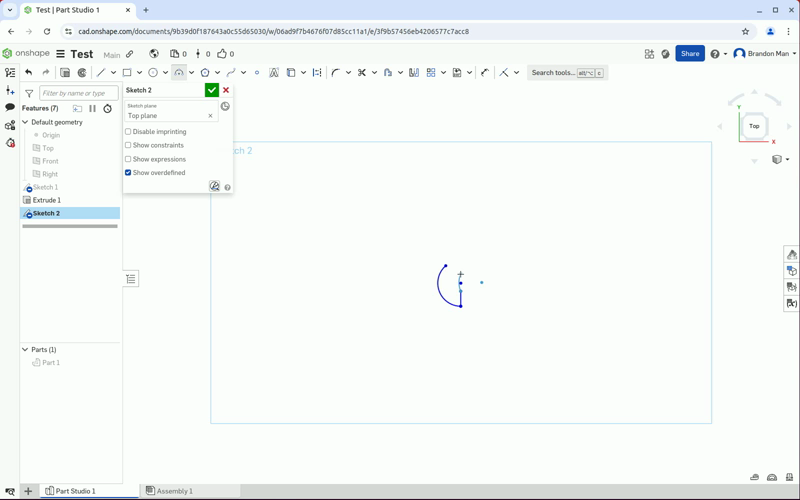
mouse_move(452, 282)
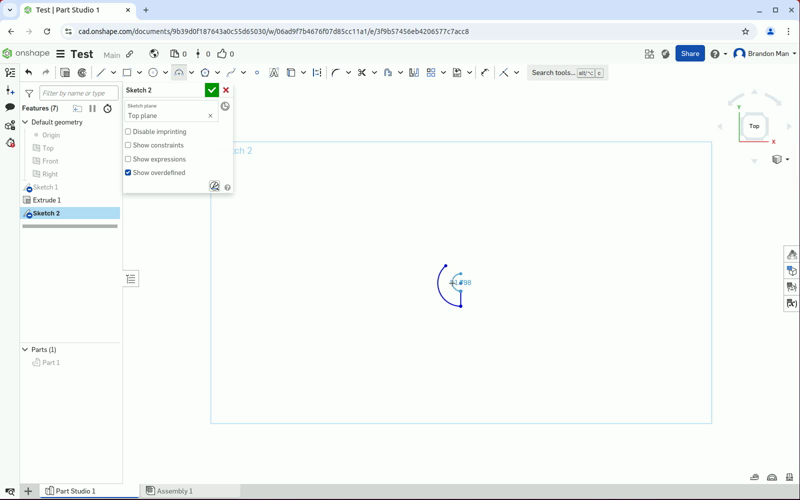
click(452, 282)
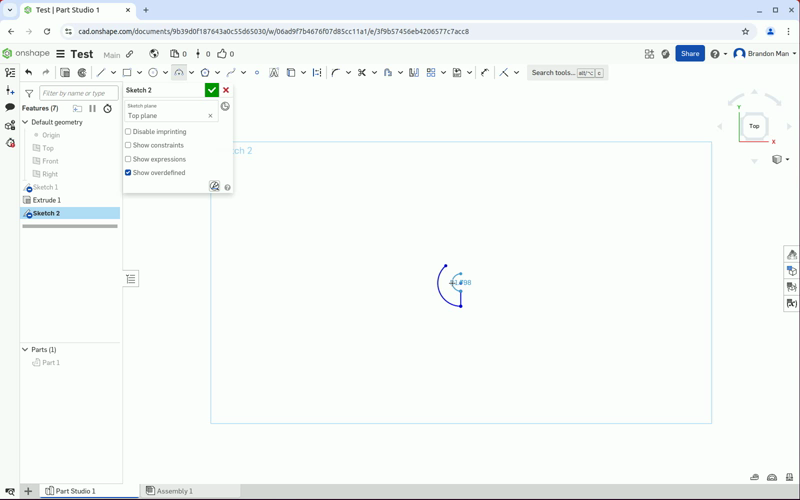
key_up(shift)
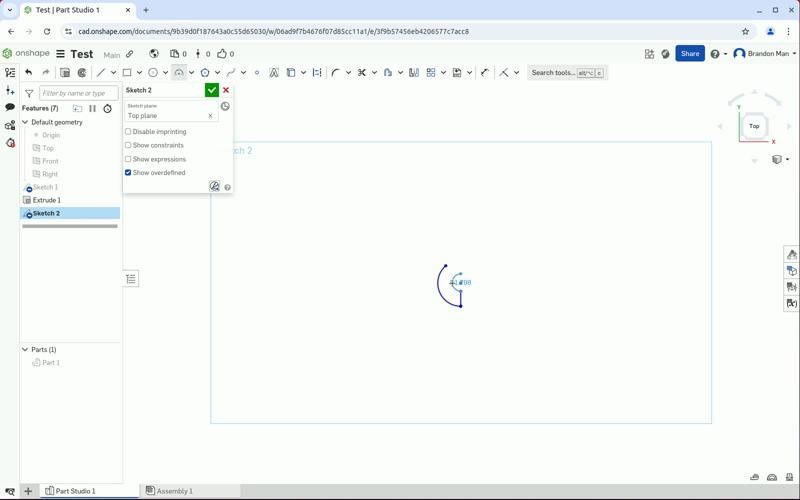
key(esc)
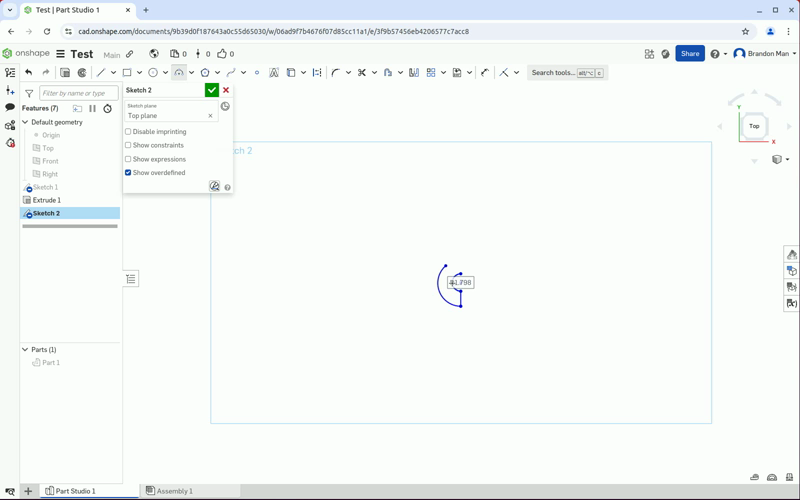
key(l)
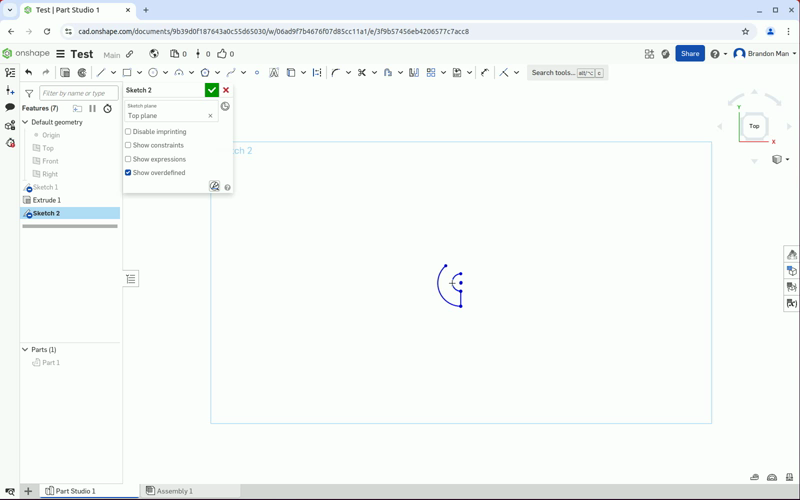
mouse_move(460, 273)
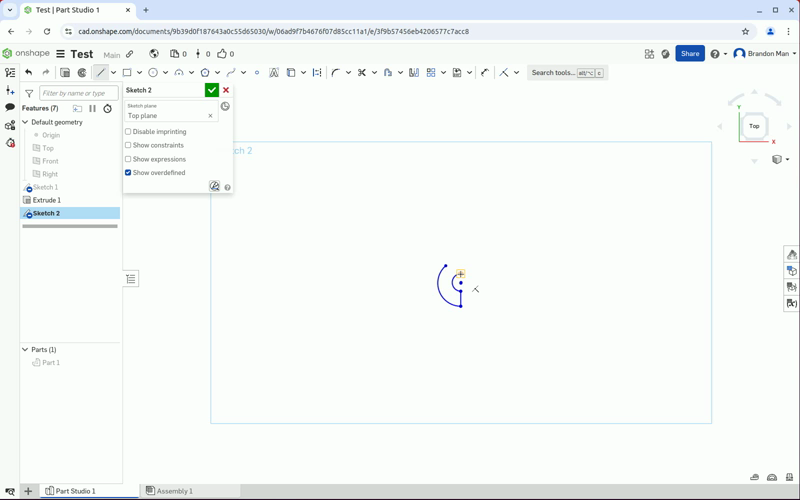
click(460, 273)
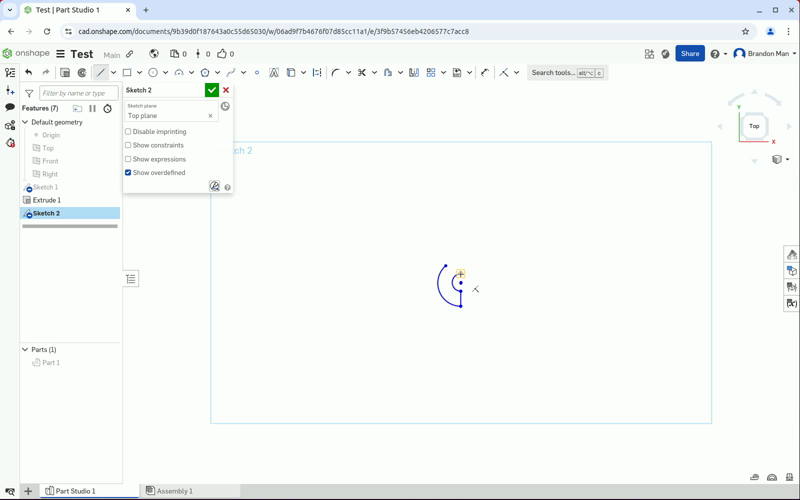
key_down(shift)
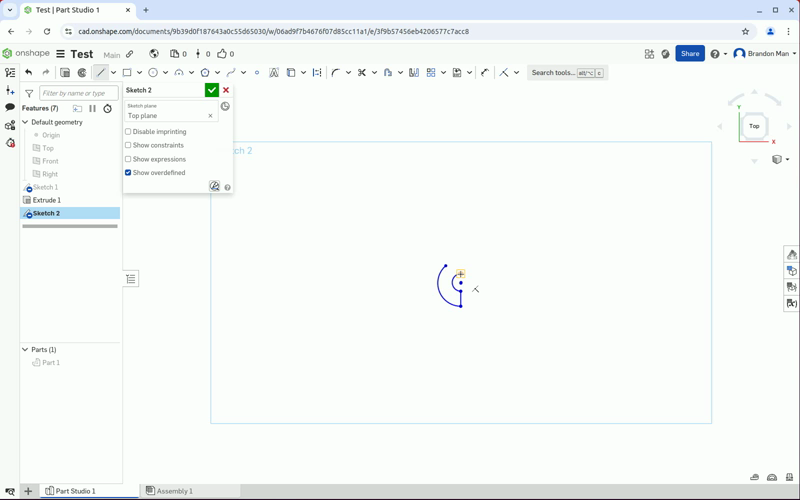
mouse_move(490, 273)
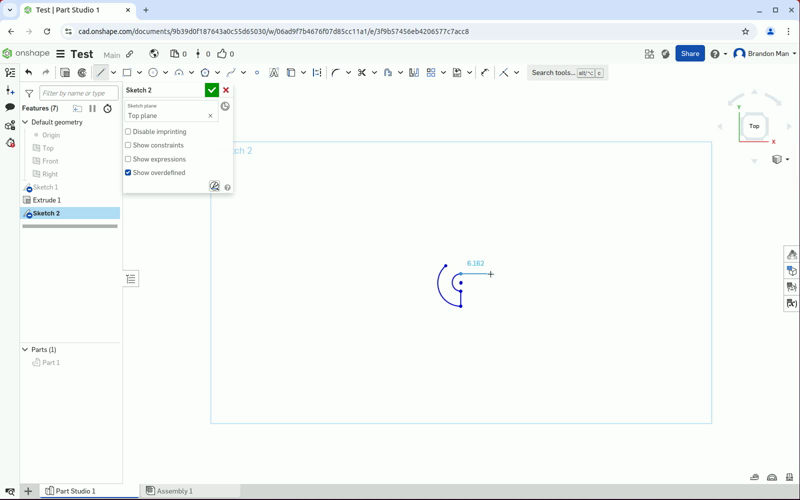
mouse_move(460, 265)
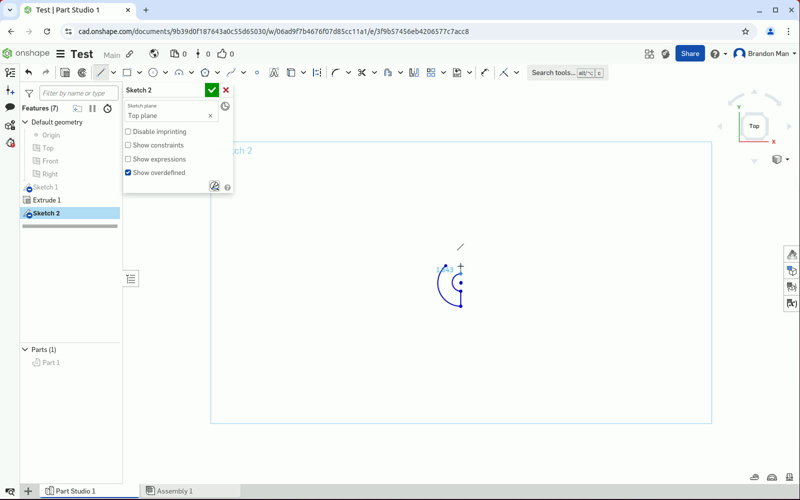
click(460, 265)
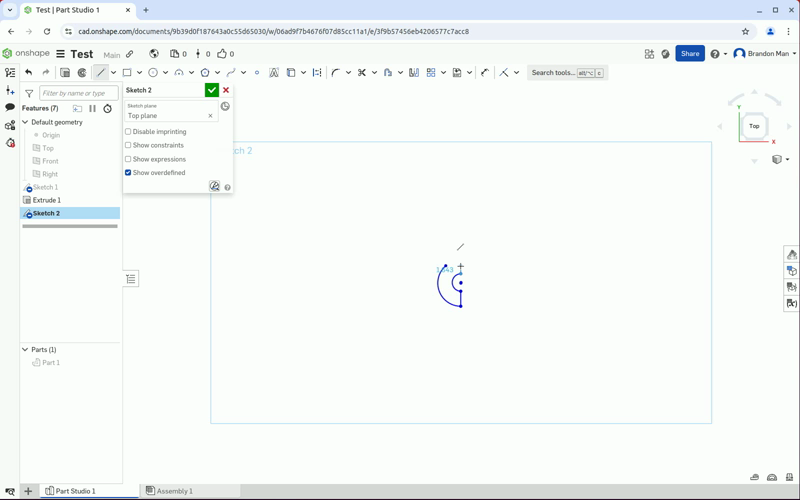
key_up(shift)
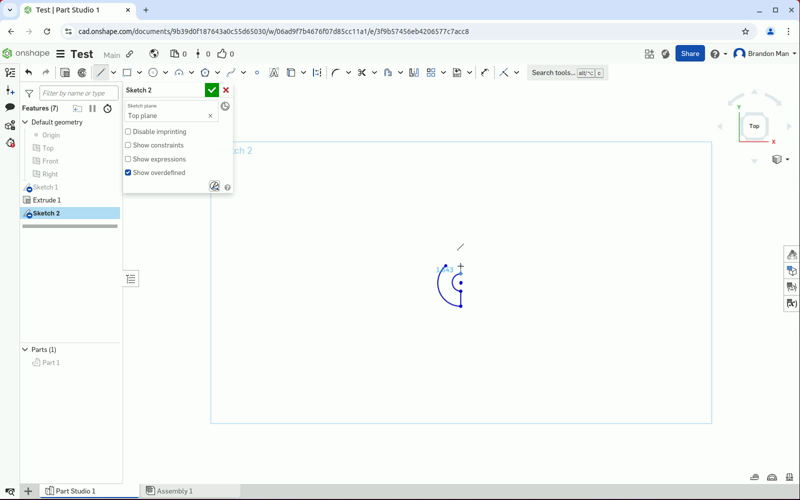
mouse_move(490, 265)
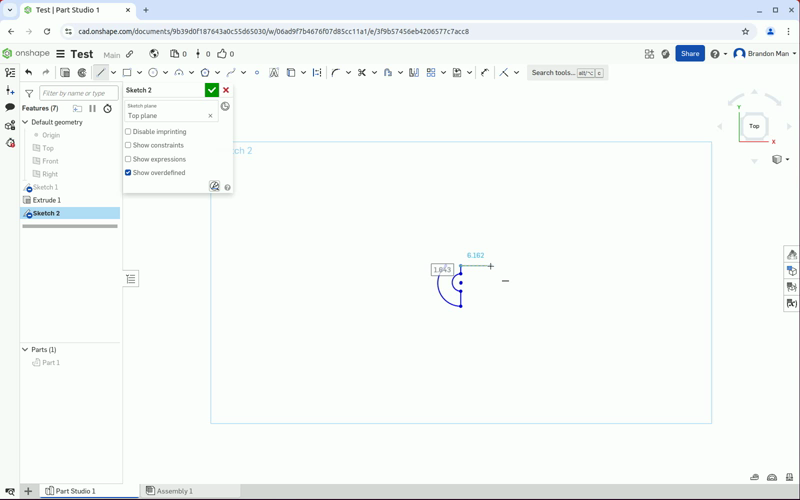
key_down(shift)
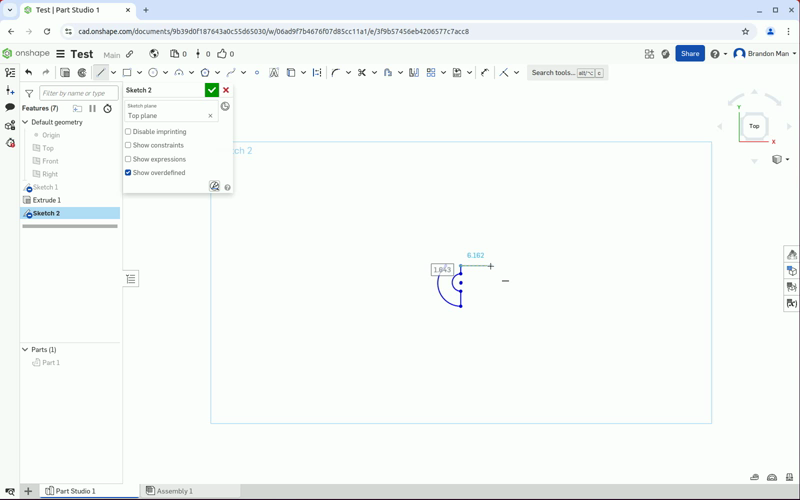
mouse_move(445, 265)
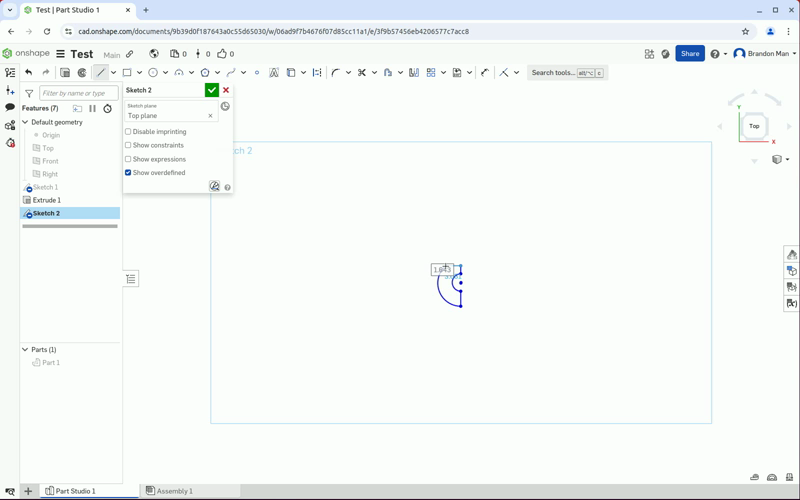
key_up(shift)
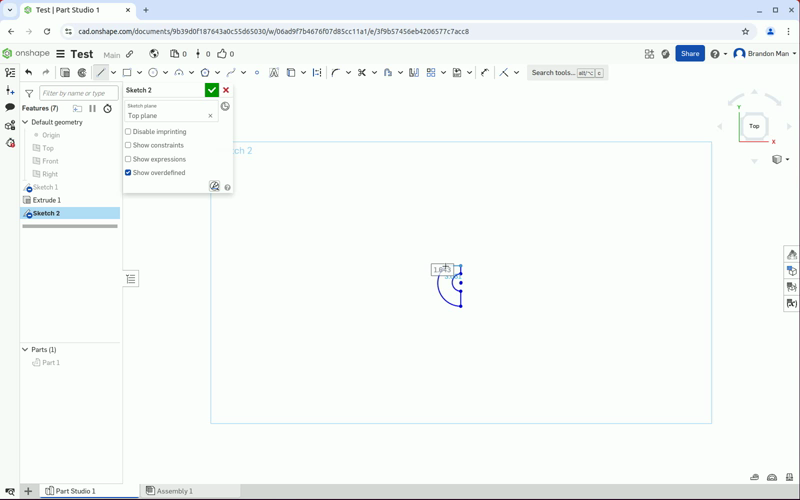
click(445, 265)
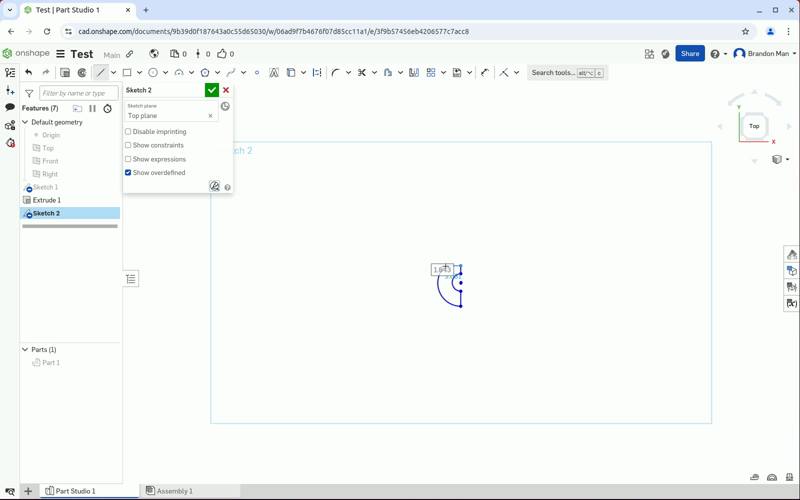
key(esc)
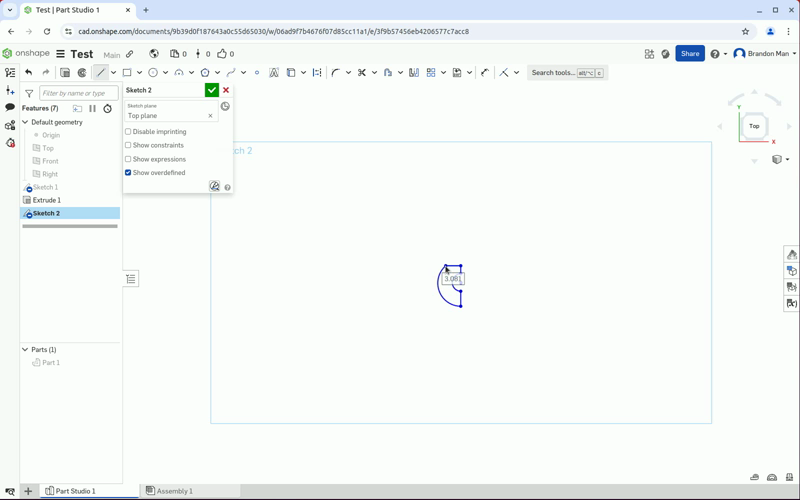
mouse_move(444, 279)
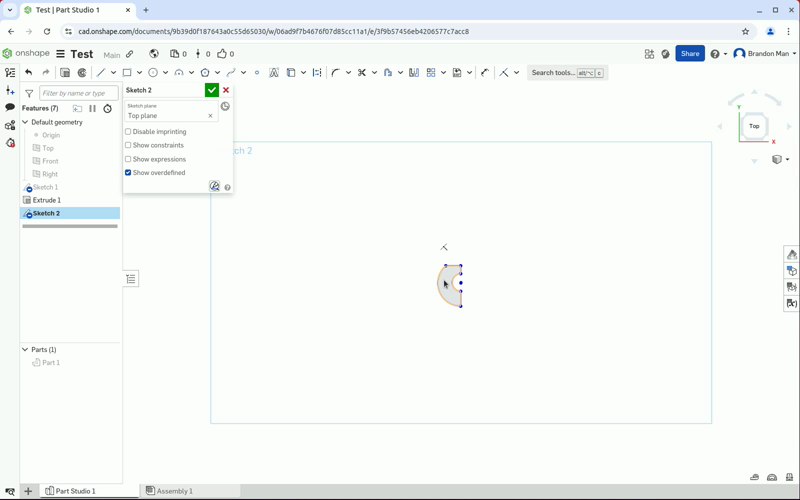
scroll(6)
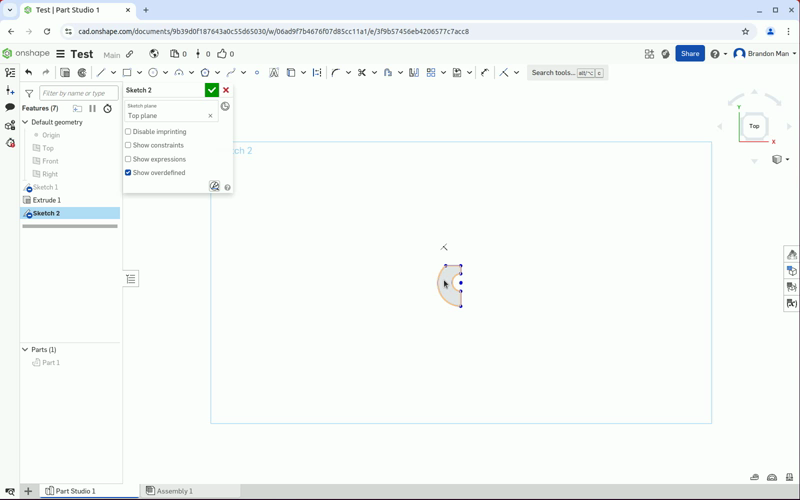
scroll(6)
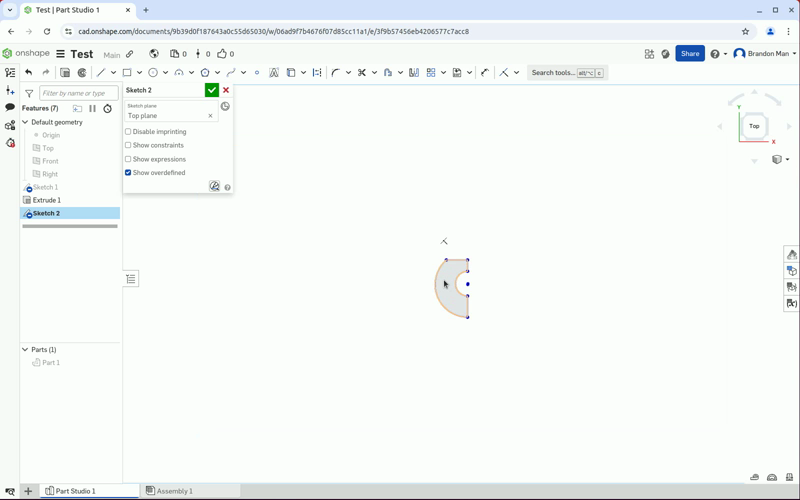
scroll(6)
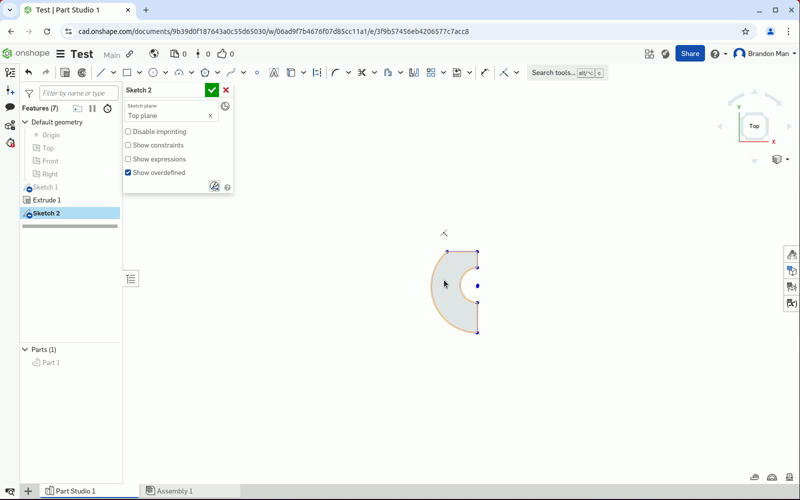
scroll(6)
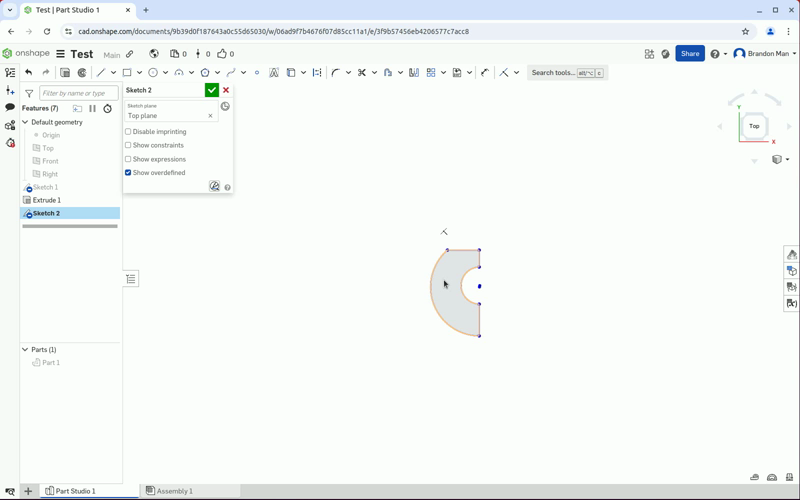
scroll(6)
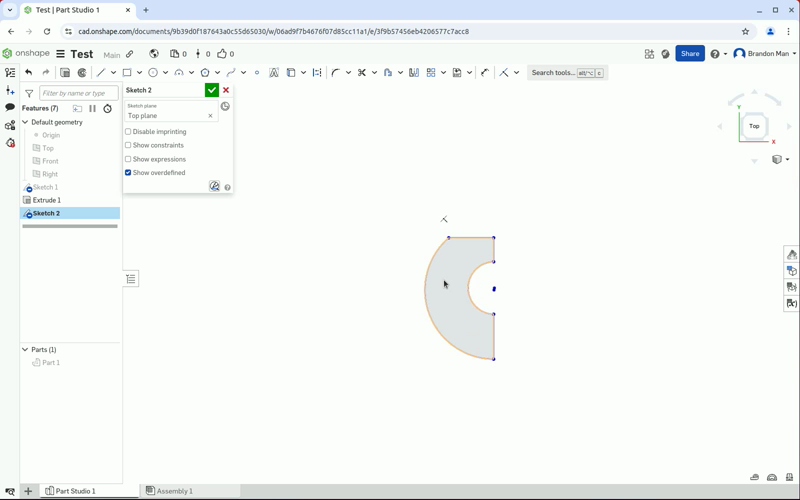
scroll(6)
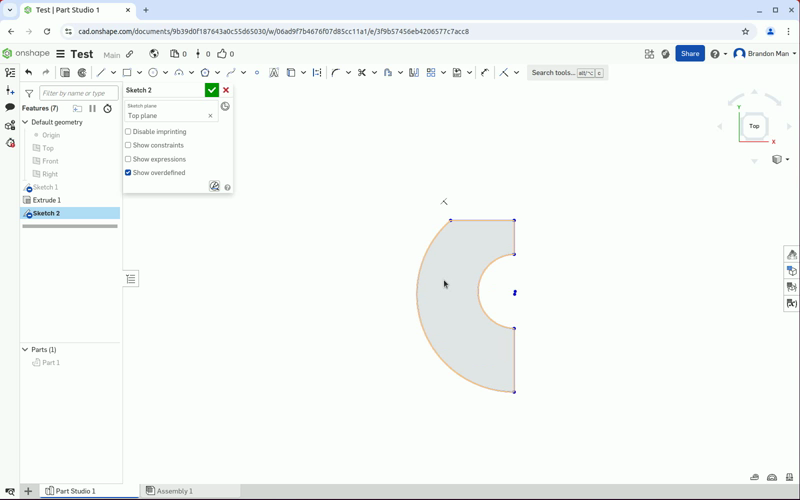
scroll(6)
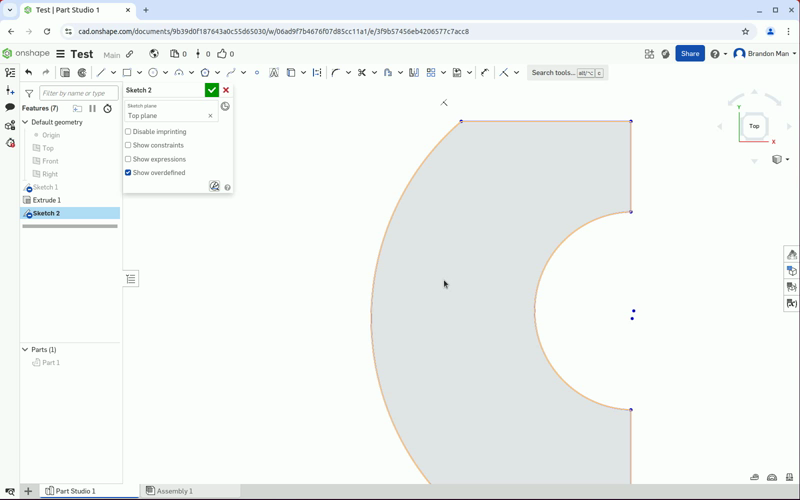
click(444, 279)
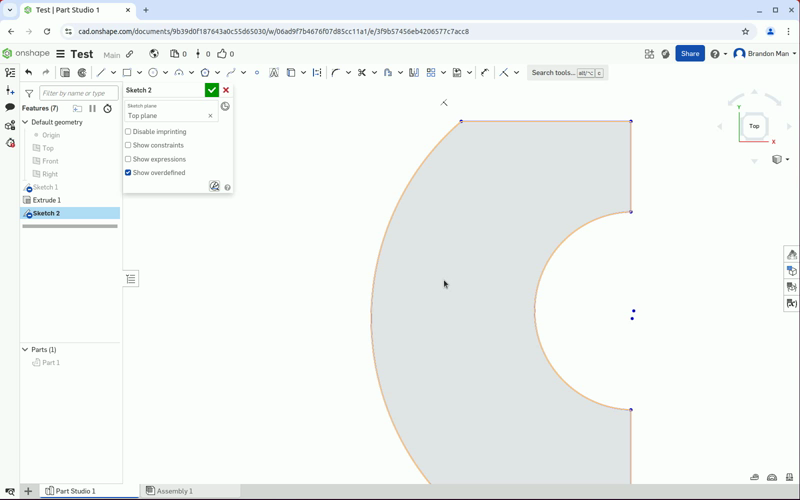
scroll(-6)
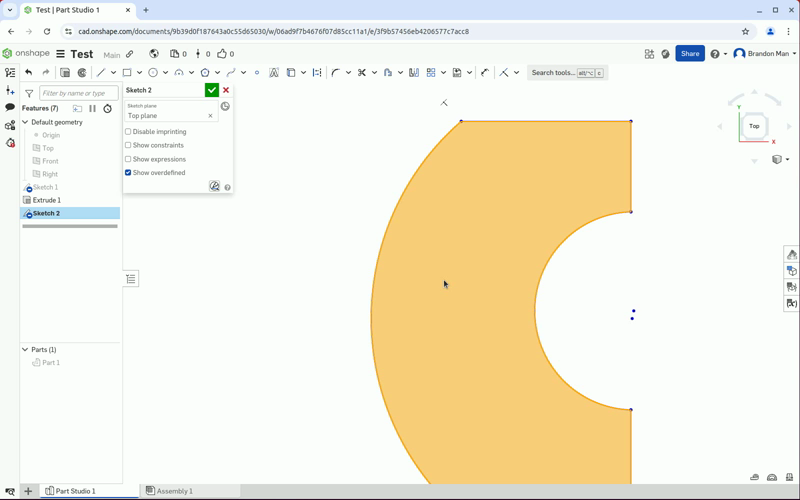
scroll(-6)
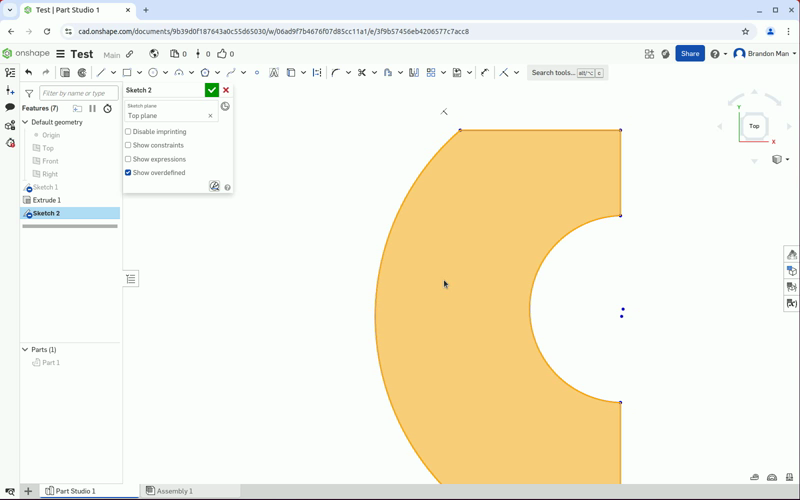
scroll(-6)
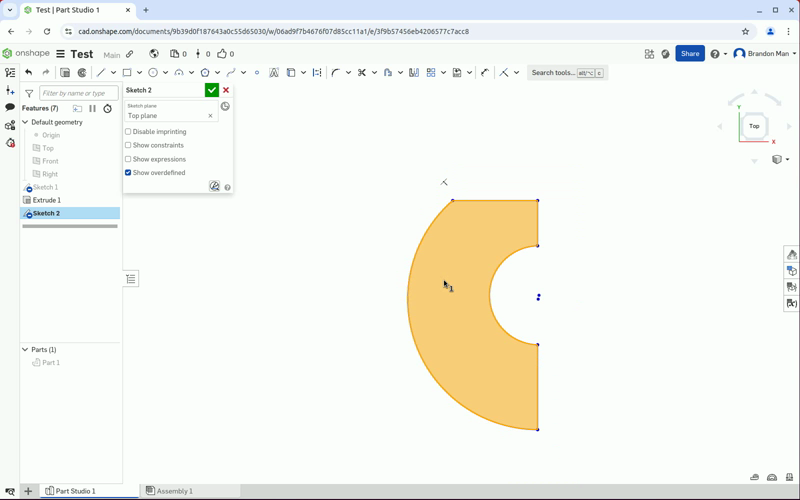
scroll(-6)
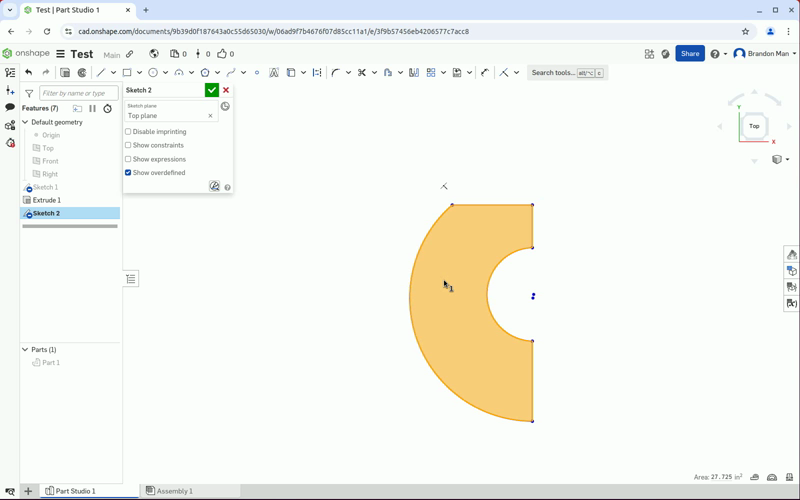
scroll(-6)
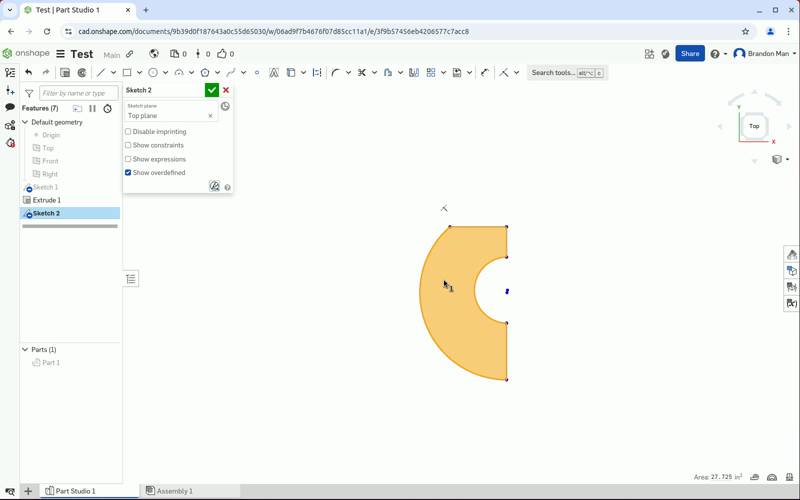
scroll(-6)
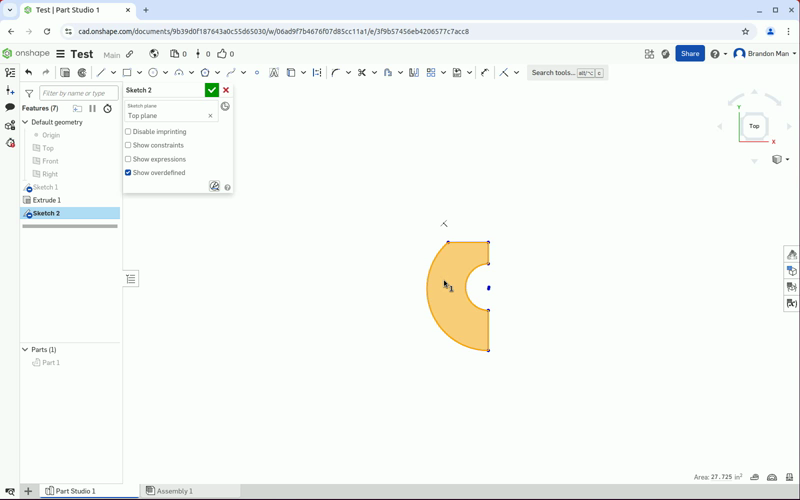
scroll(-6)
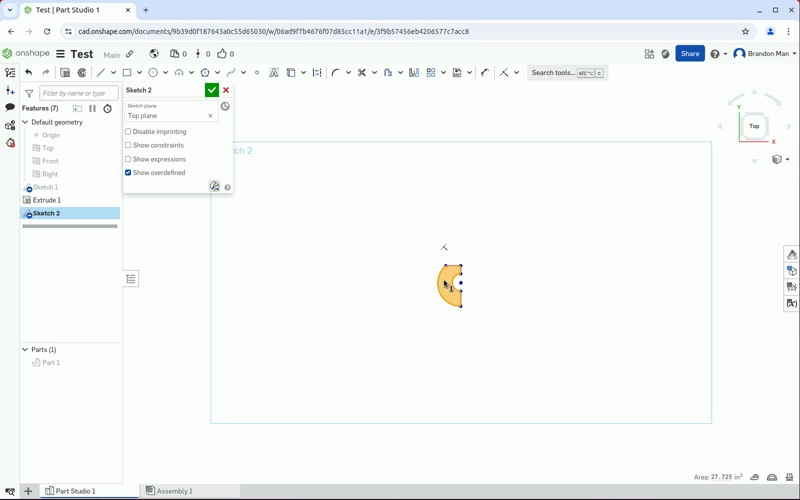
mouse_move(73, 352)
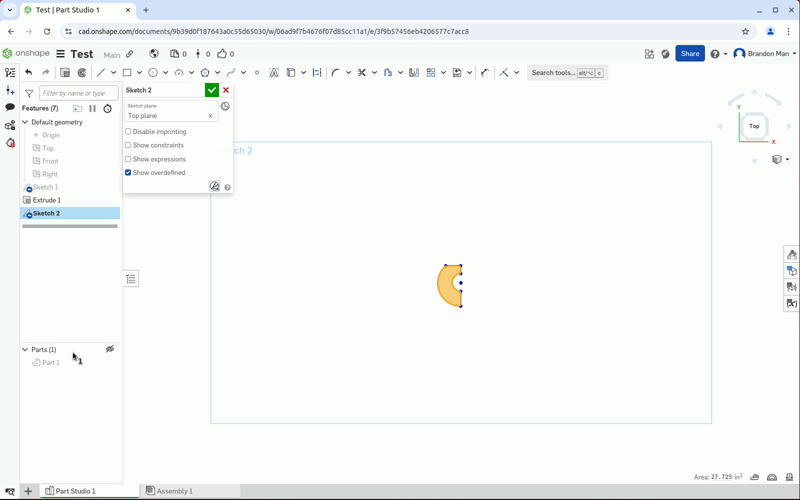
key(shift+y)
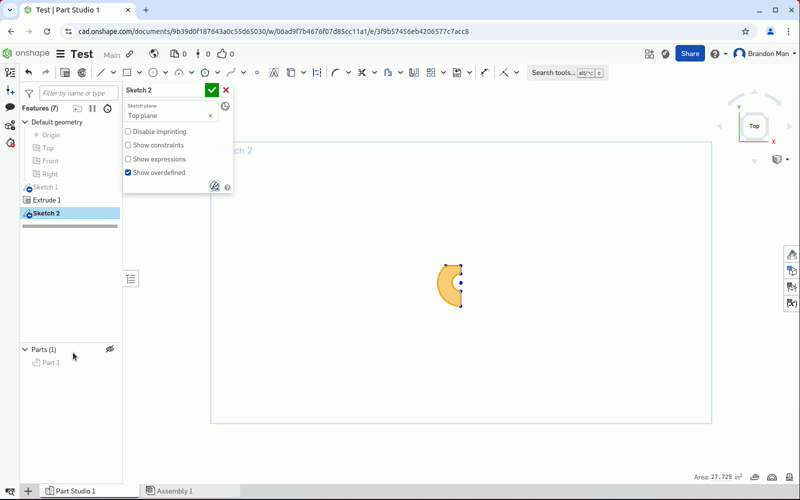
key(shift+e)
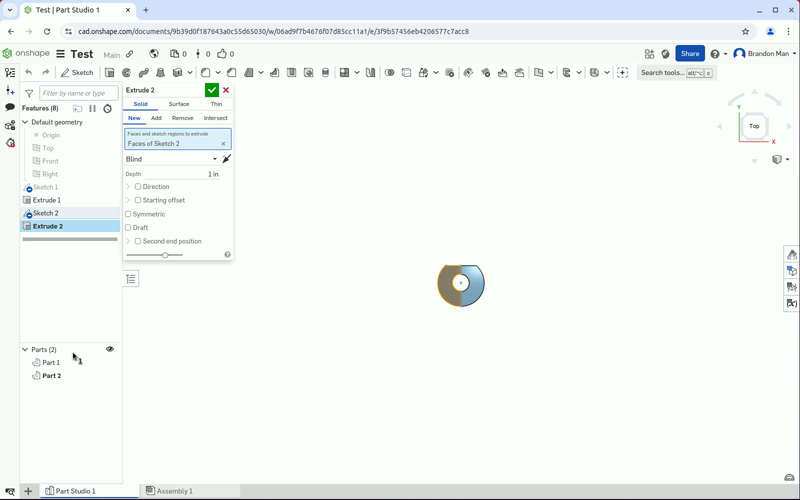
mouse_move(143, 106)
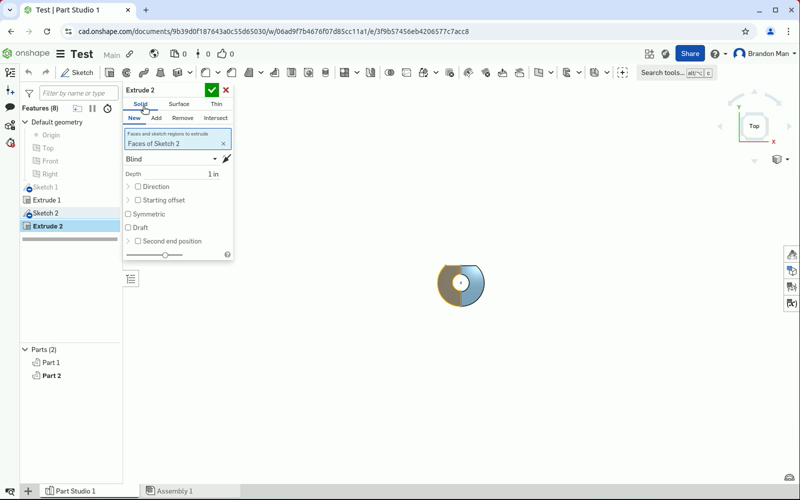
click(143, 106)
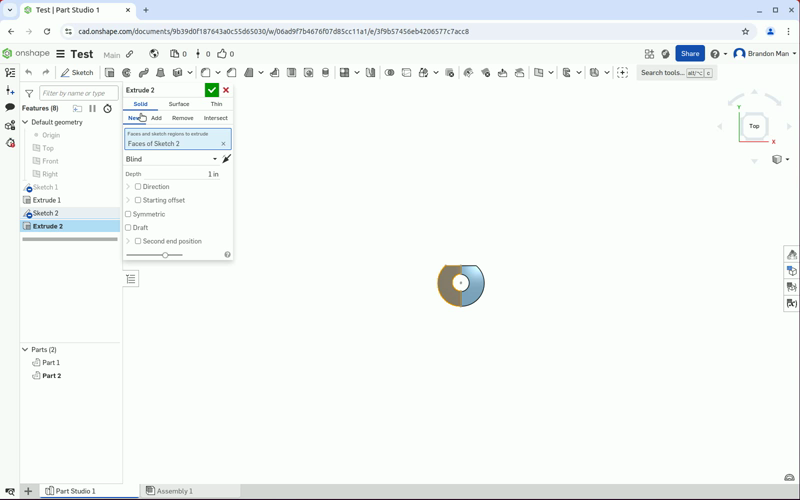
mouse_move(137, 120)
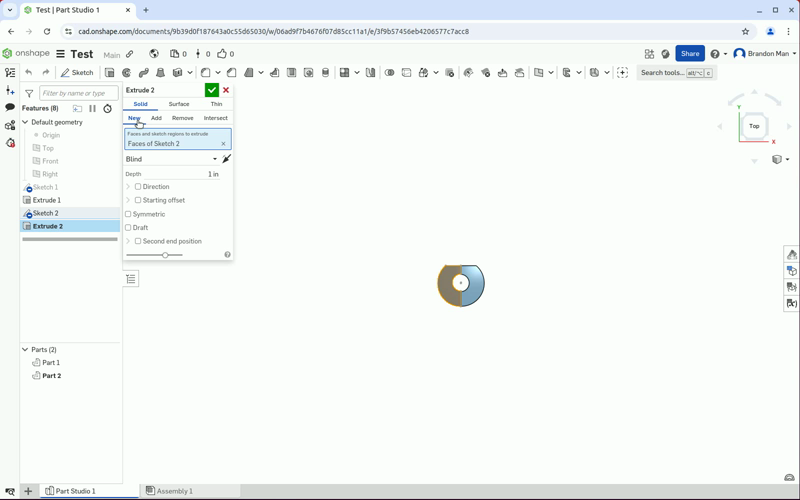
click(137, 120)
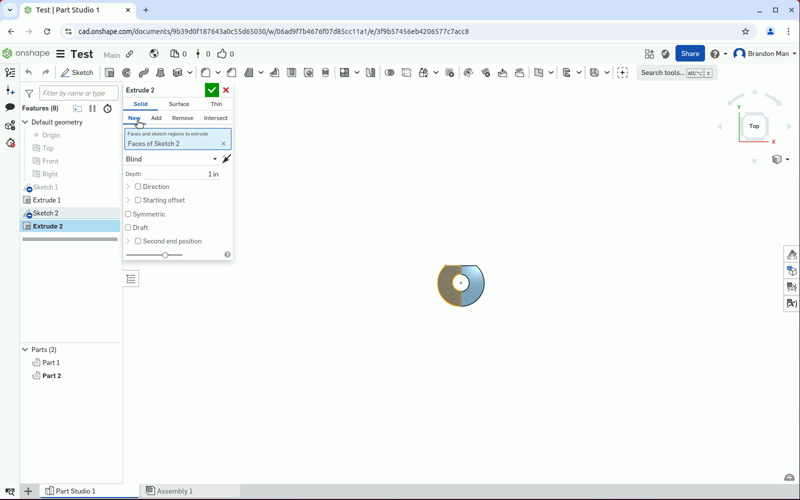
key(tab, 4)
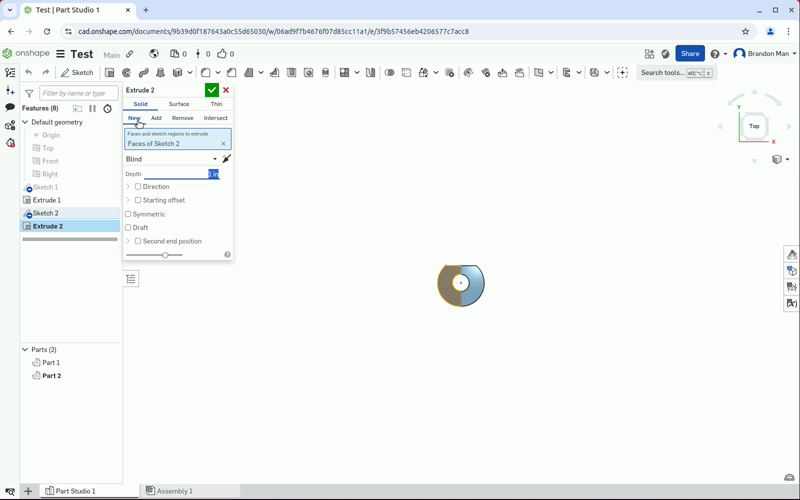
text(-4.574)
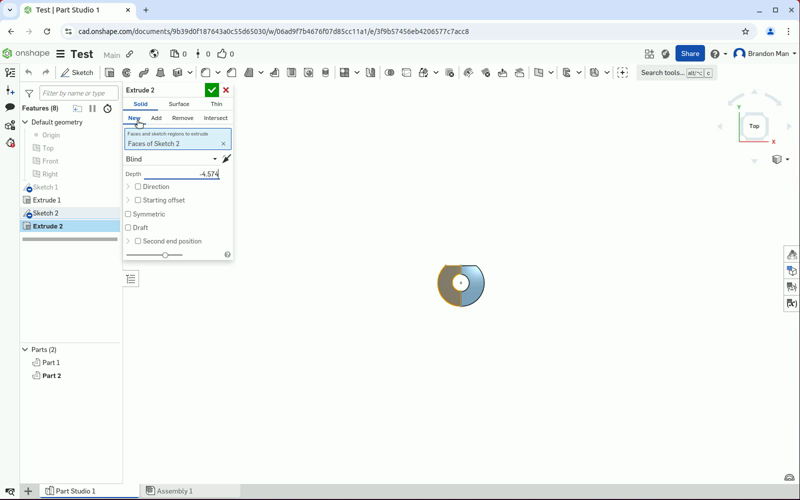
key(enter)
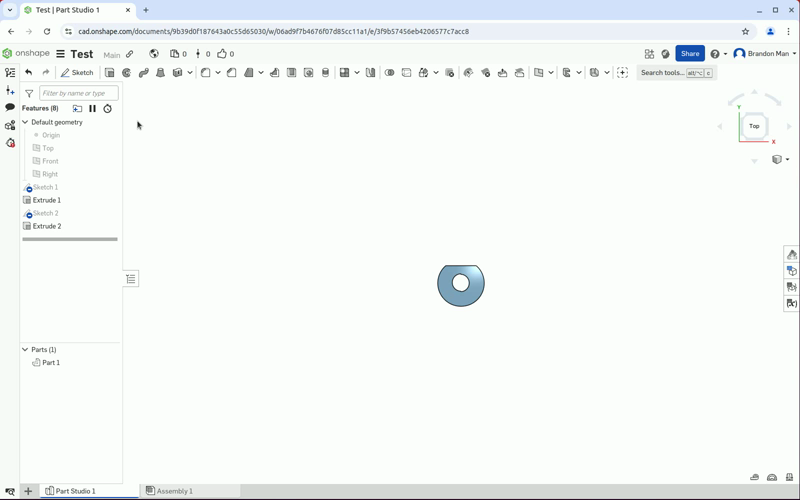
key(shift+h)
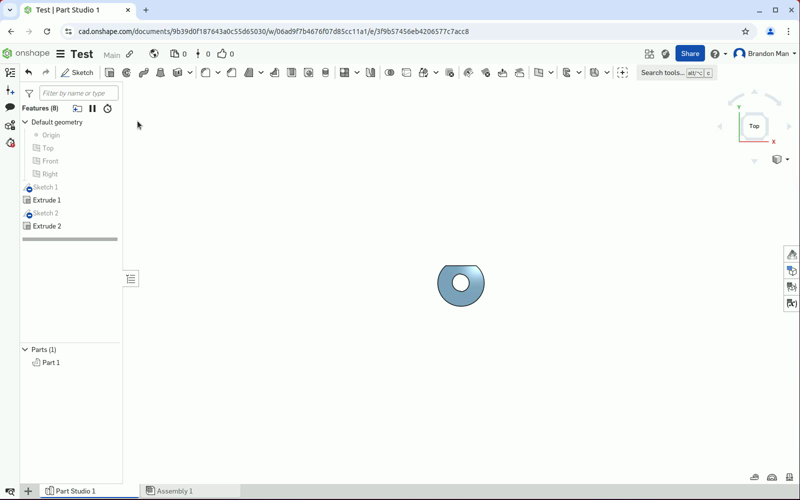
key(shift+h)
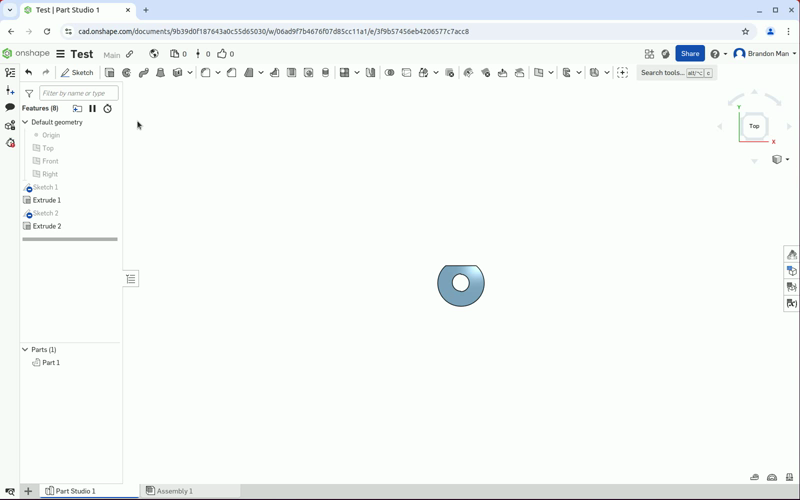
mouse_move(73, 189)
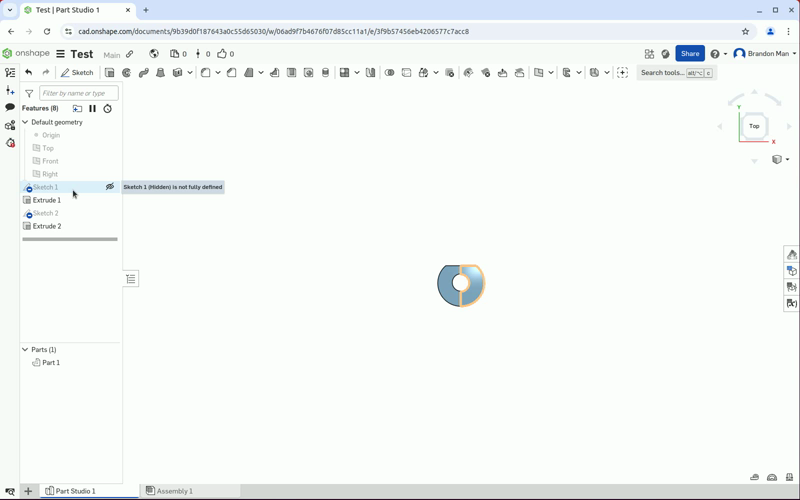
click(73, 189)
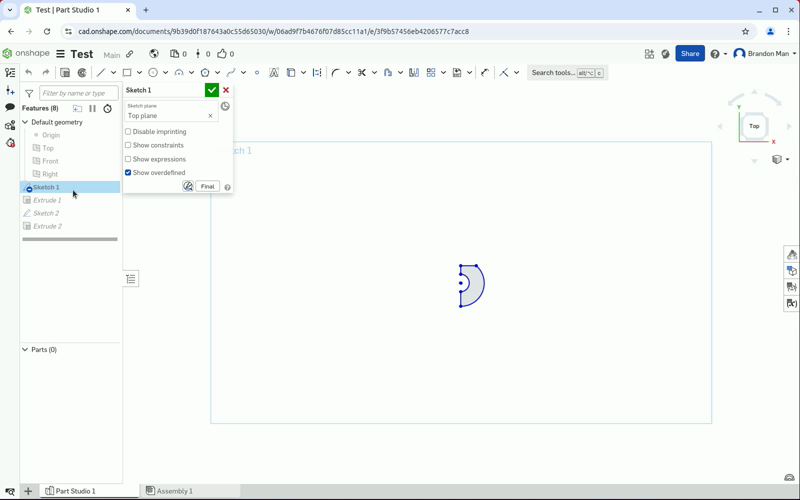
mouse_move(229, 92)
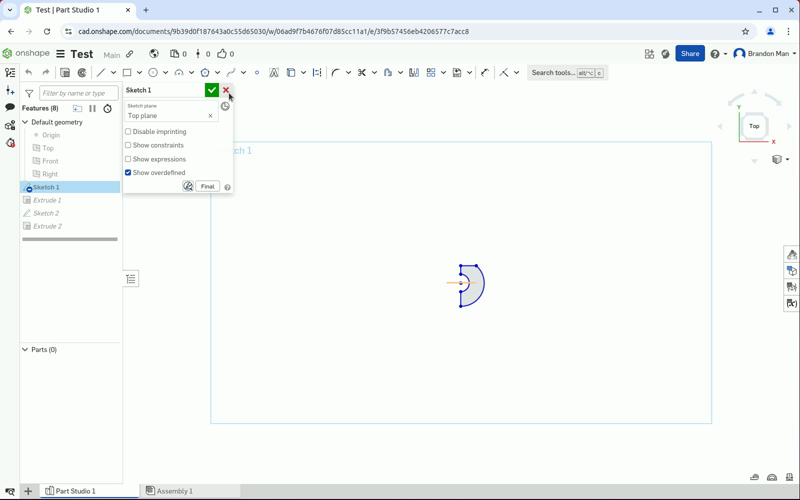
click(229, 92)
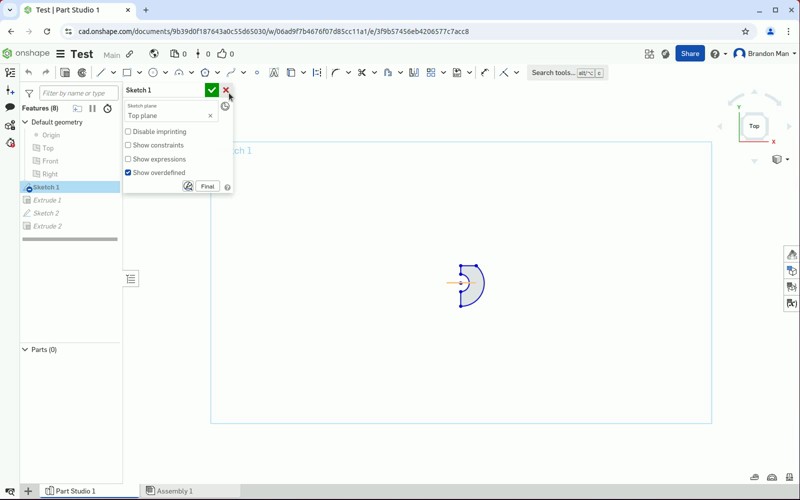
key(shift+s)
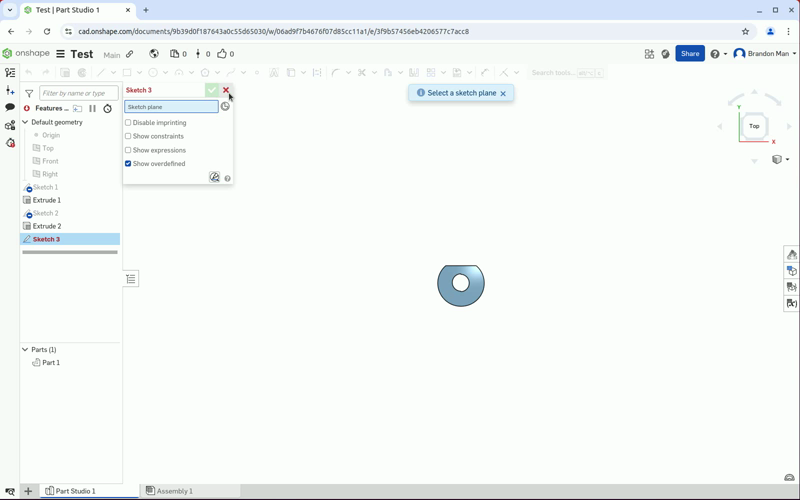
mouse_move(73, 150)
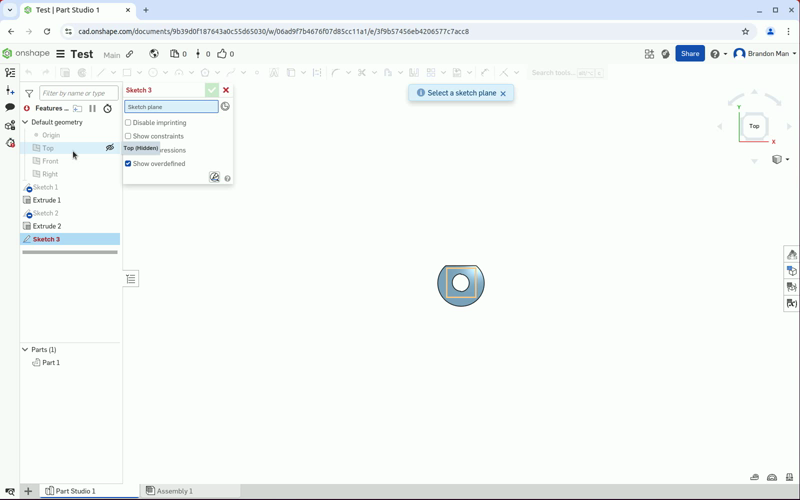
click(73, 150)
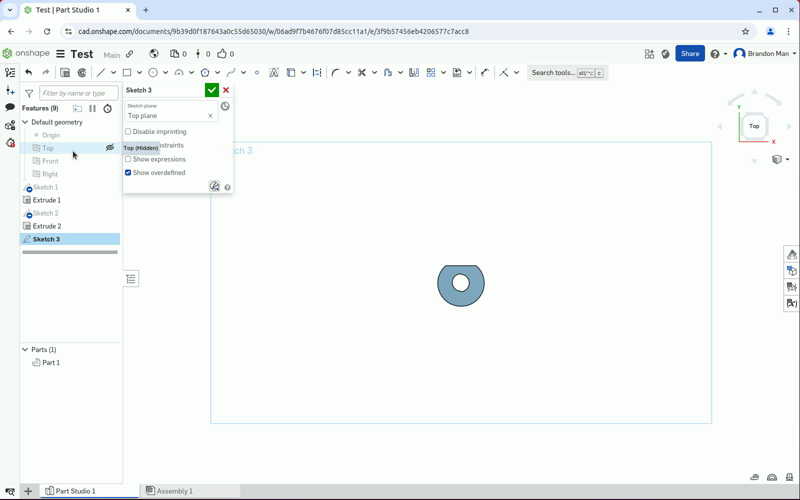
mouse_move(73, 352)
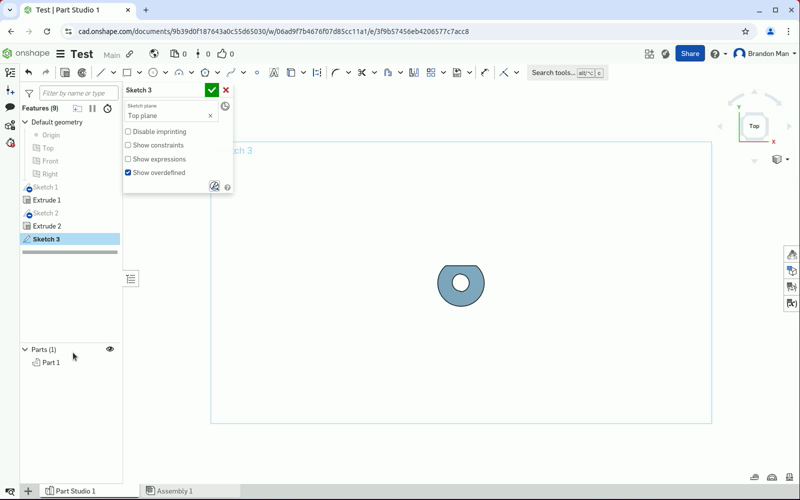
key(y)
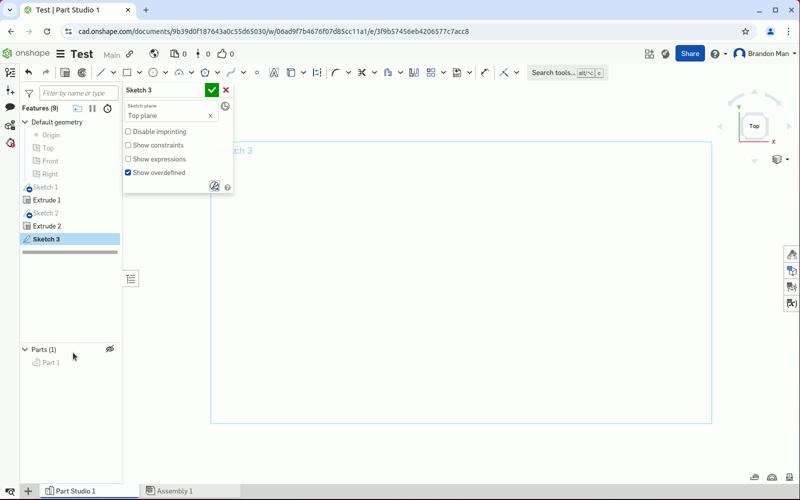
key(l)
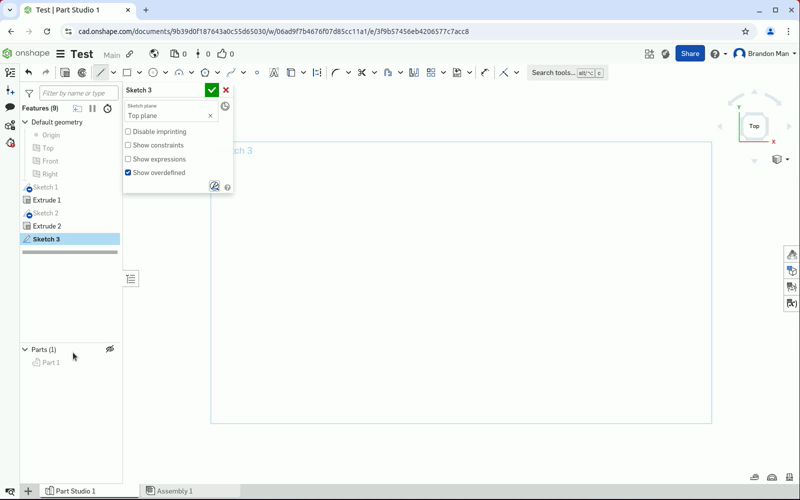
key_down(shift)
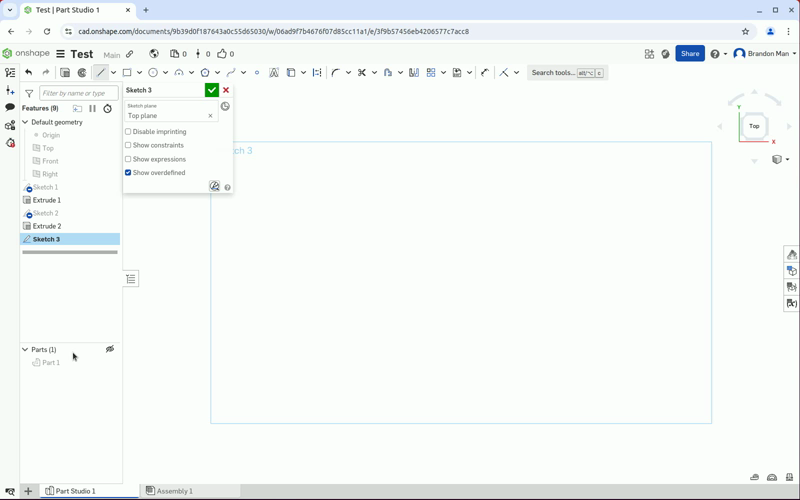
mouse_move(460, 291)
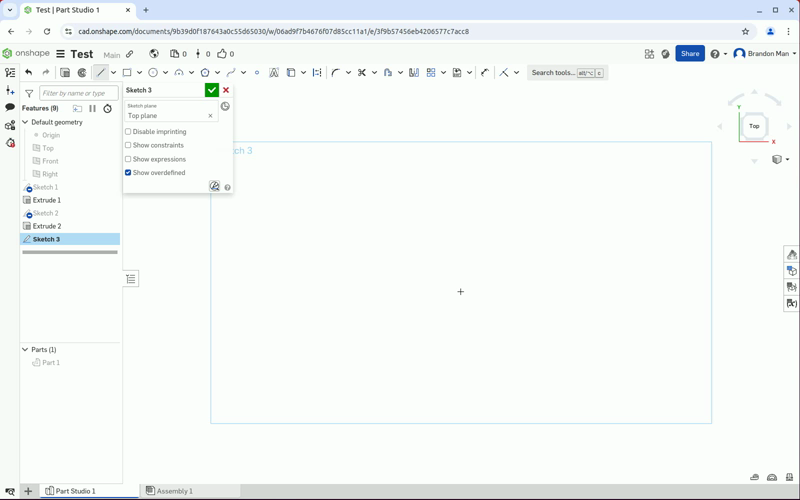
click(460, 291)
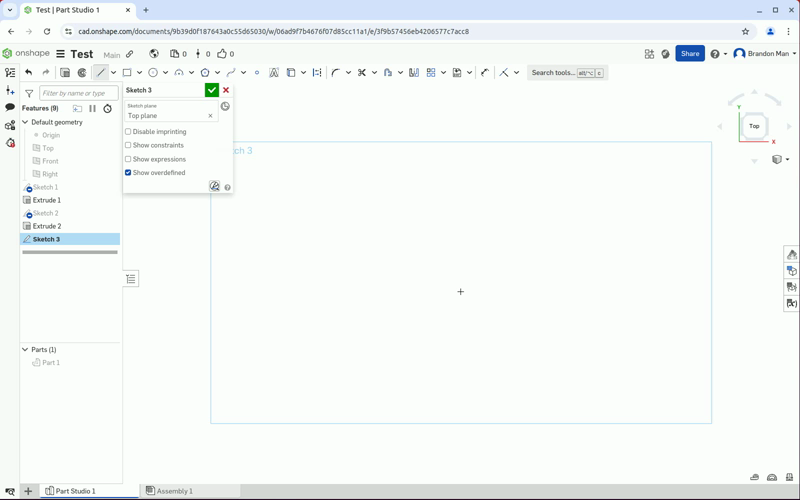
key_up(shift)
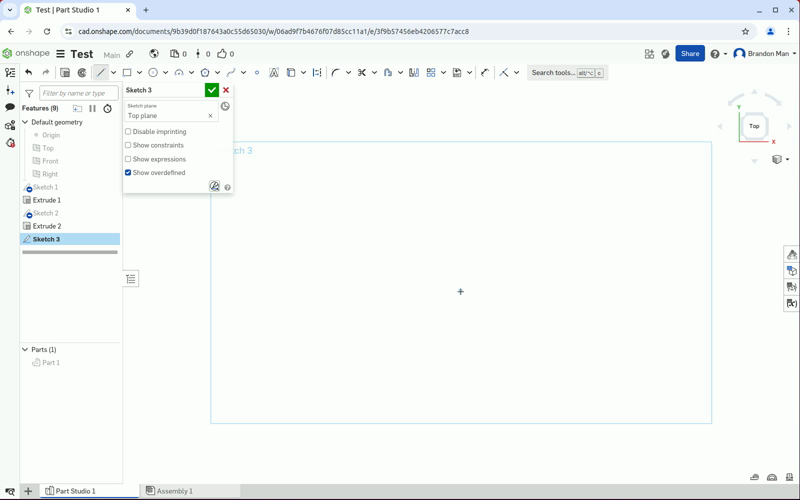
key_down(shift)
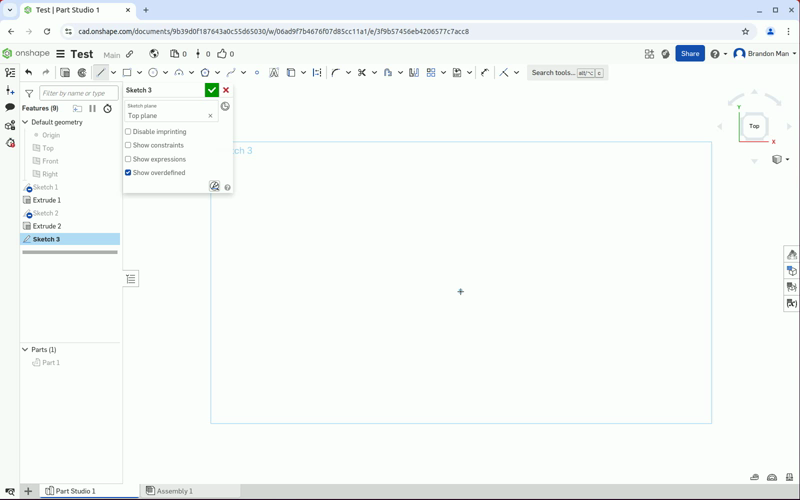
mouse_move(490, 291)
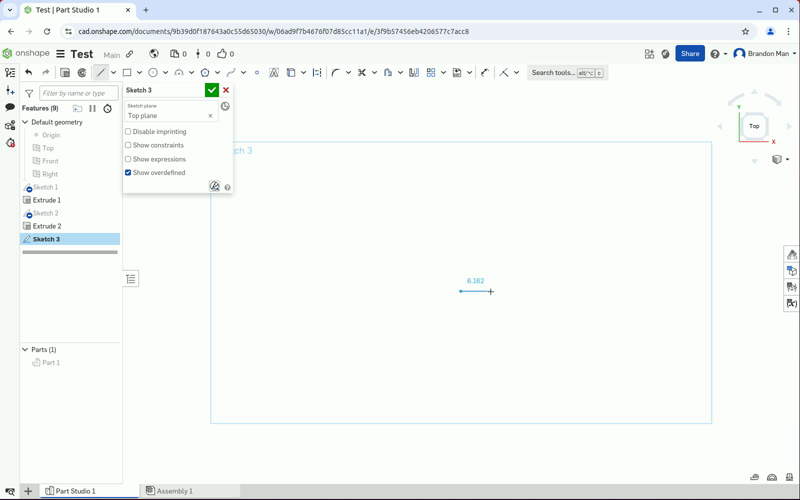
mouse_move(460, 272)
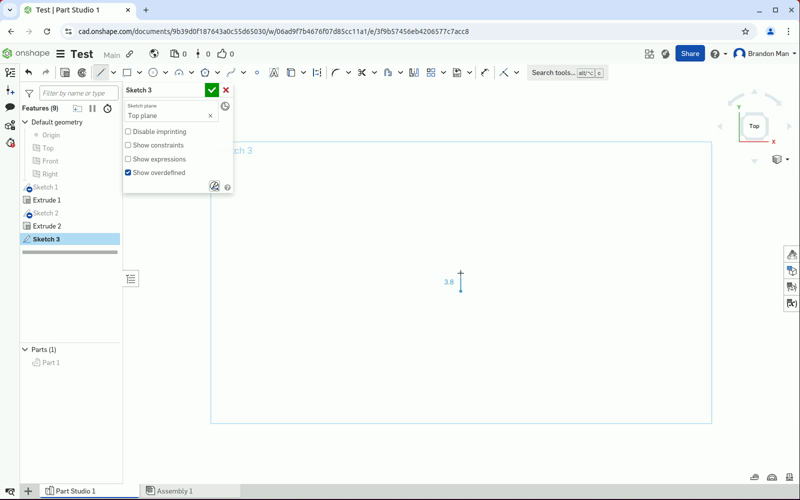
click(460, 272)
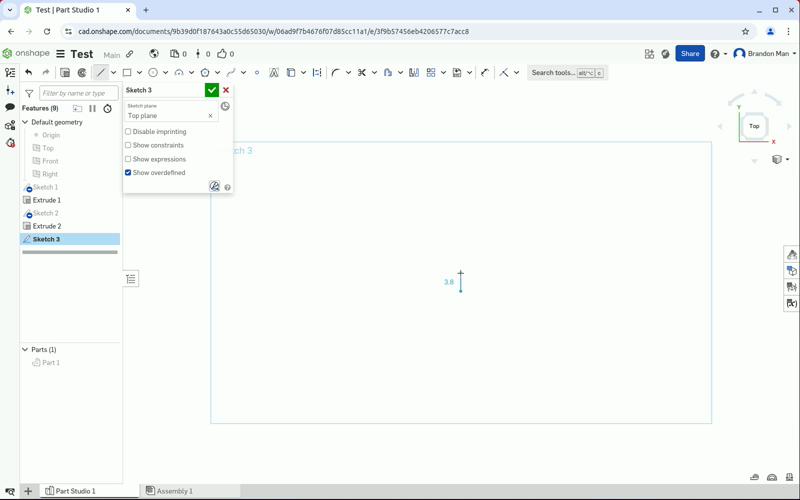
key_up(shift)
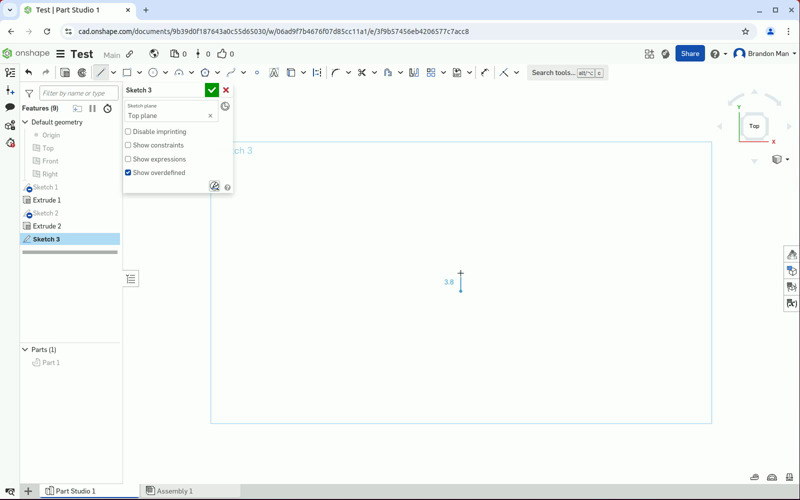
key(esc)
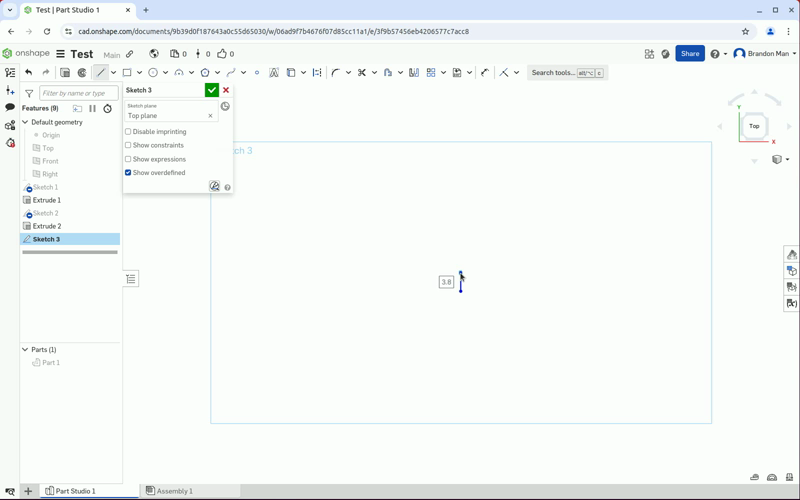
key(a)
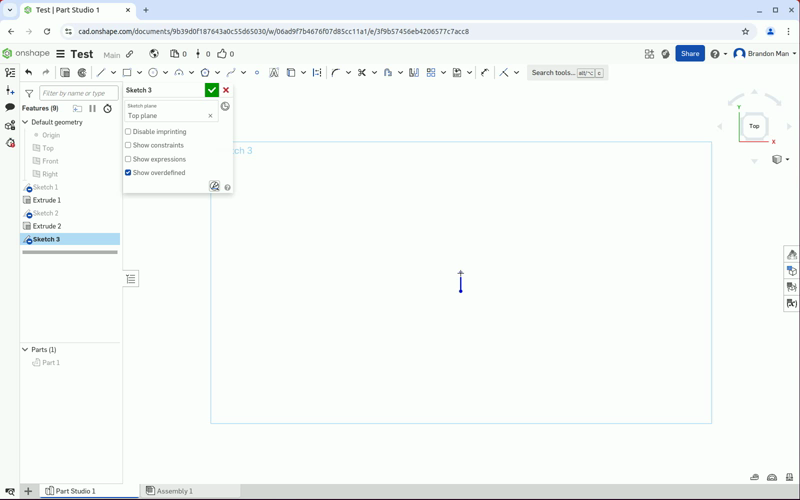
mouse_move(460, 272)
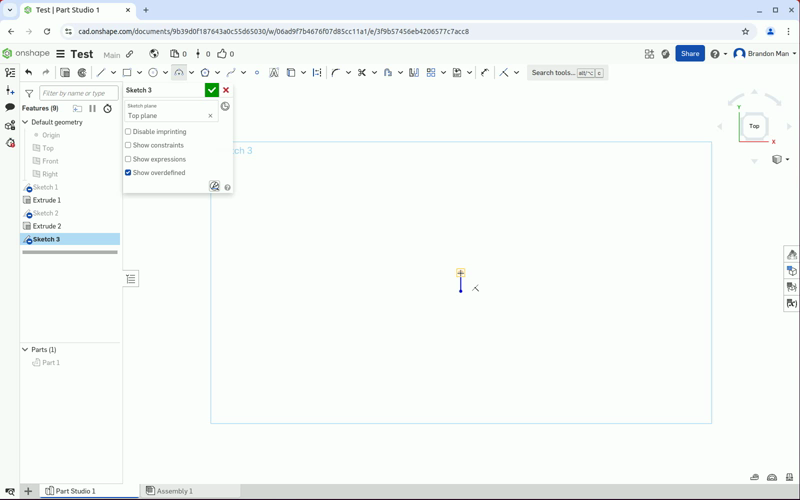
click(460, 272)
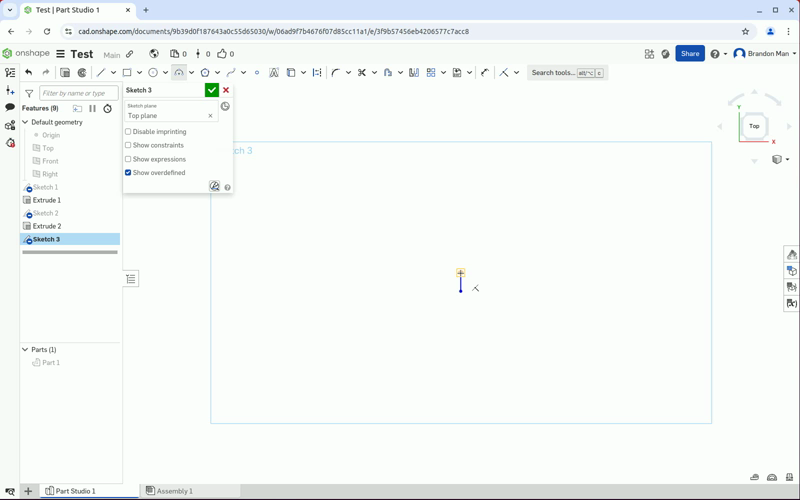
mouse_move(460, 291)
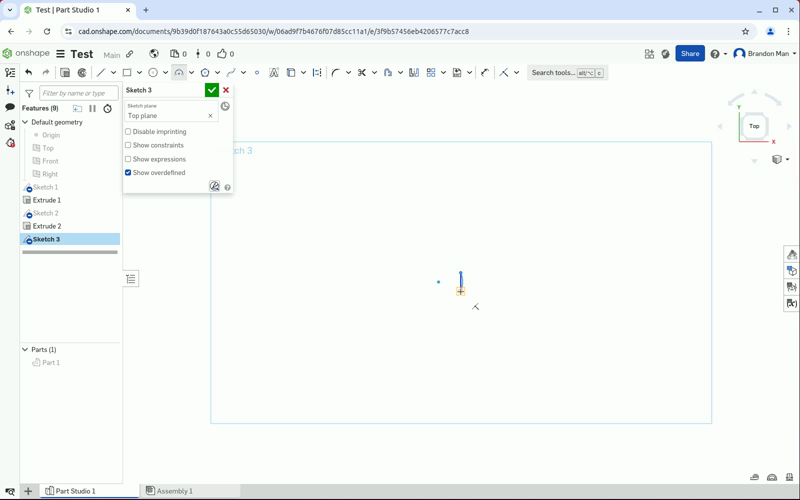
click(460, 291)
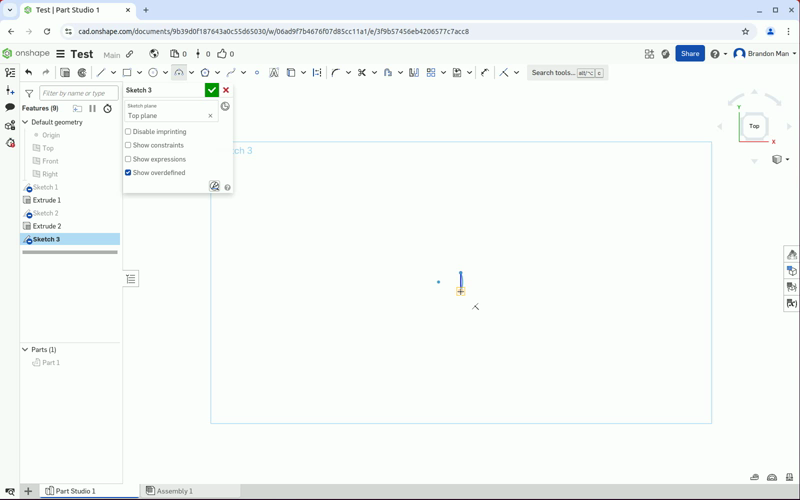
key_down(shift)
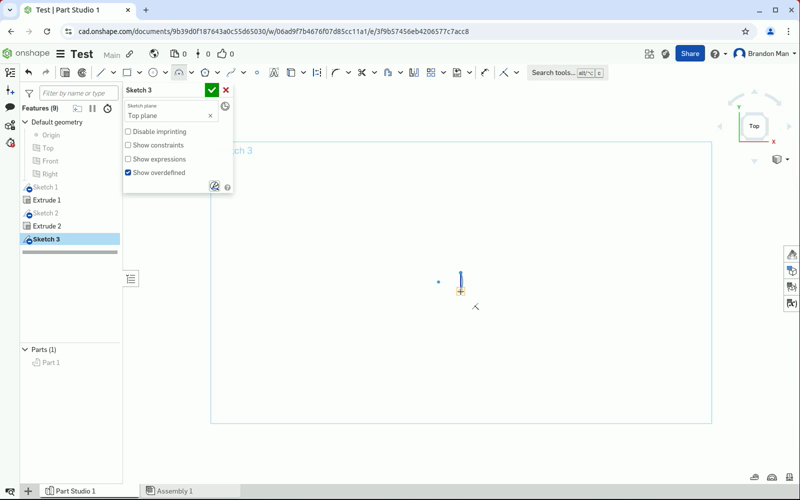
mouse_move(451, 282)
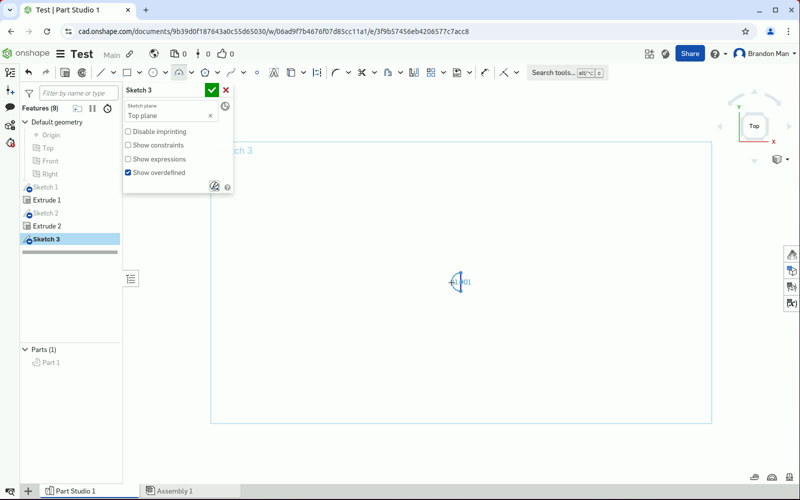
click(451, 282)
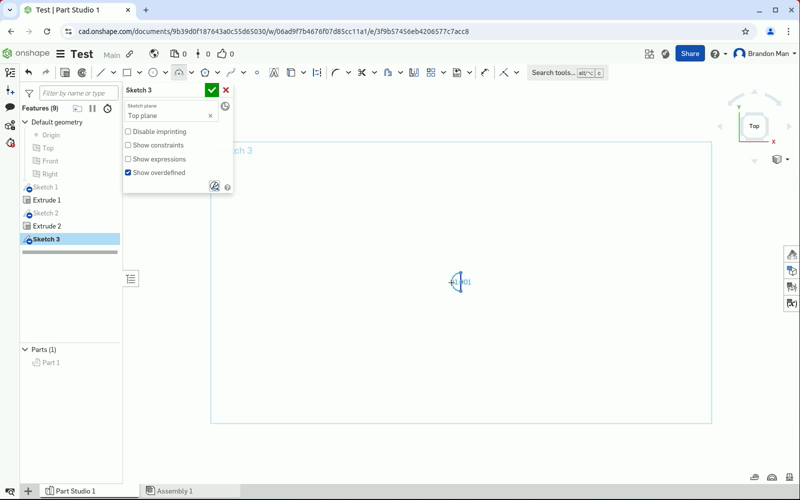
key_up(shift)
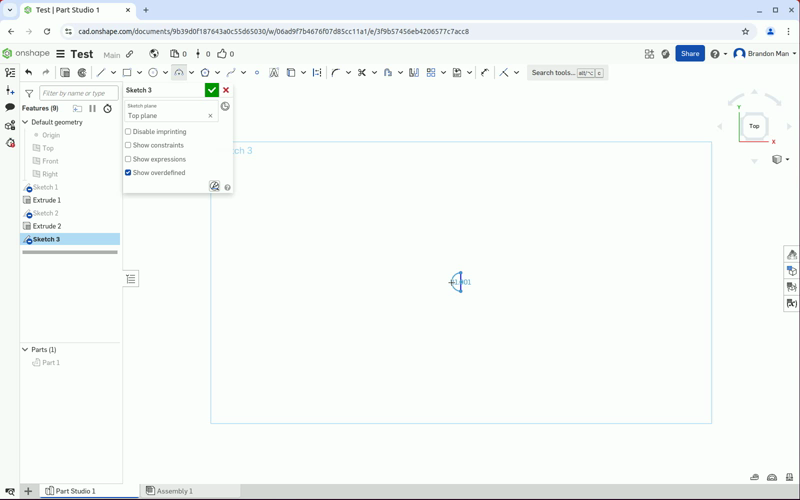
key(esc)
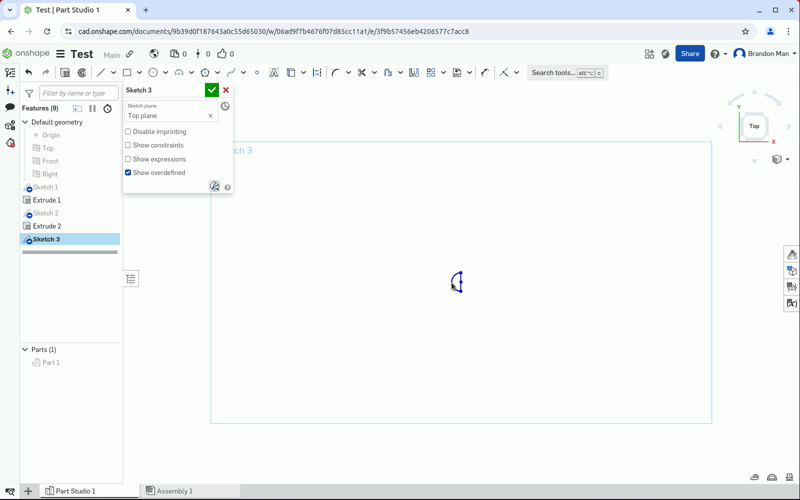
mouse_move(457, 282)
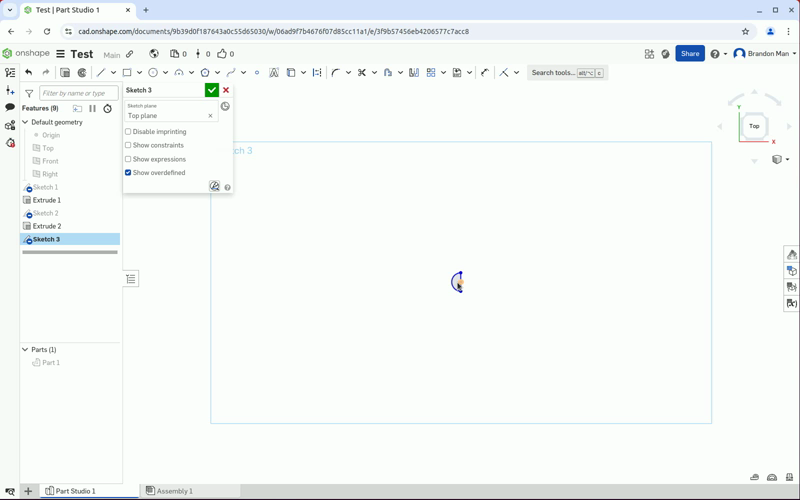
scroll(6)
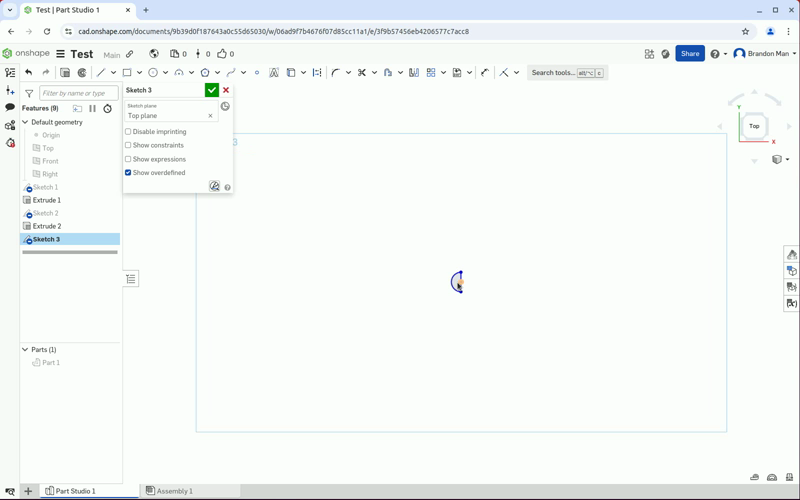
scroll(6)
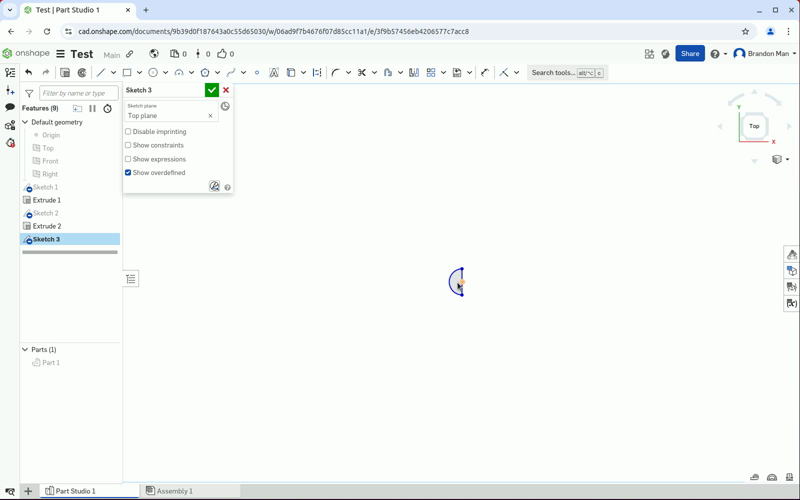
scroll(6)
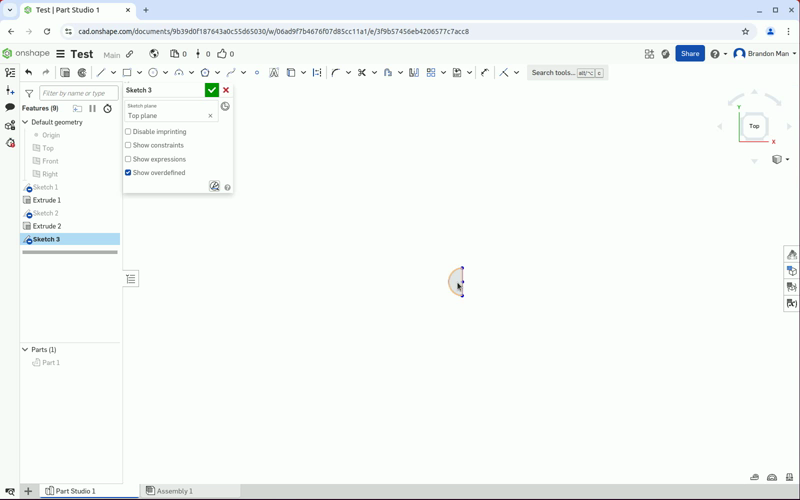
scroll(6)
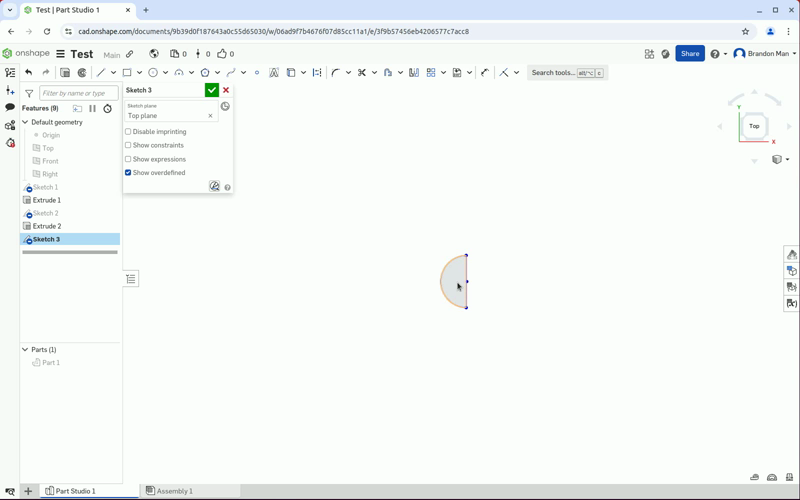
scroll(6)
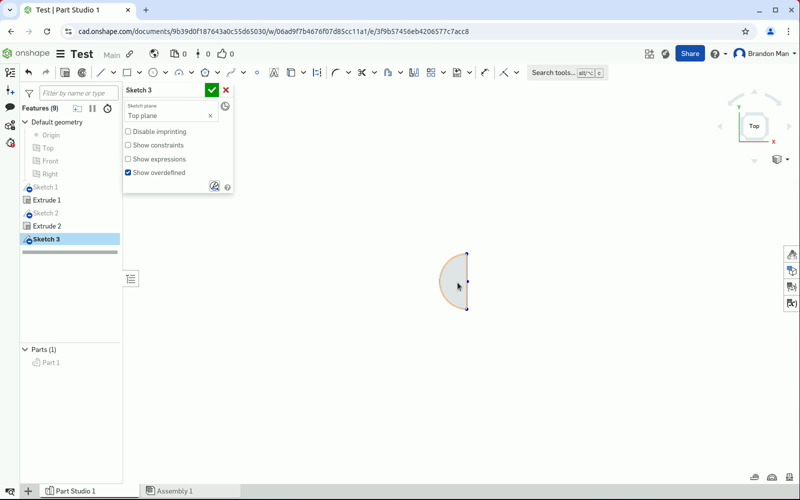
scroll(6)
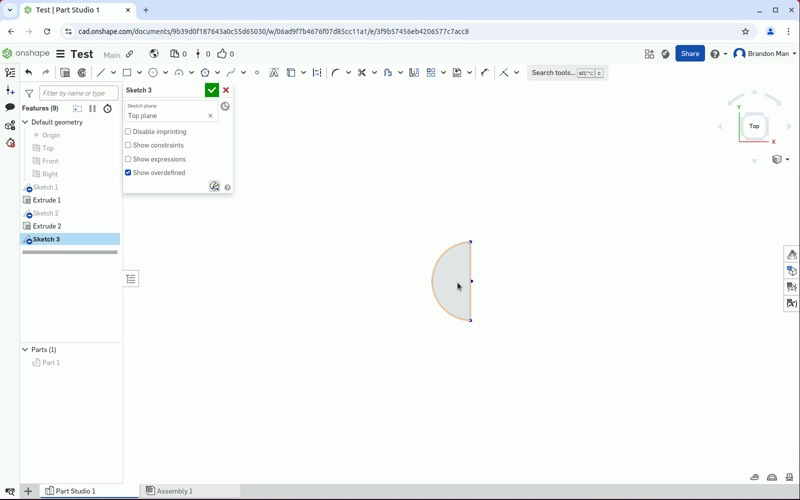
scroll(6)
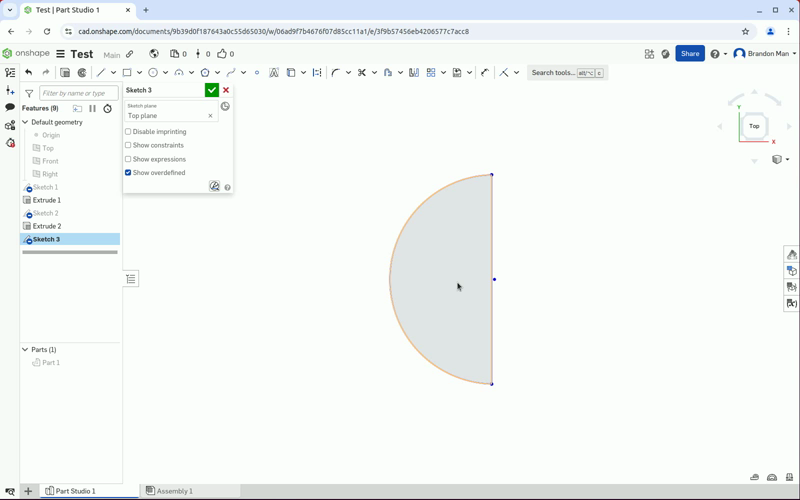
click(457, 282)
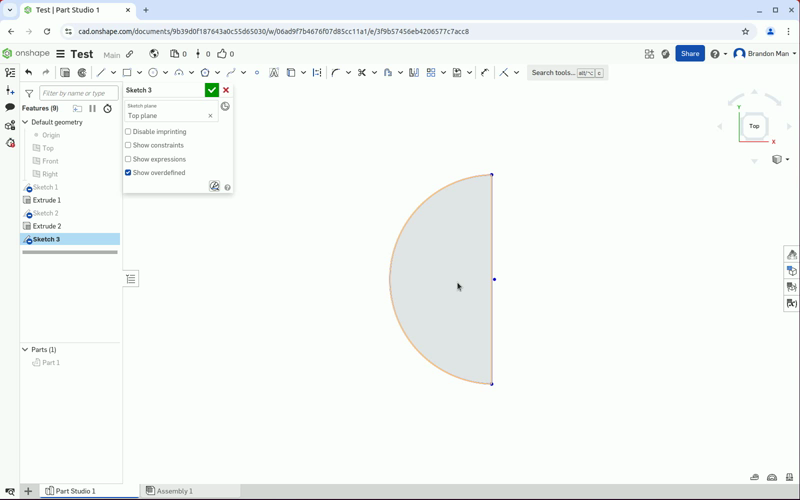
scroll(-6)
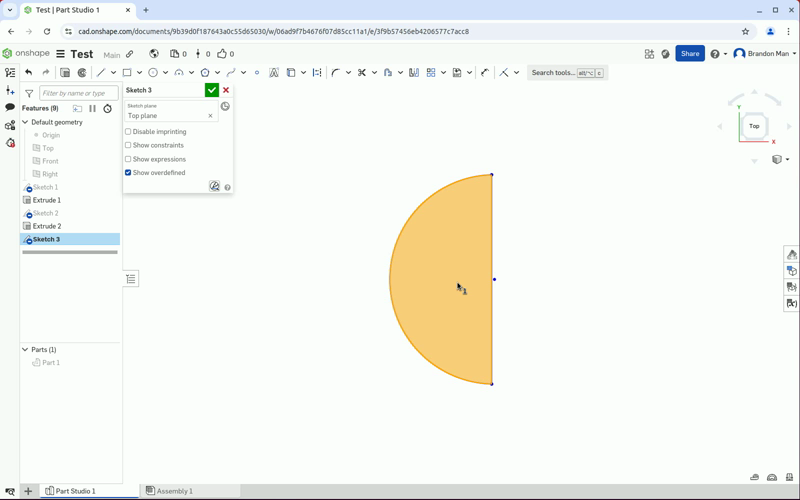
scroll(-6)
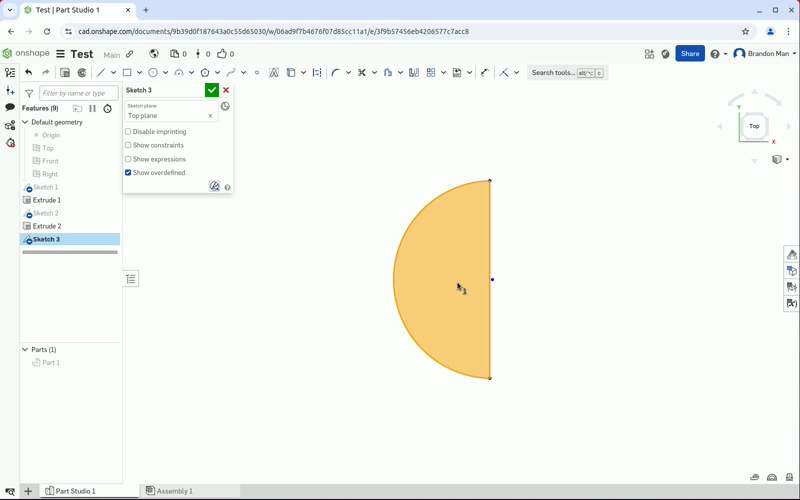
scroll(-6)
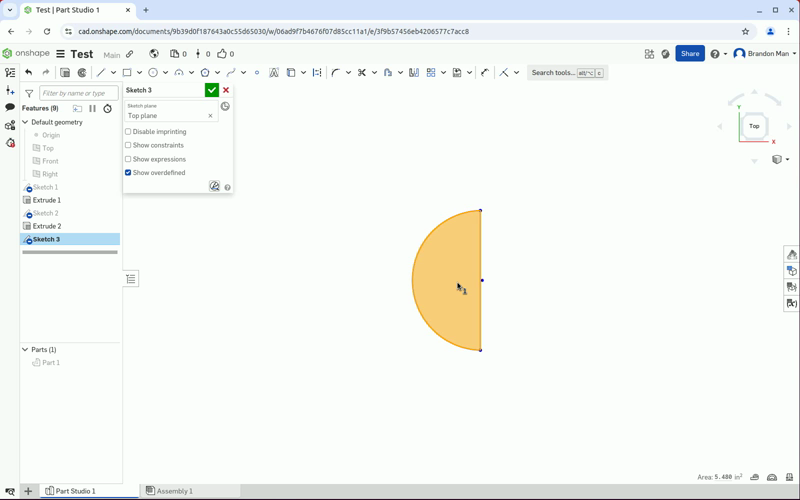
scroll(-6)
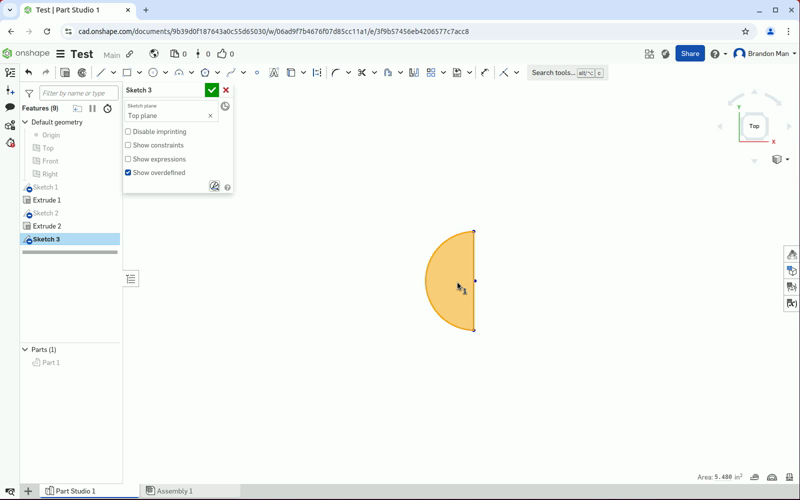
scroll(-6)
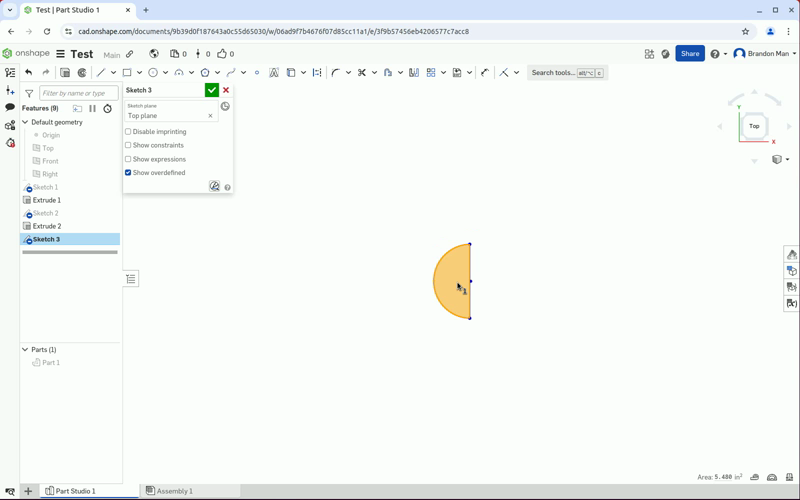
scroll(-6)
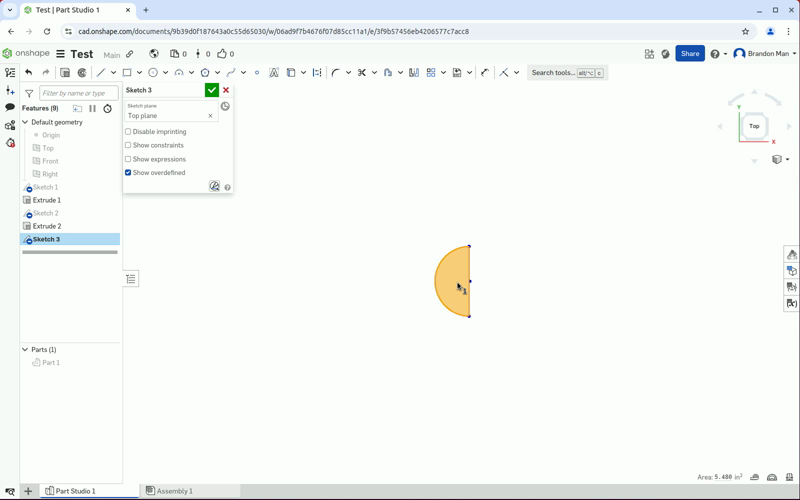
scroll(-6)
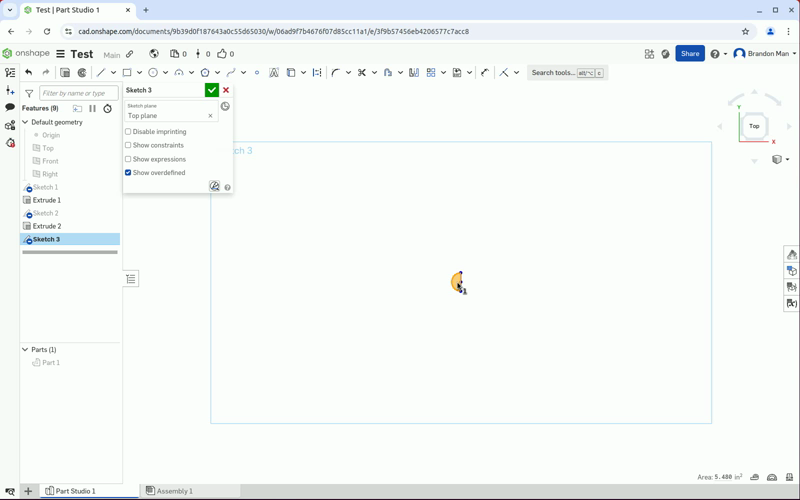
mouse_move(73, 352)
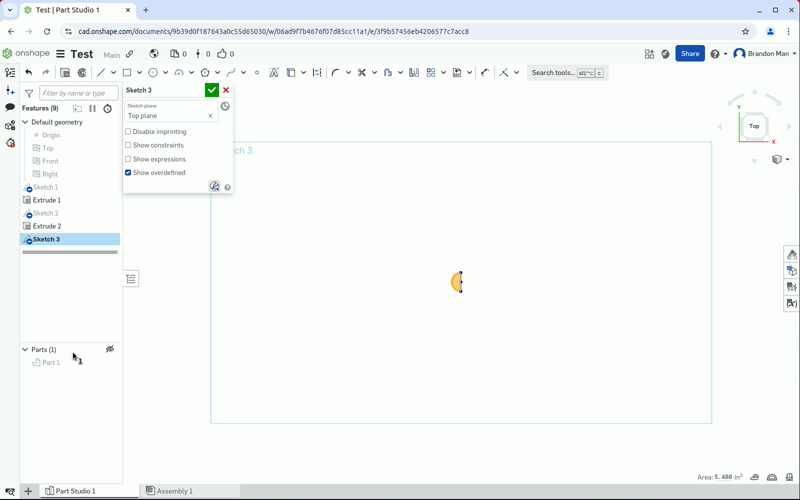
key(shift+y)
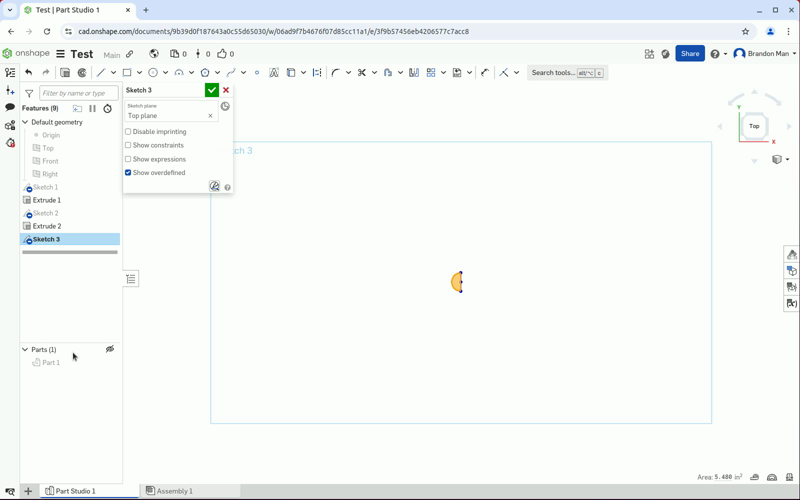
key(shift+e)
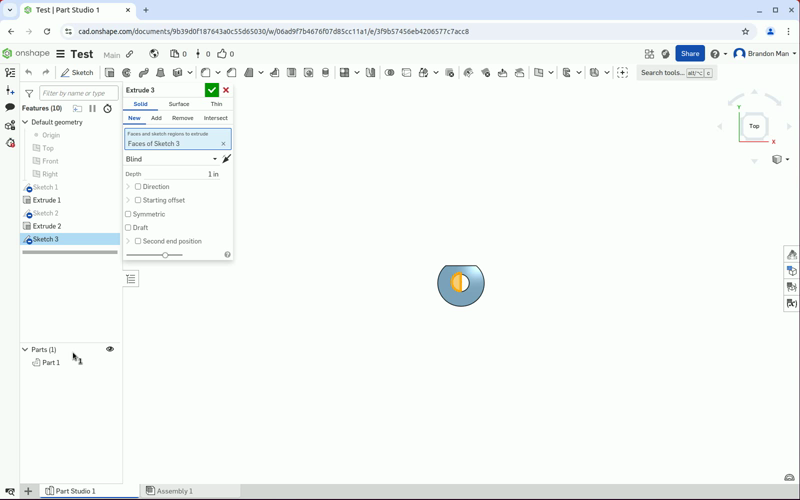
mouse_move(143, 106)
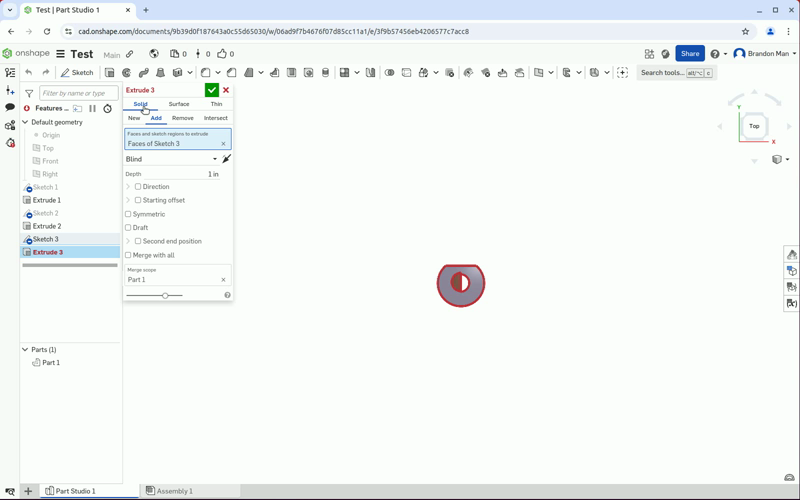
click(143, 106)
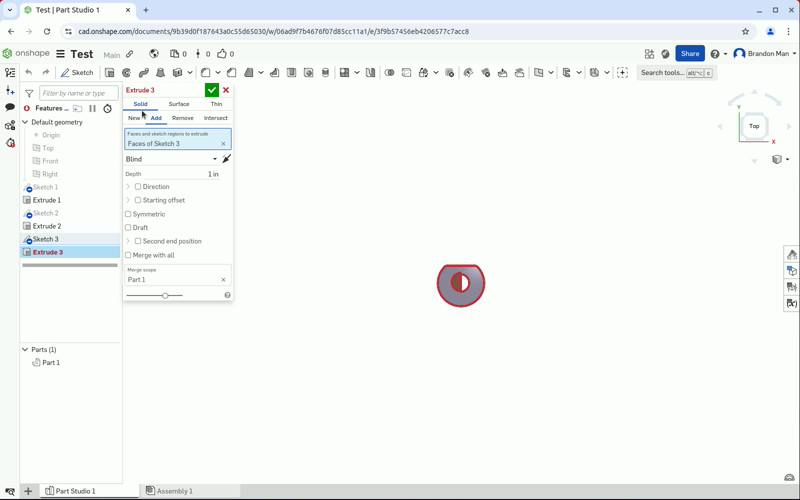
mouse_move(137, 120)
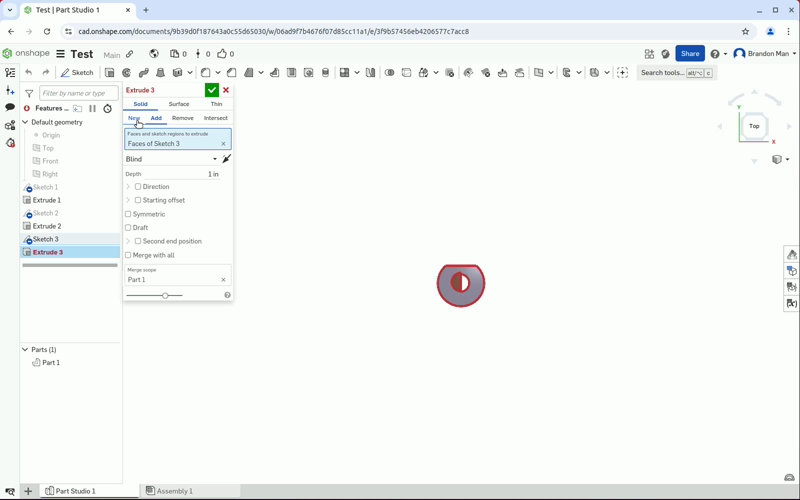
click(137, 120)
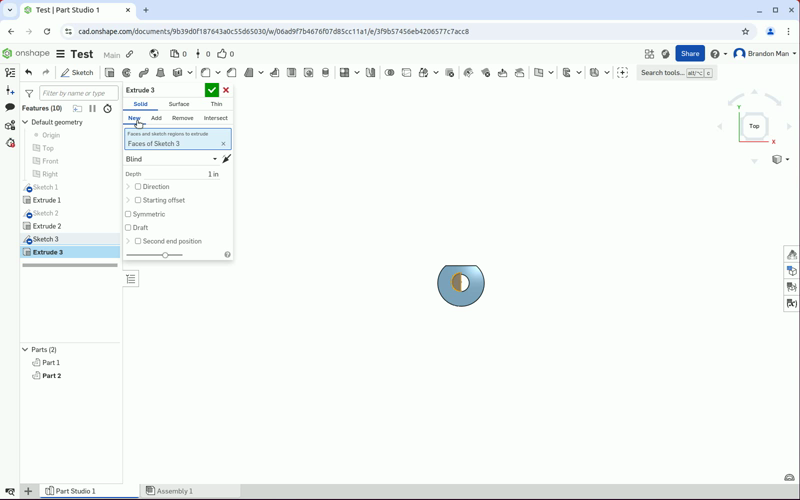
key(tab, 4)
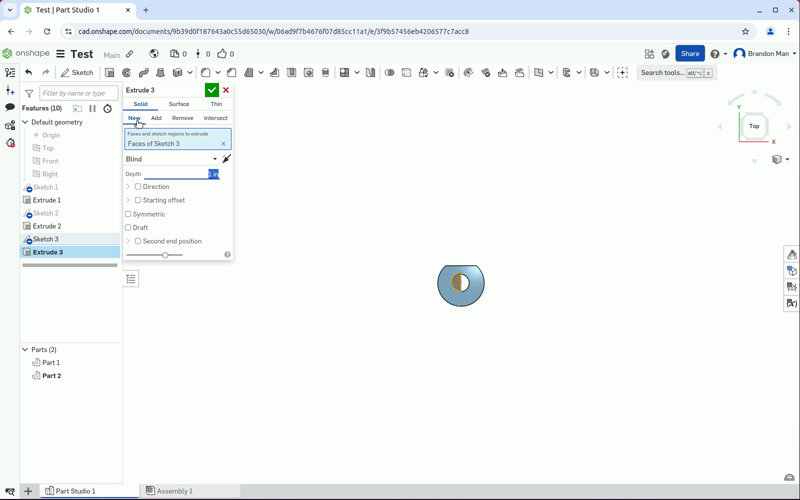
text(23.108)
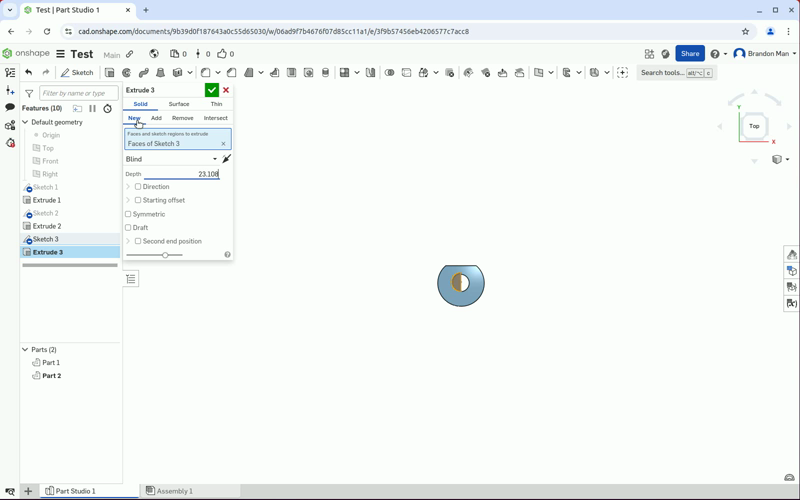
key(enter)
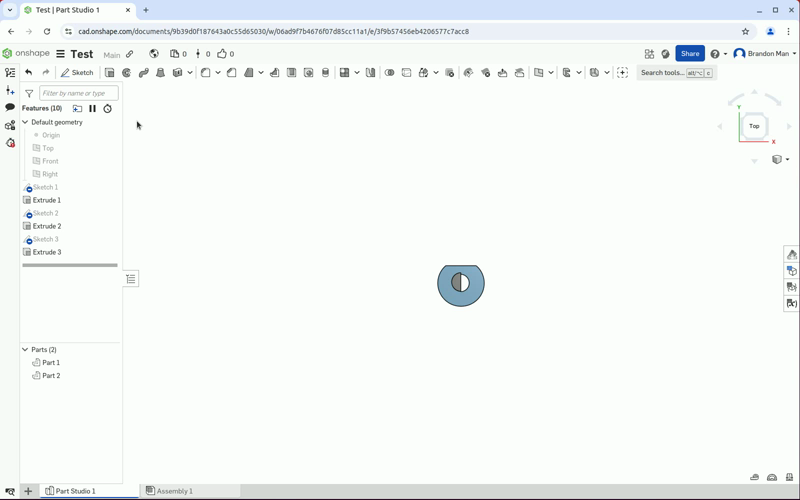
key(shift+h)
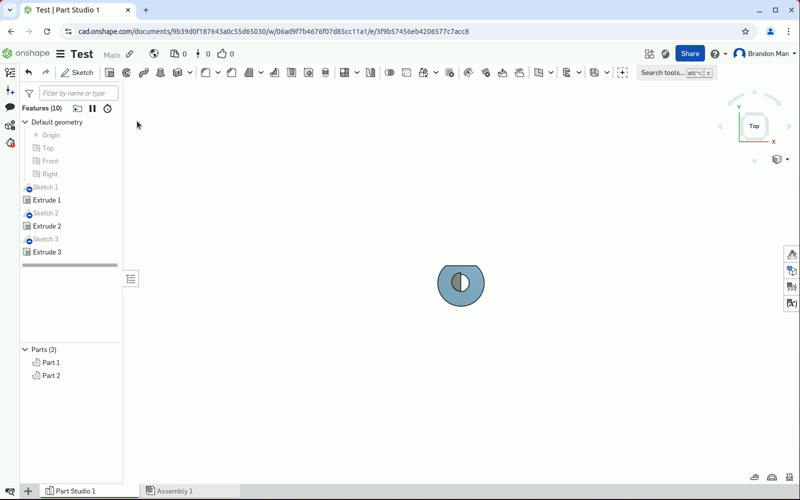
key(shift+h)
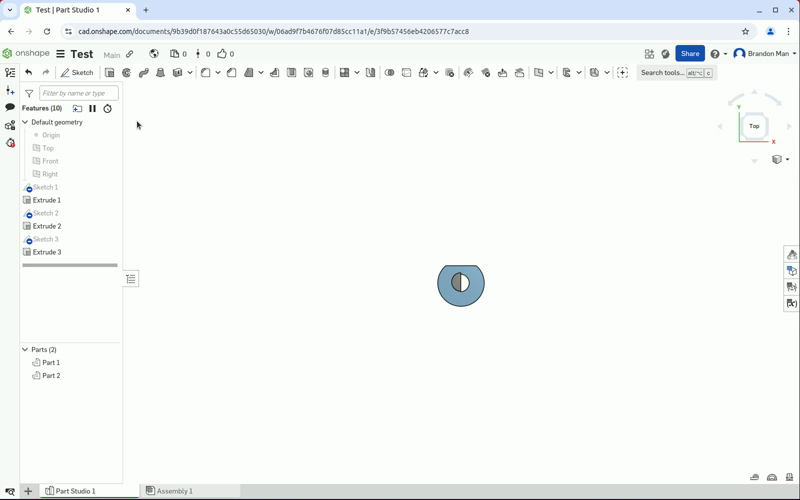
mouse_move(73, 189)
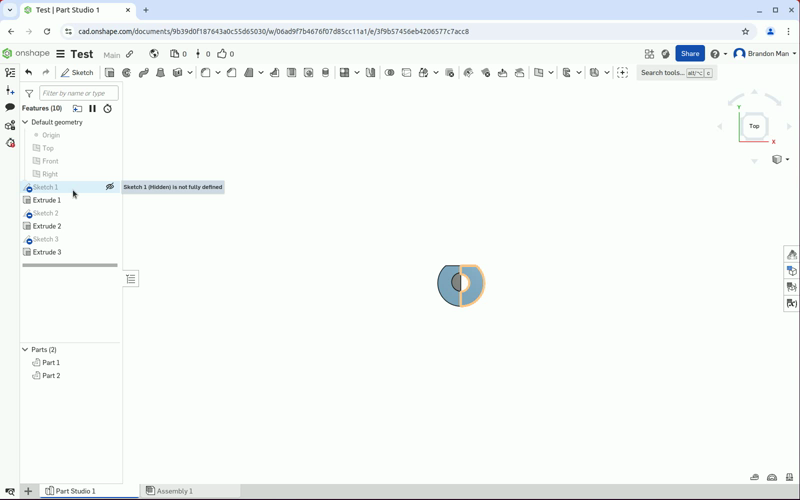
click(73, 189)
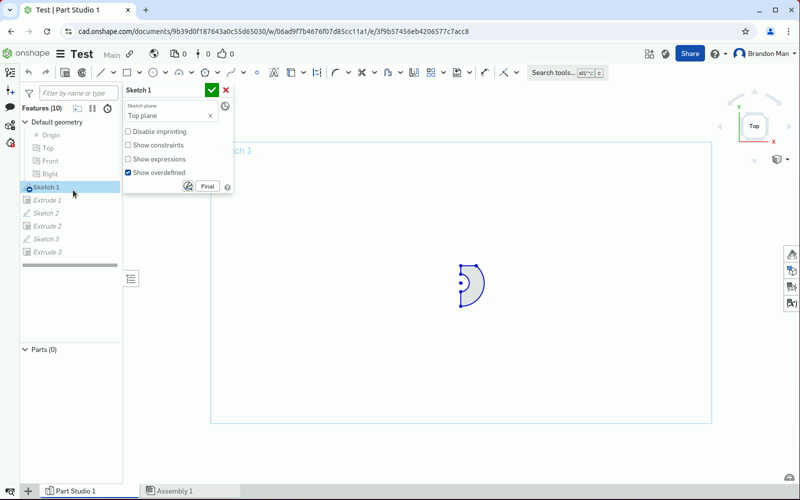
mouse_move(229, 92)
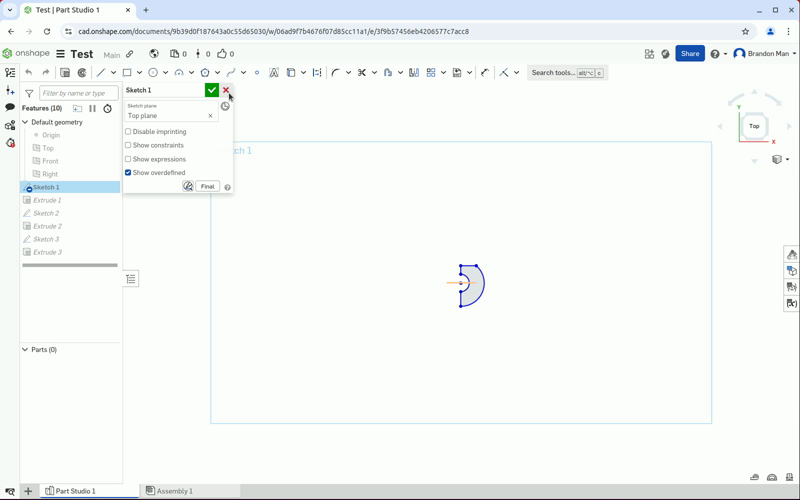
click(229, 92)
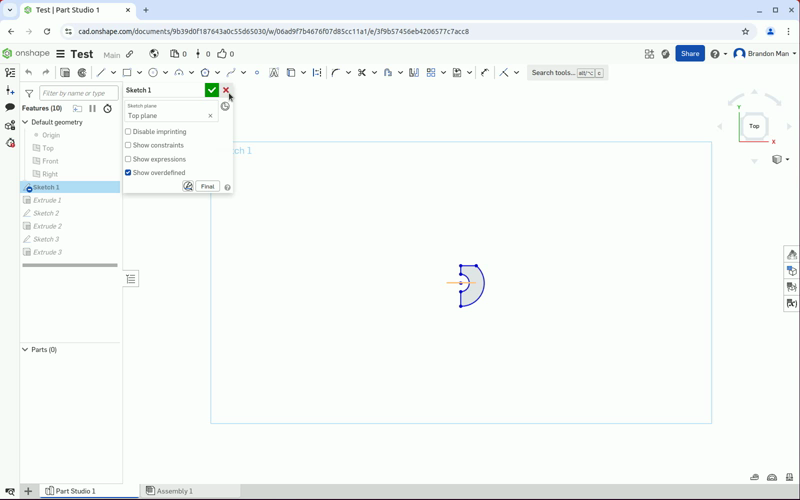
key(shift+s)
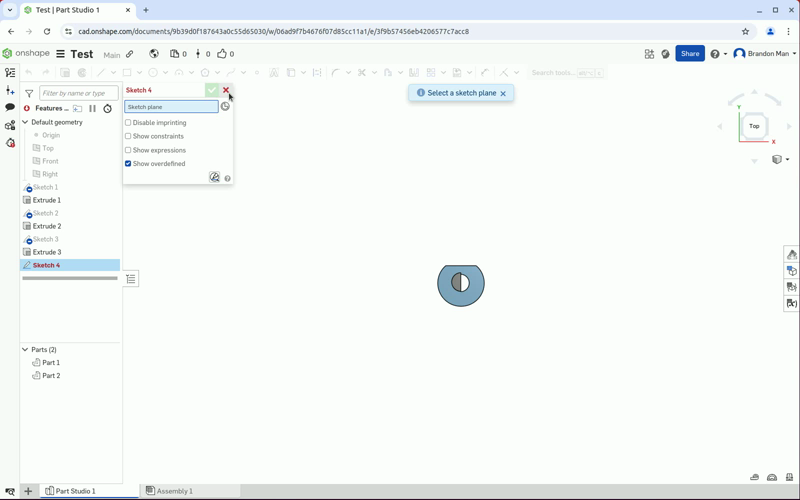
mouse_move(73, 150)
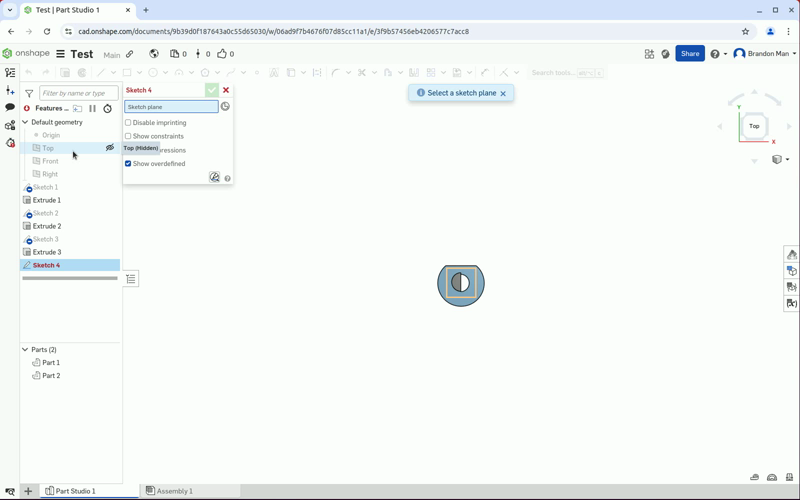
click(73, 150)
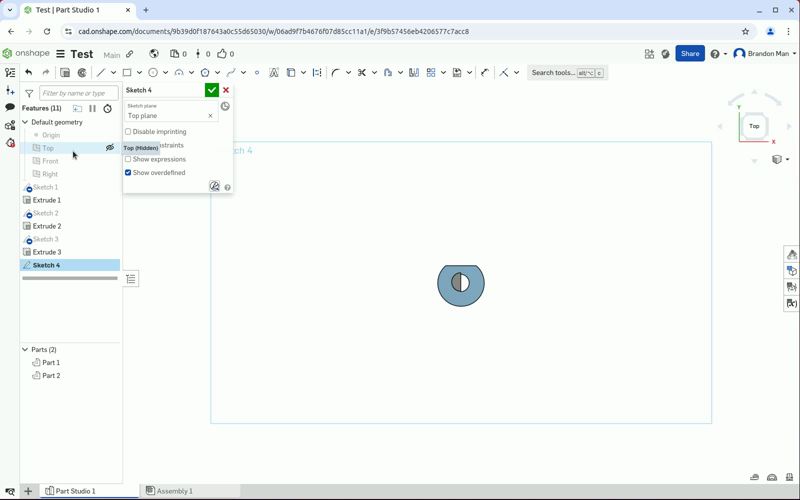
mouse_move(73, 352)
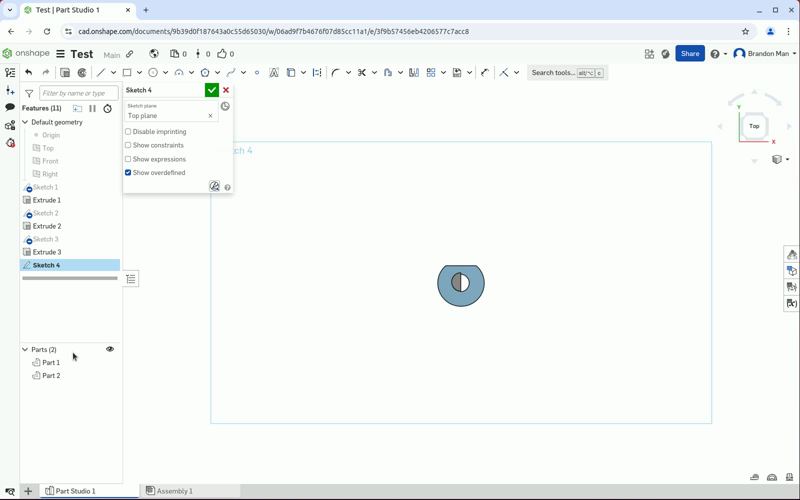
key(y)
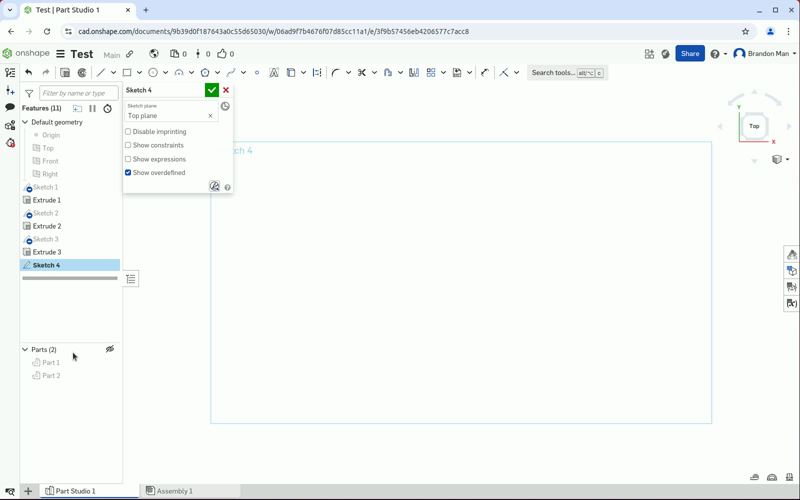
key(a)
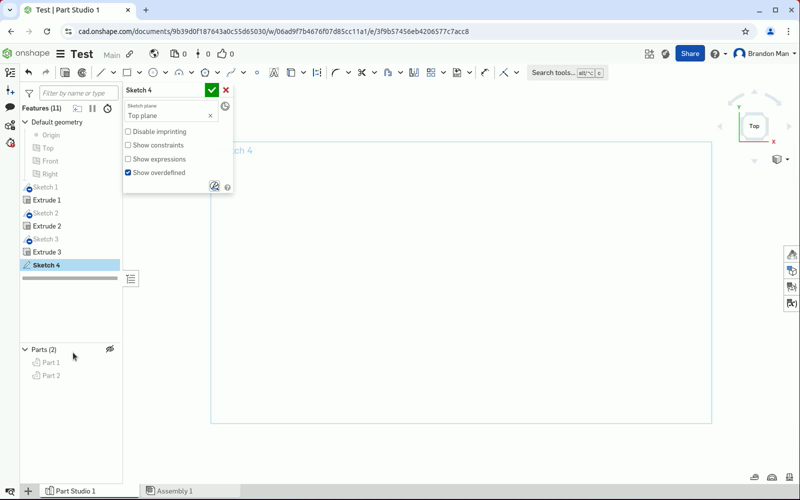
key_down(shift)
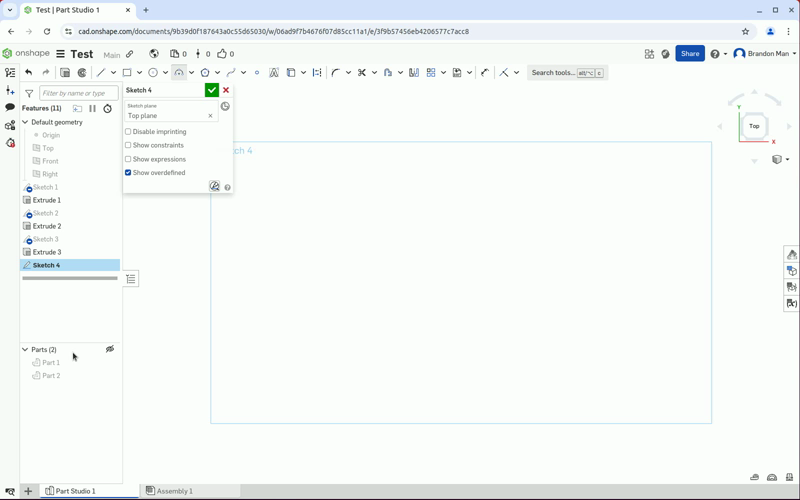
mouse_move(460, 291)
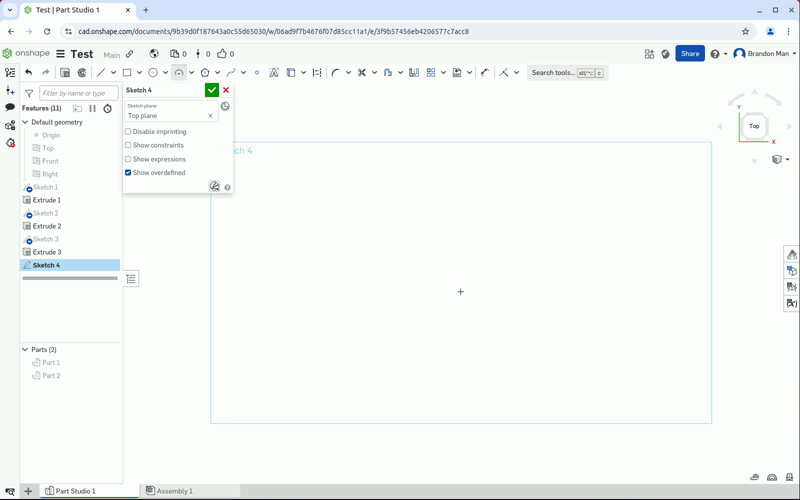
click(460, 291)
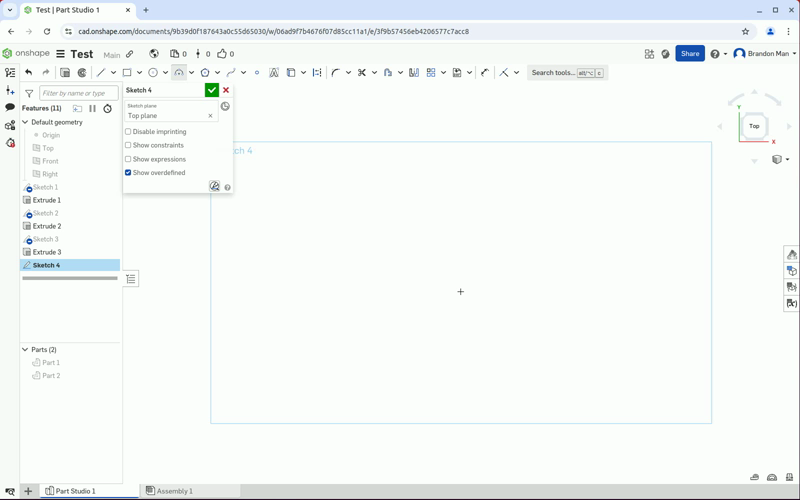
key_up(shift)
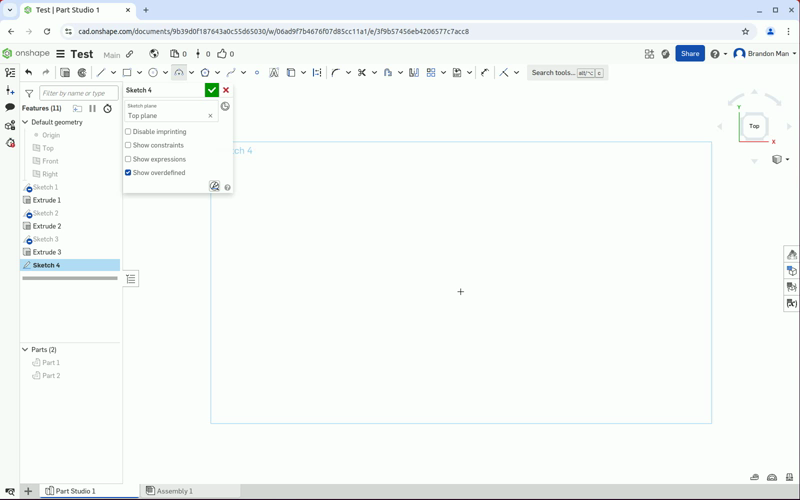
key_down(shift)
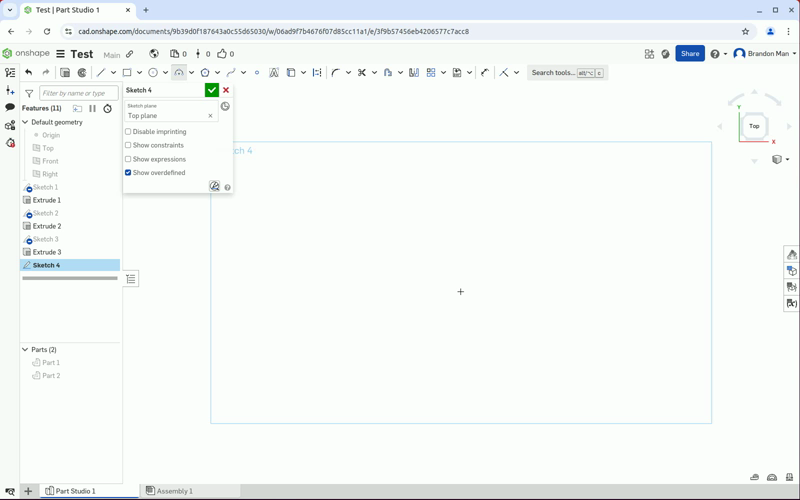
mouse_move(460, 272)
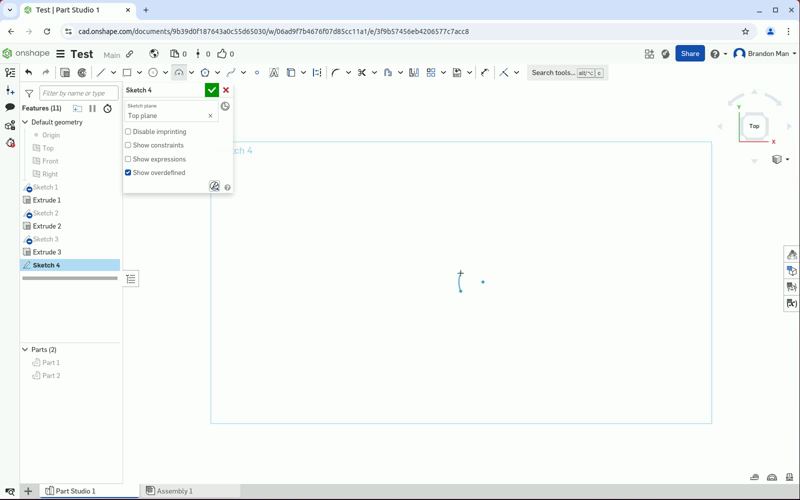
click(460, 272)
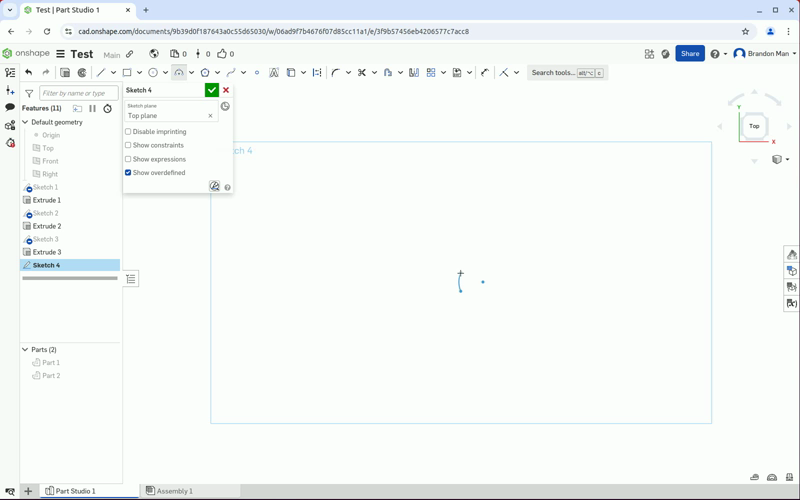
mouse_move(470, 282)
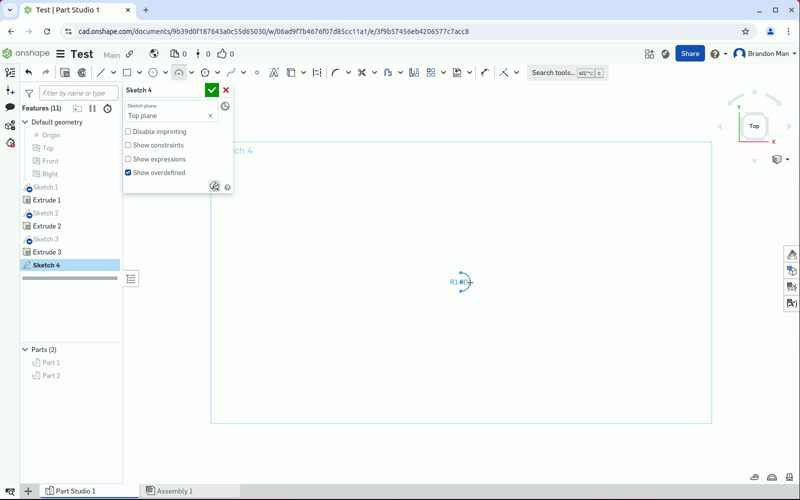
click(470, 282)
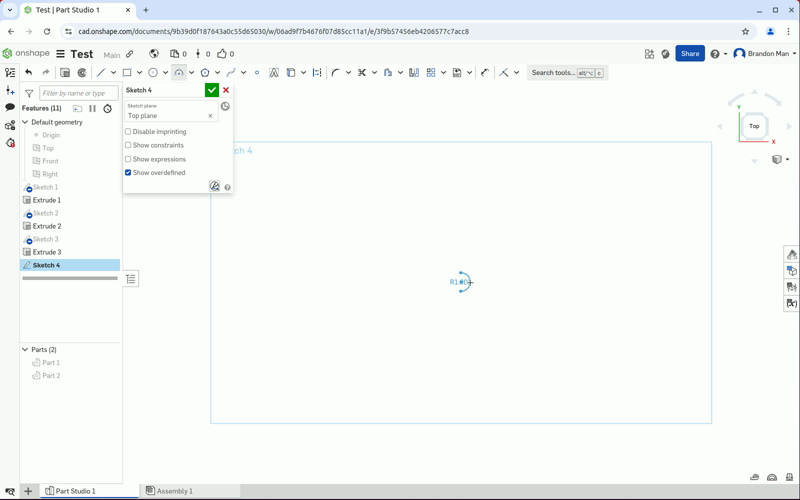
key_up(shift)
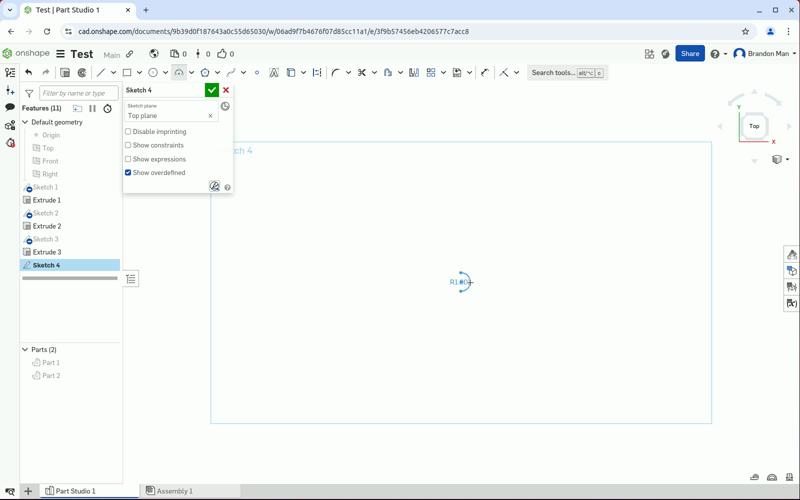
key(esc)
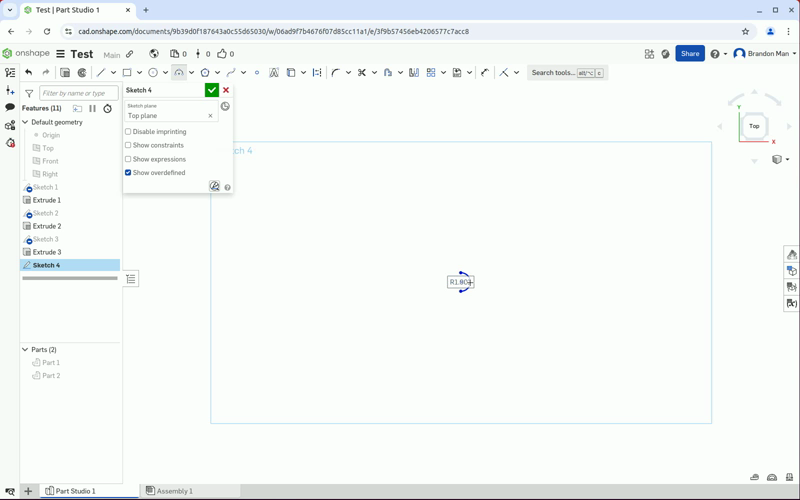
key(l)
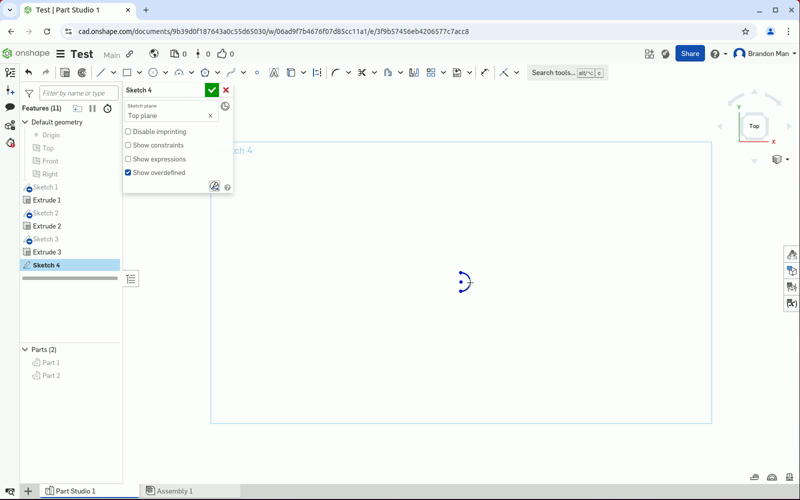
mouse_move(460, 272)
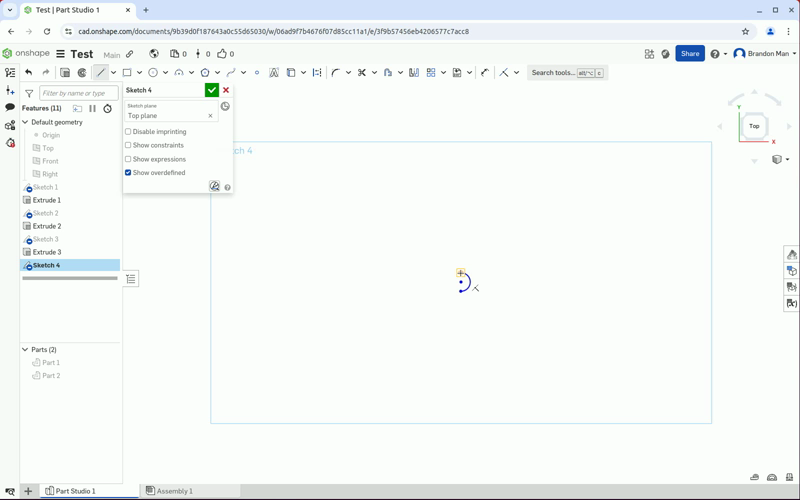
click(460, 272)
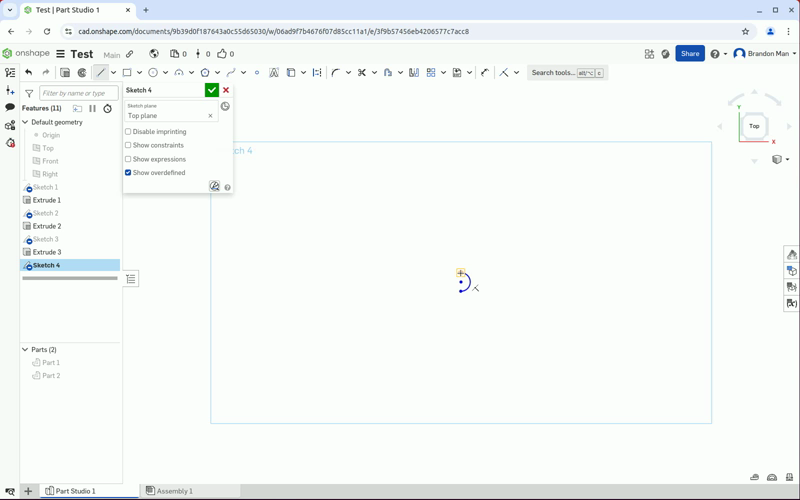
mouse_move(490, 272)
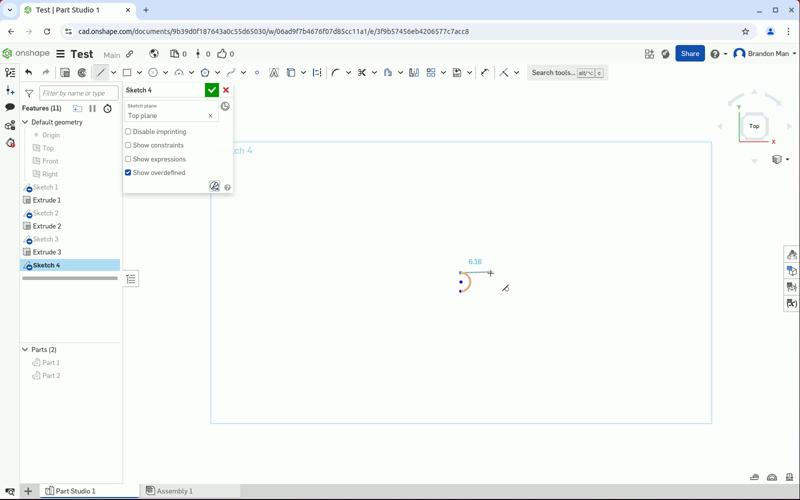
key_down(shift)
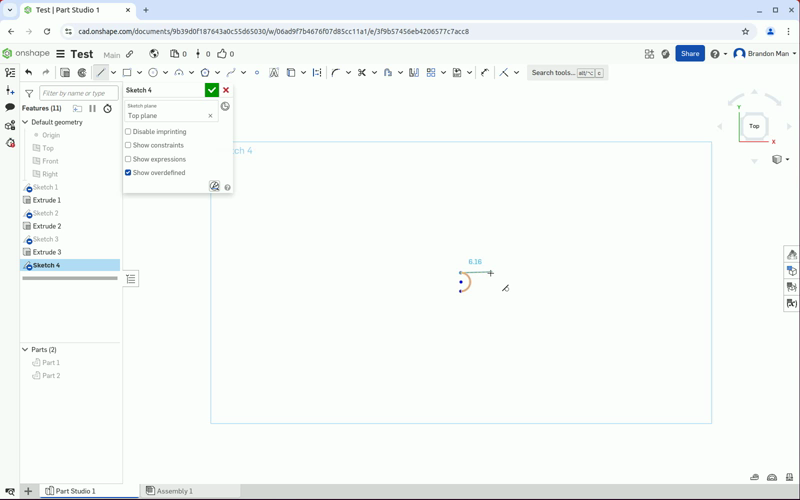
mouse_move(460, 291)
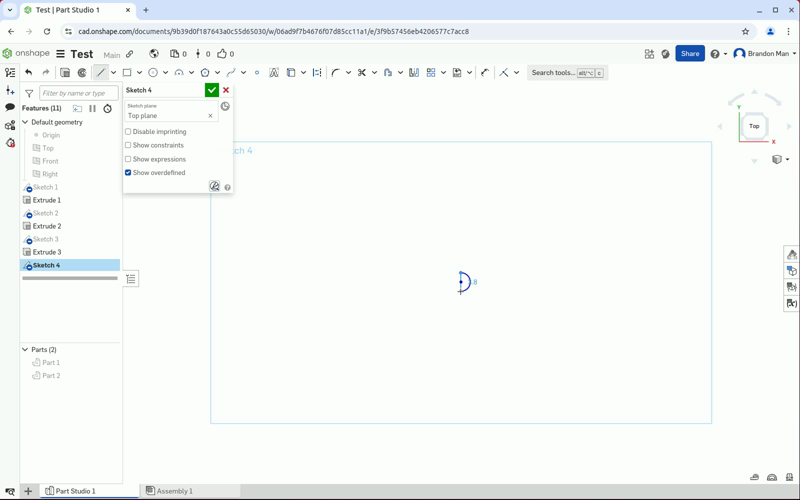
key_up(shift)
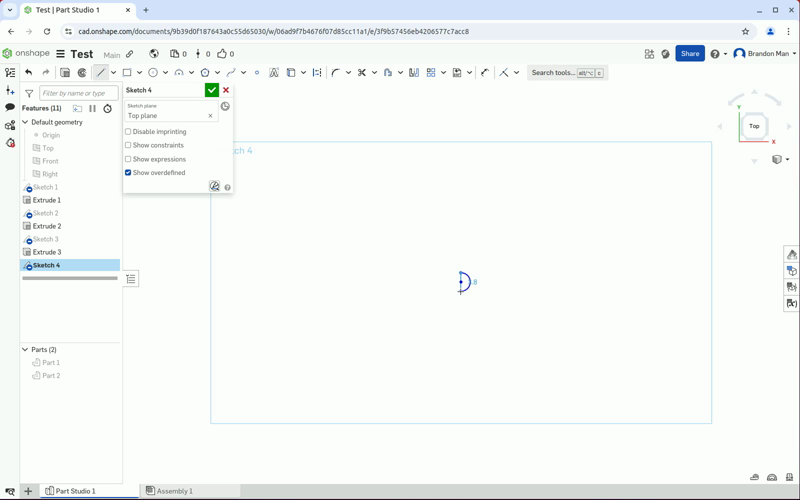
click(460, 291)
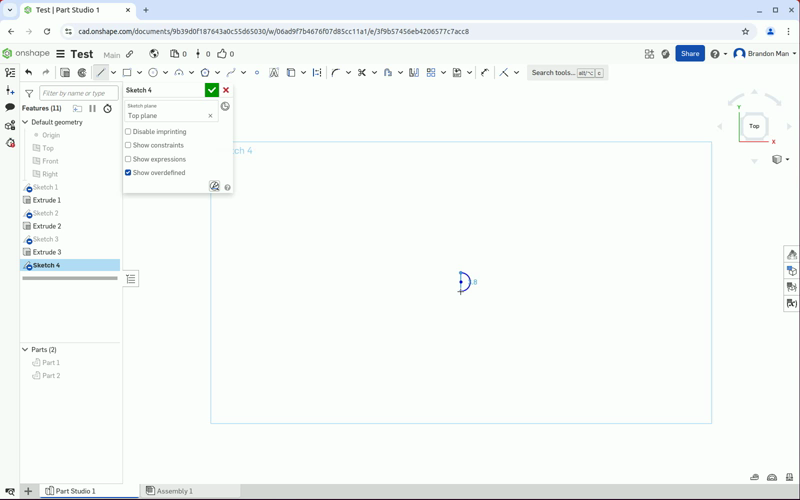
key(esc)
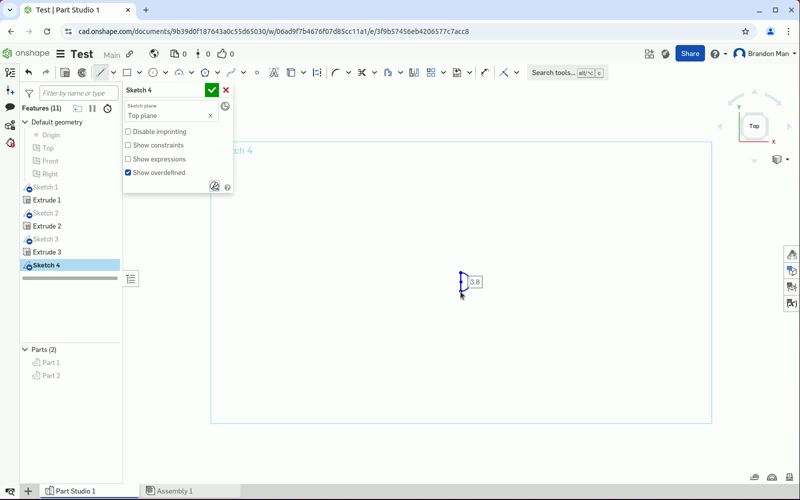
mouse_move(463, 282)
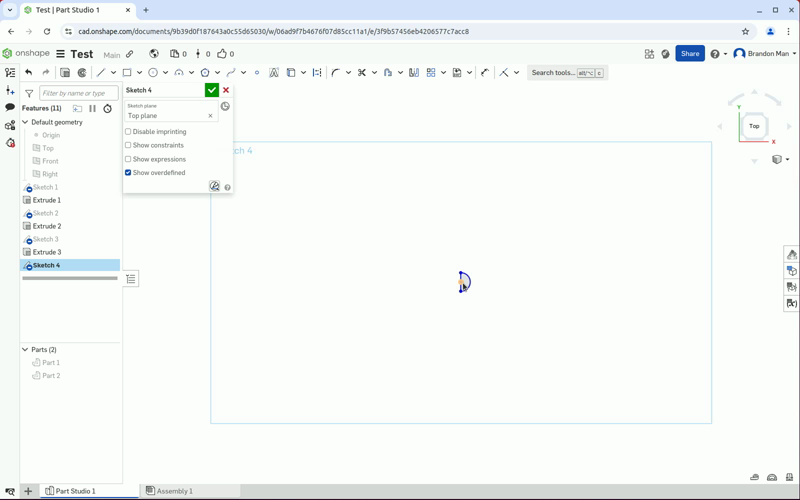
scroll(6)
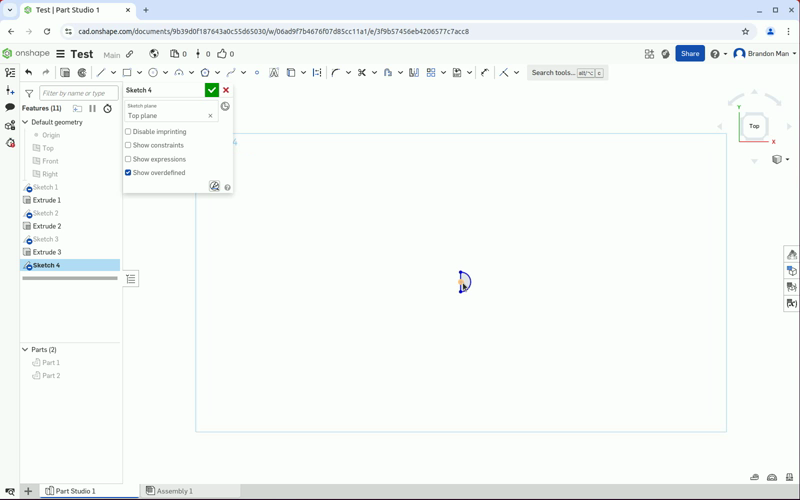
scroll(6)
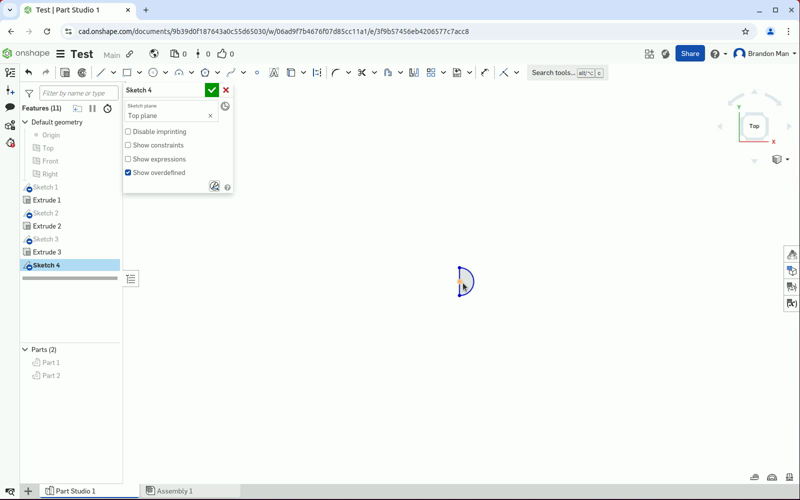
scroll(6)
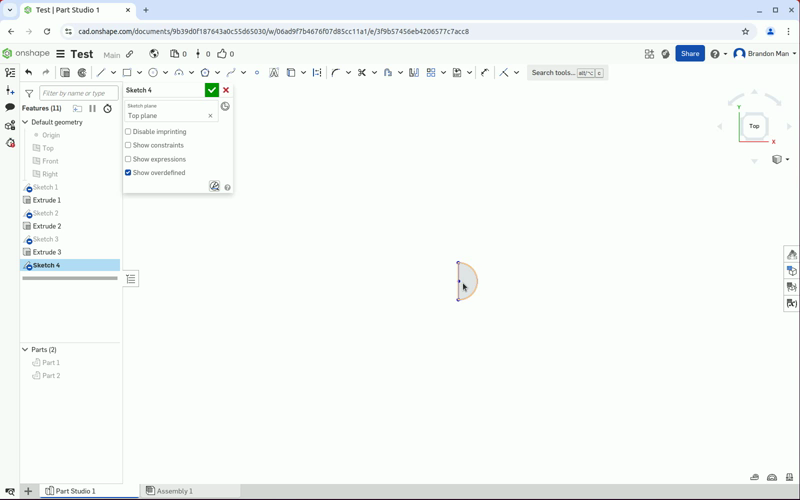
scroll(6)
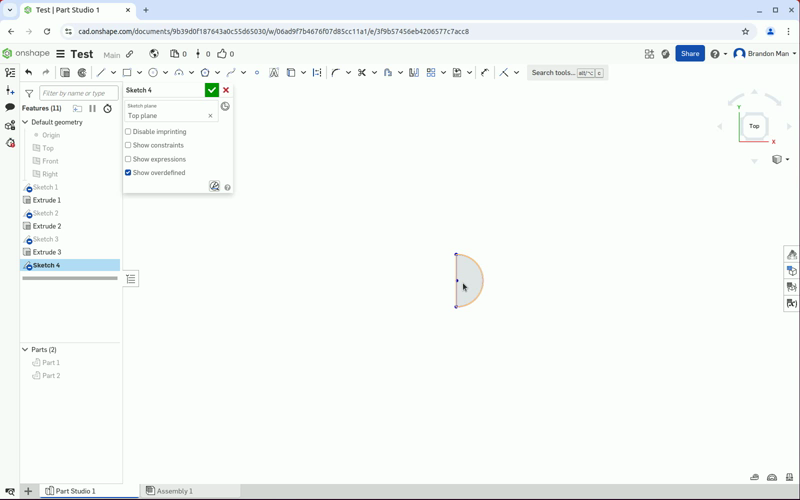
scroll(6)
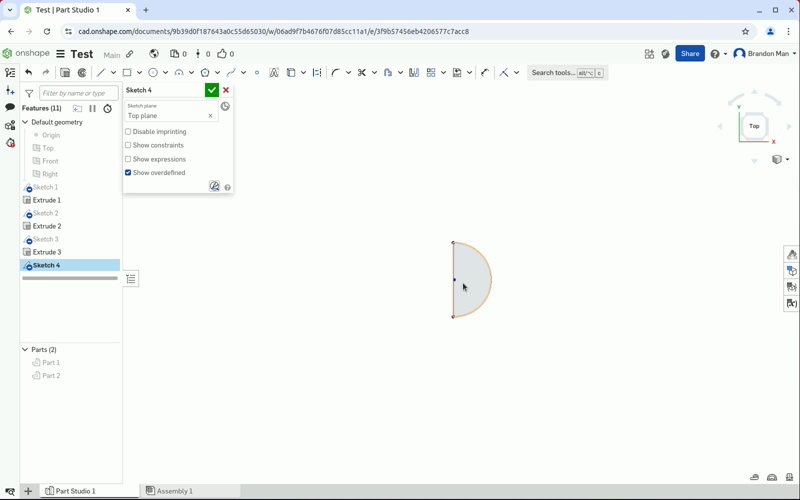
scroll(6)
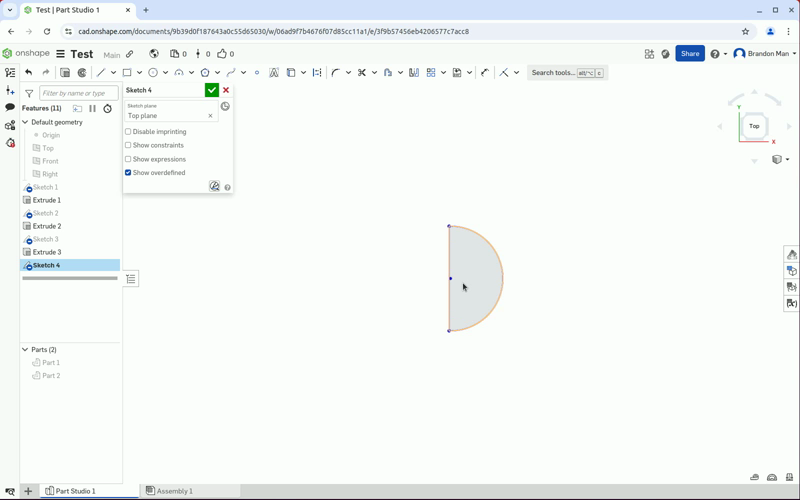
scroll(6)
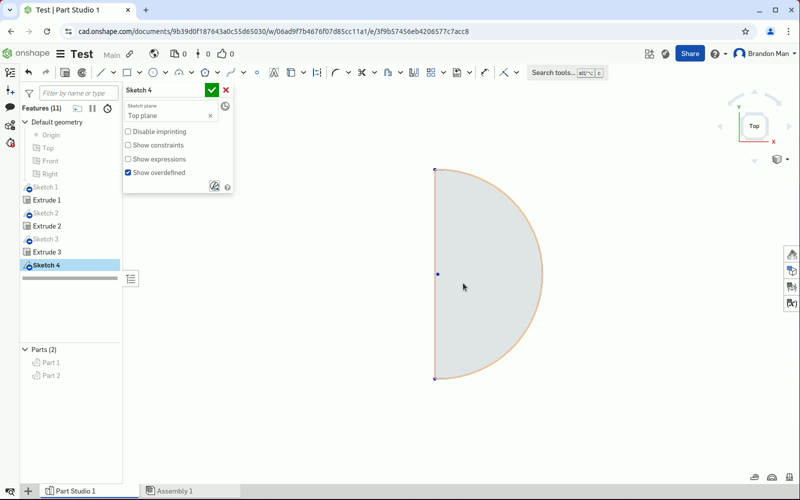
click(463, 282)
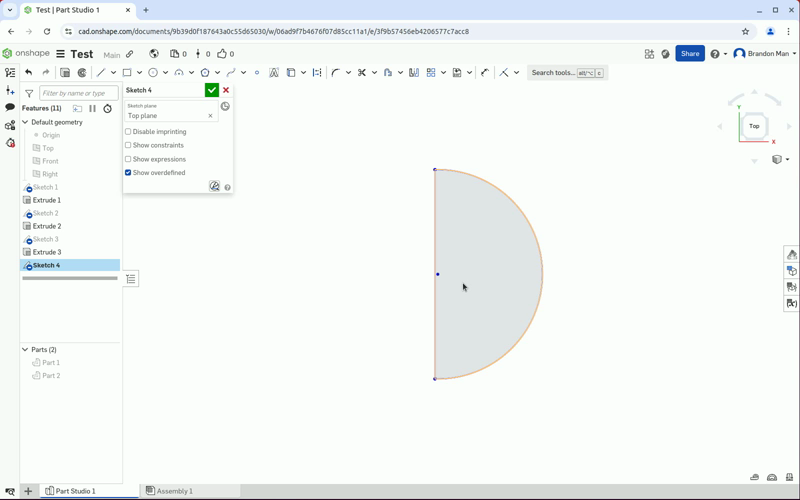
scroll(-6)
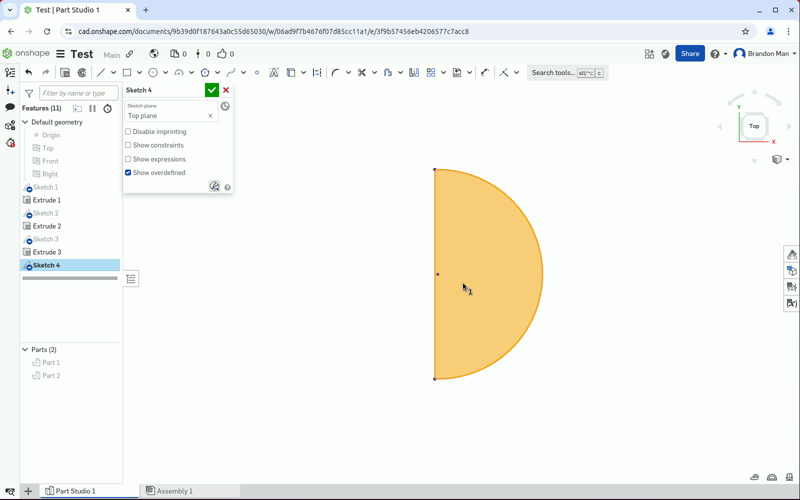
scroll(-6)
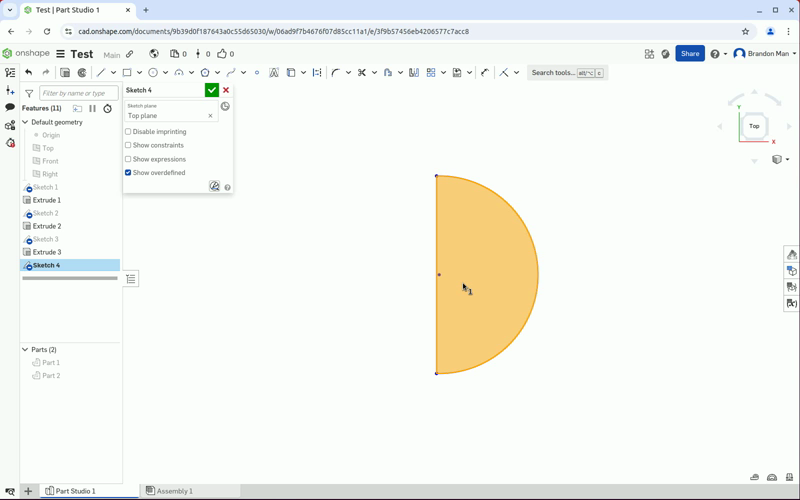
scroll(-6)
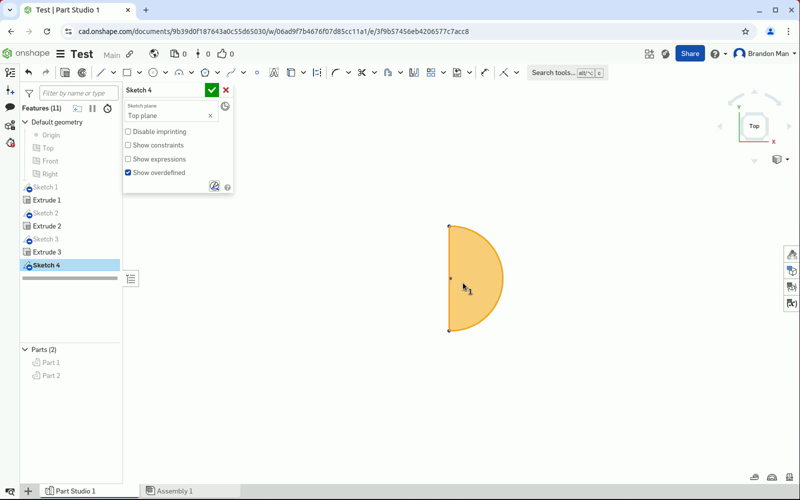
scroll(-6)
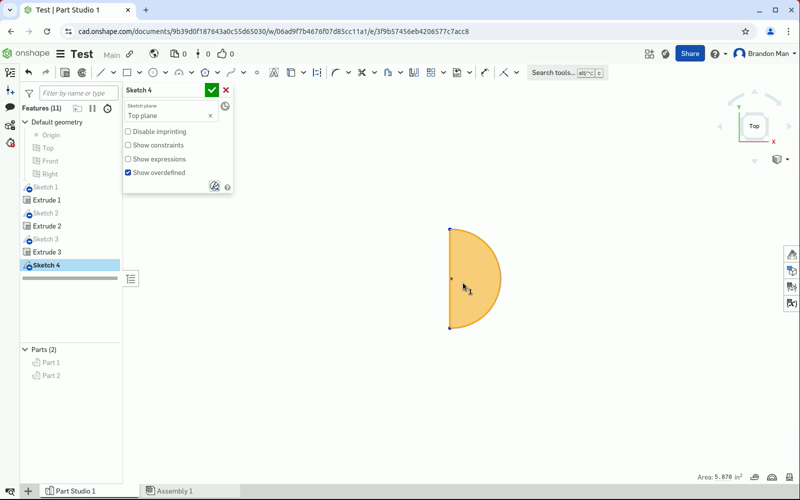
scroll(-6)
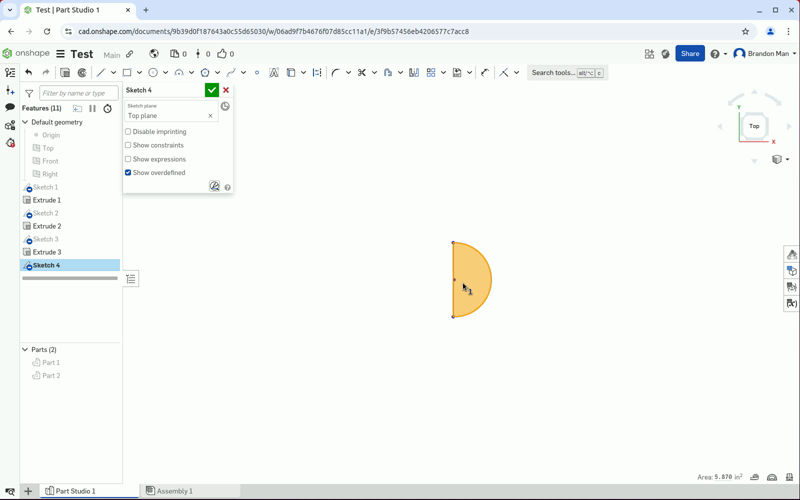
scroll(-6)
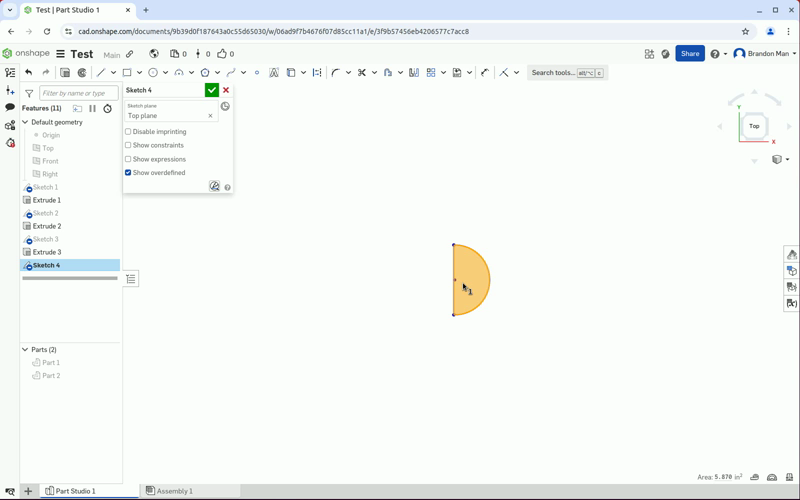
scroll(-6)
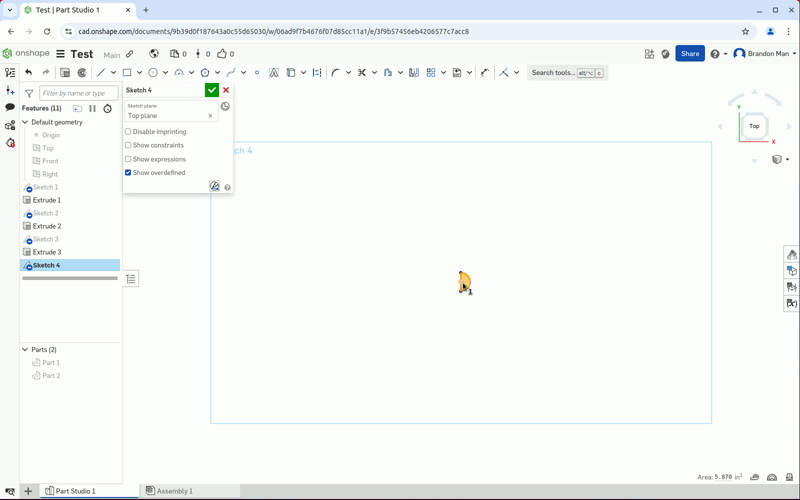
mouse_move(73, 352)
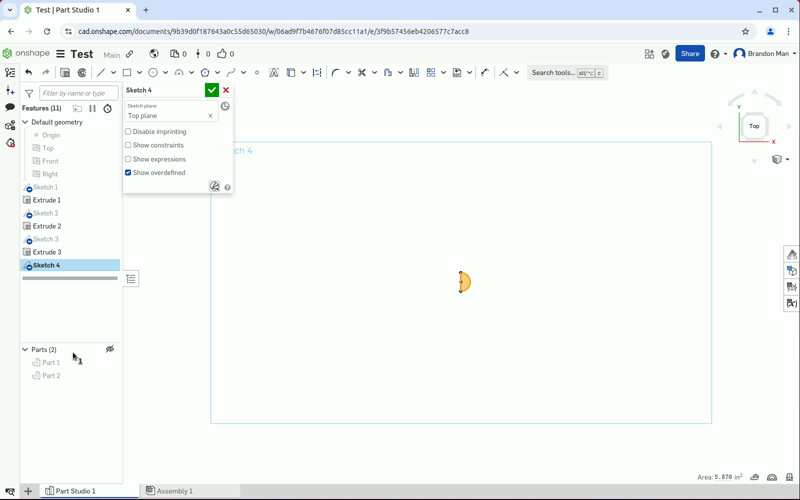
key(shift+y)
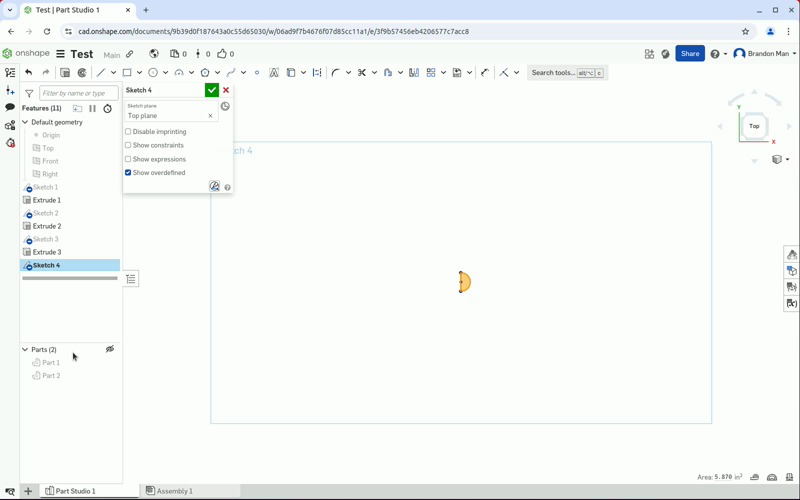
key(shift+e)
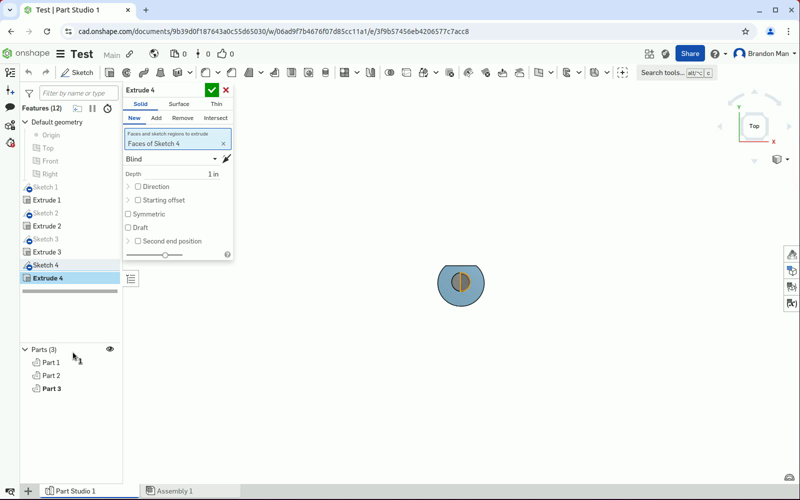
mouse_move(143, 106)
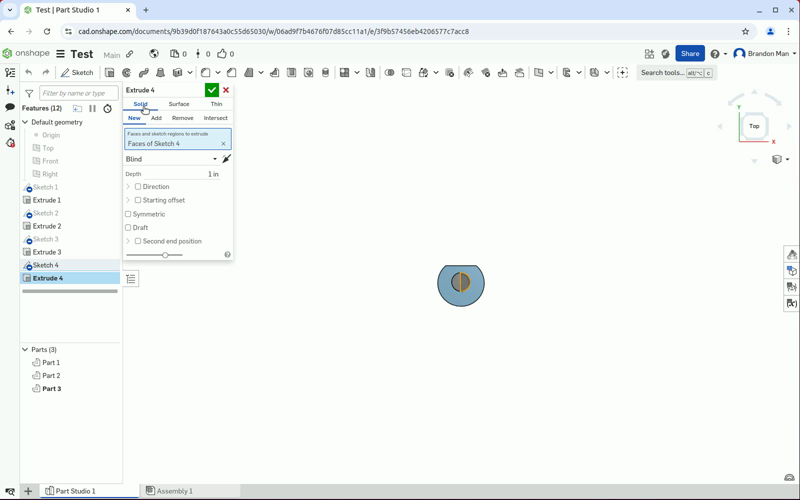
click(143, 106)
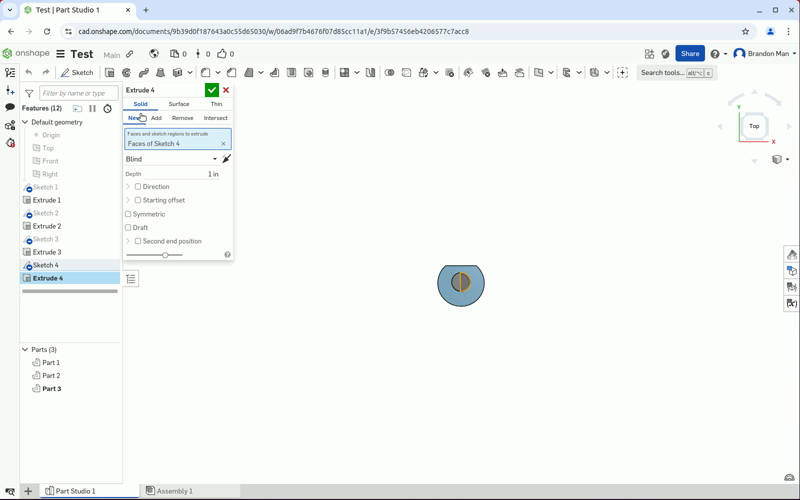
mouse_move(137, 120)
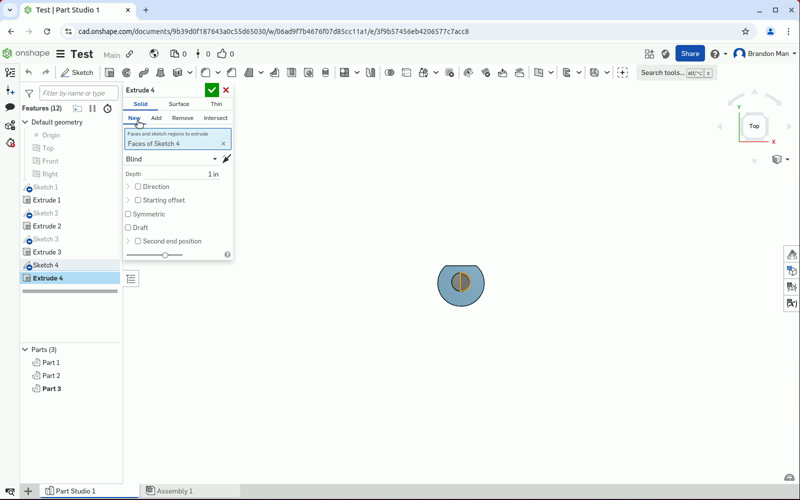
click(137, 120)
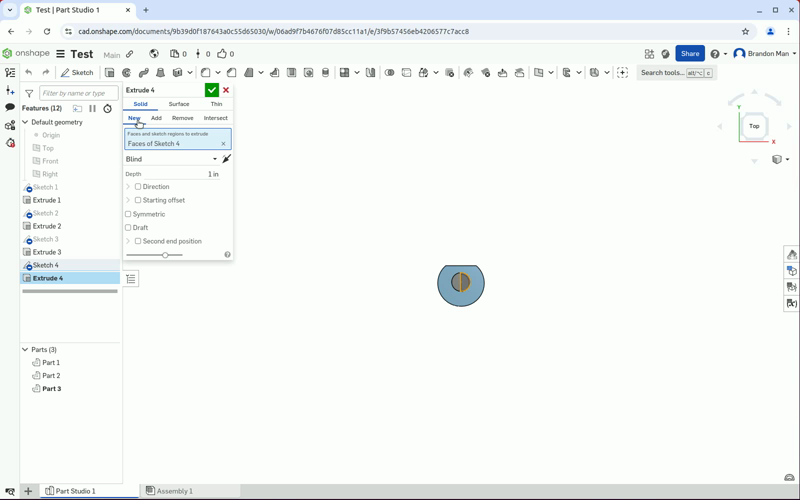
key(tab, 4)
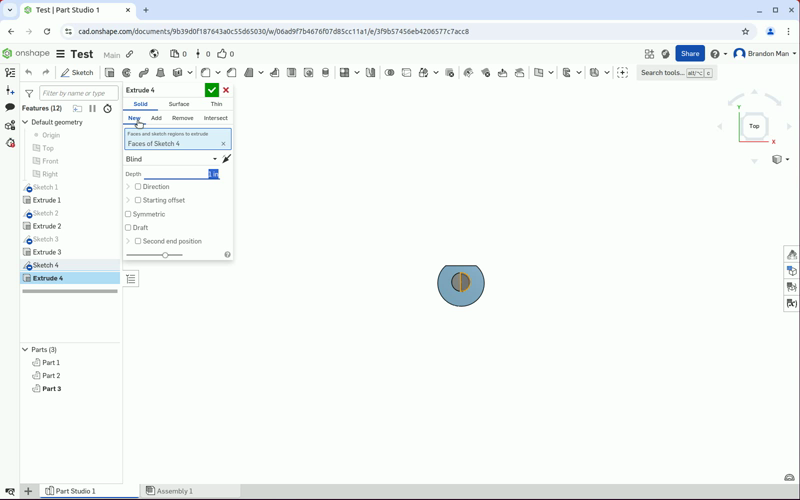
text(23.108)
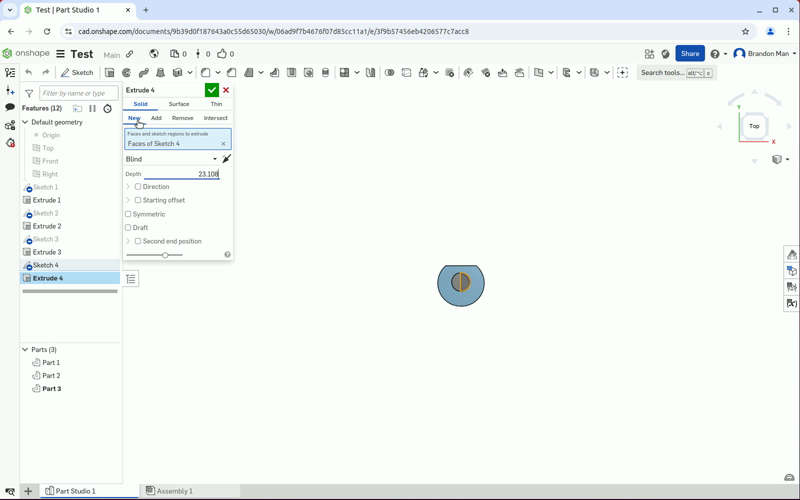
key(enter)
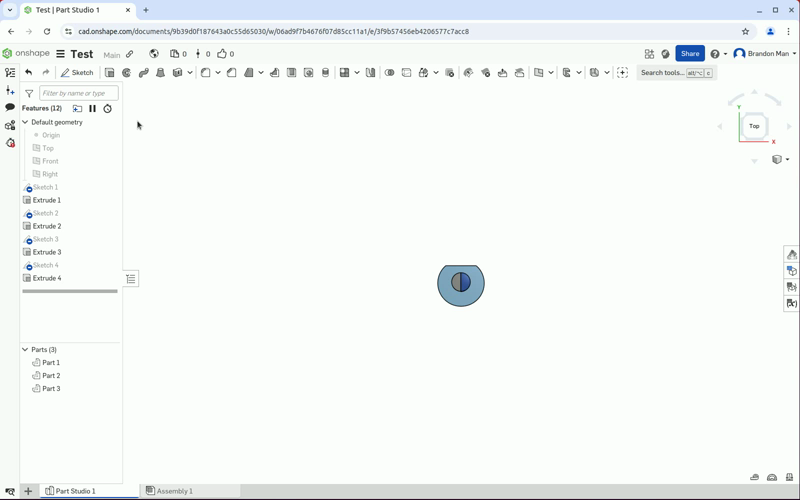
key(shift+h)
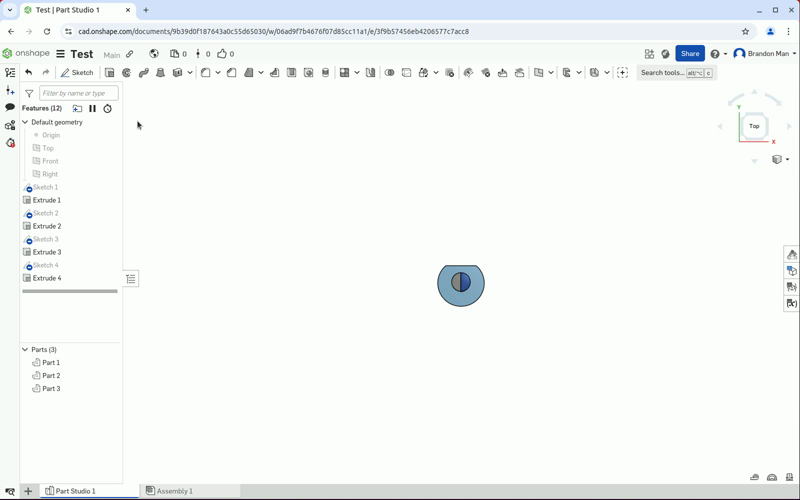
key(shift+h)
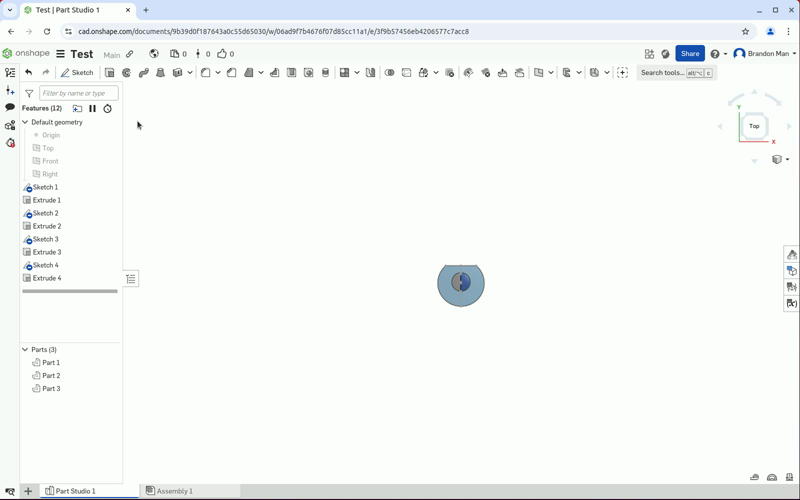
key(shift+7)
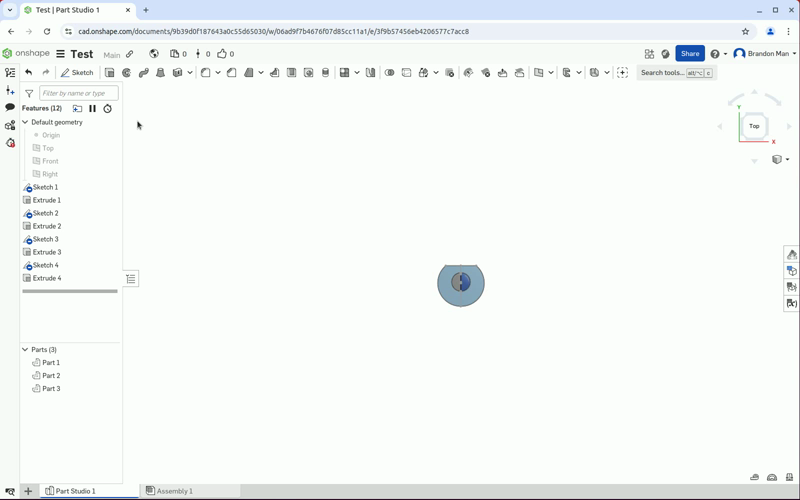
key(up, 3)
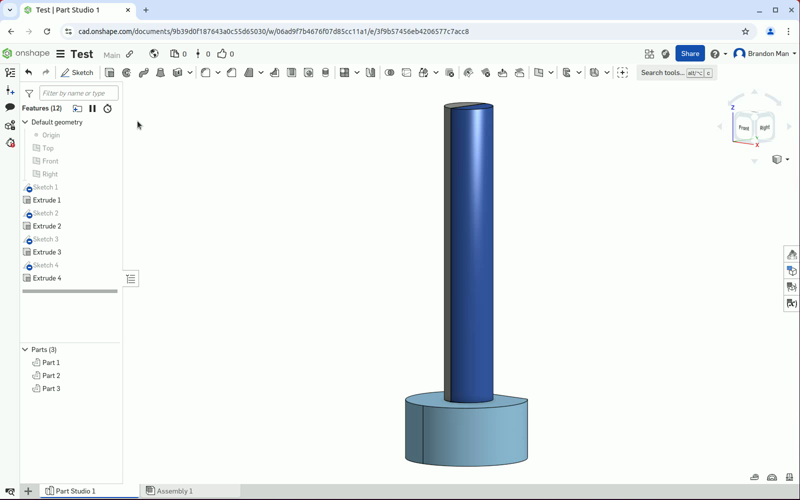
key(left, 3)
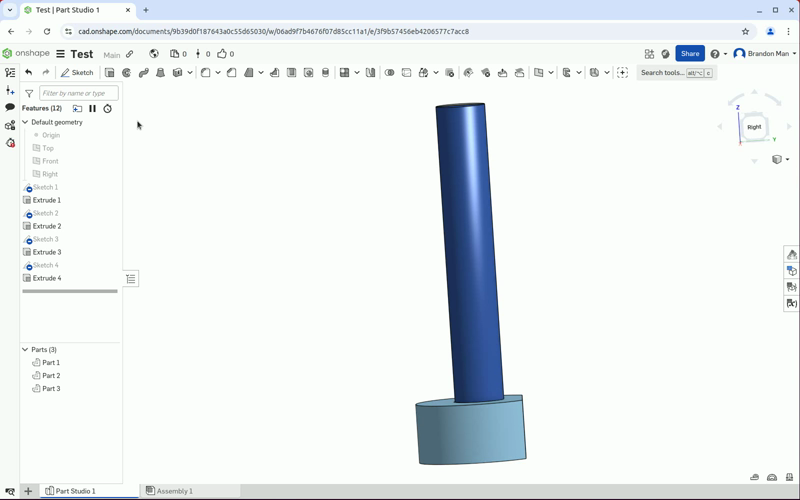
key(right, 3)
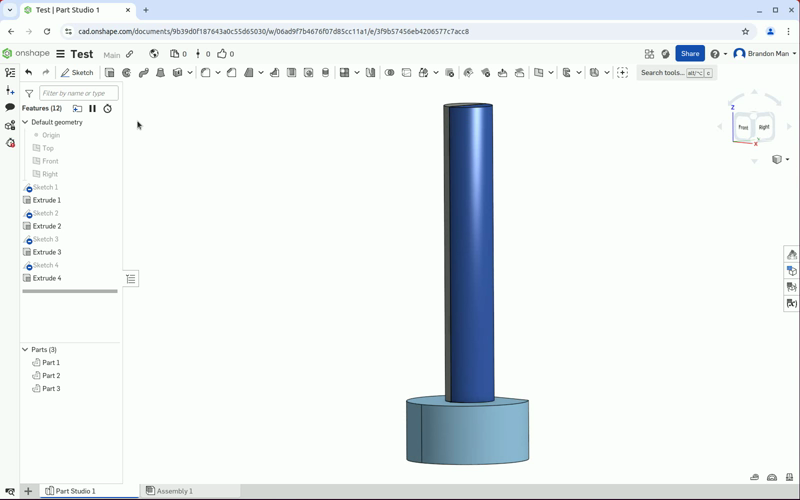
key(down, 3)
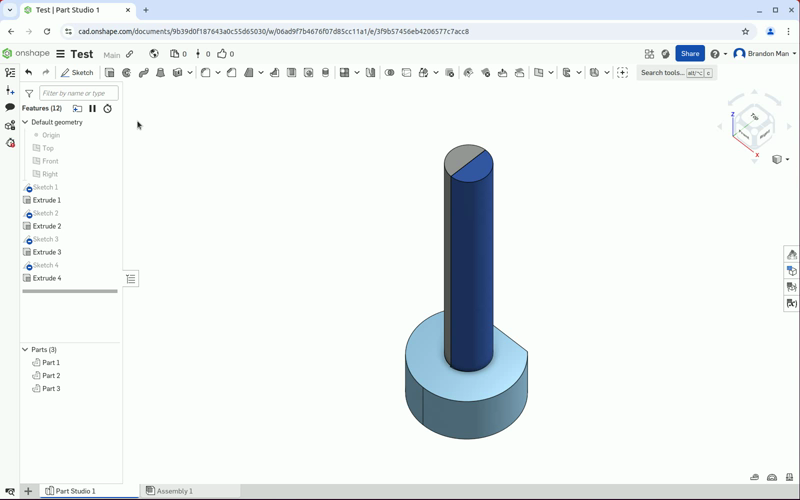
mouse_move(73, 189)
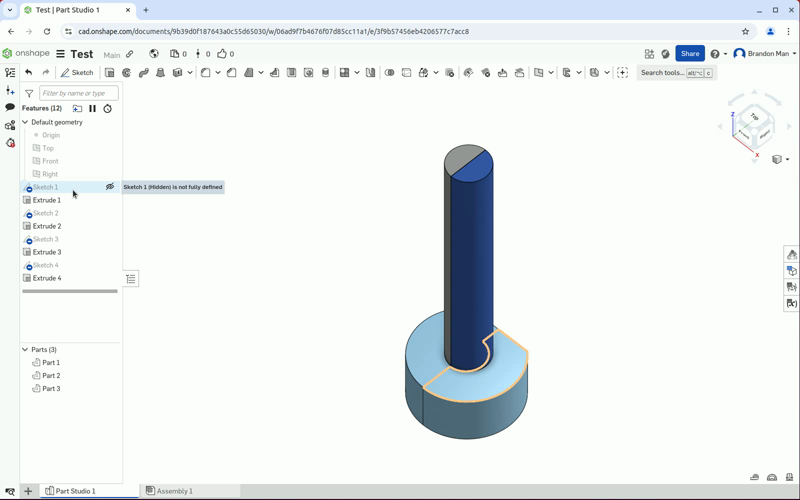
click(73, 189)